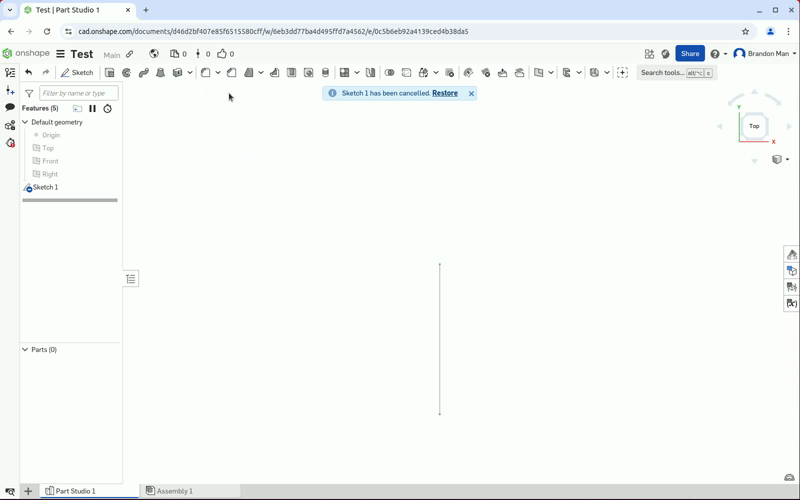
key(shift+h)
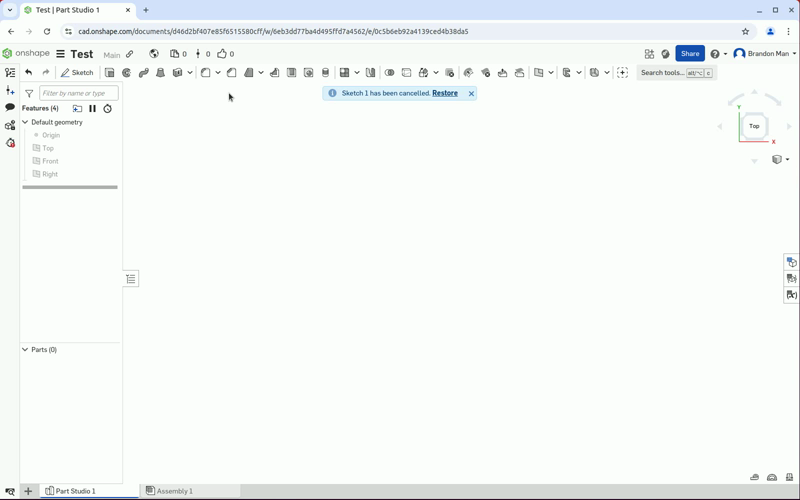
mouse_move(73, 352)
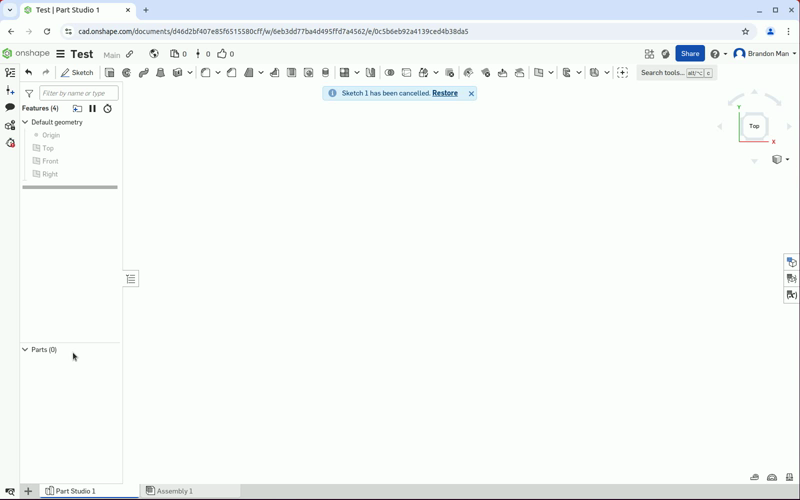
key(y)
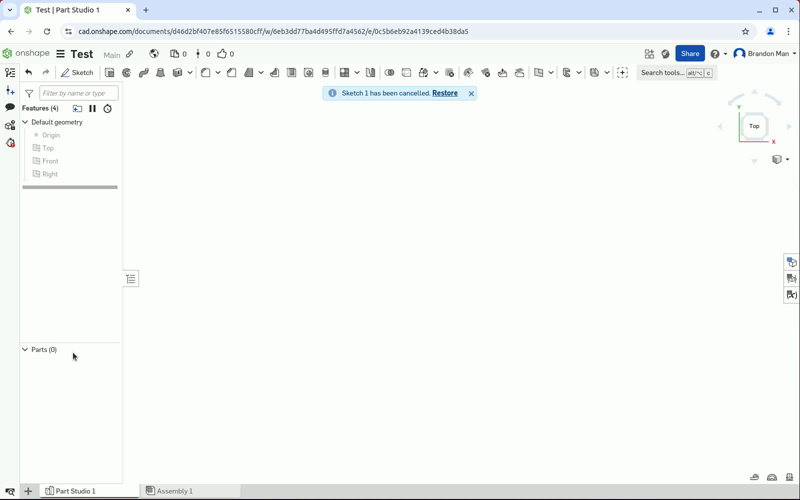
key(shift+p)
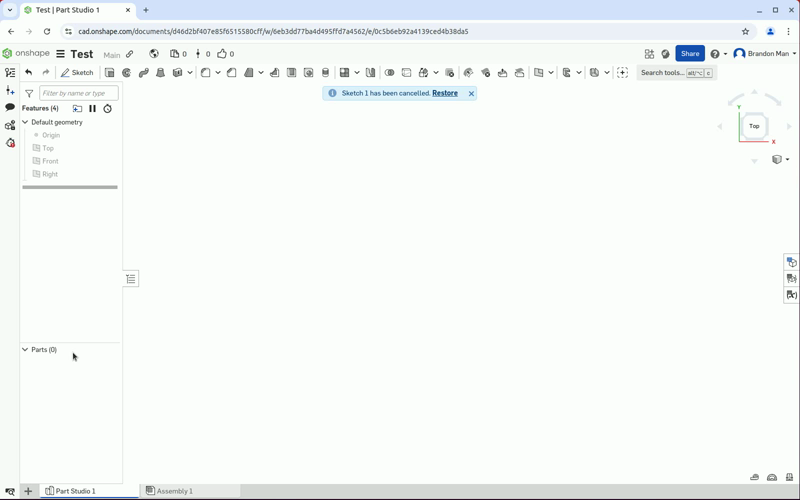
key(space)
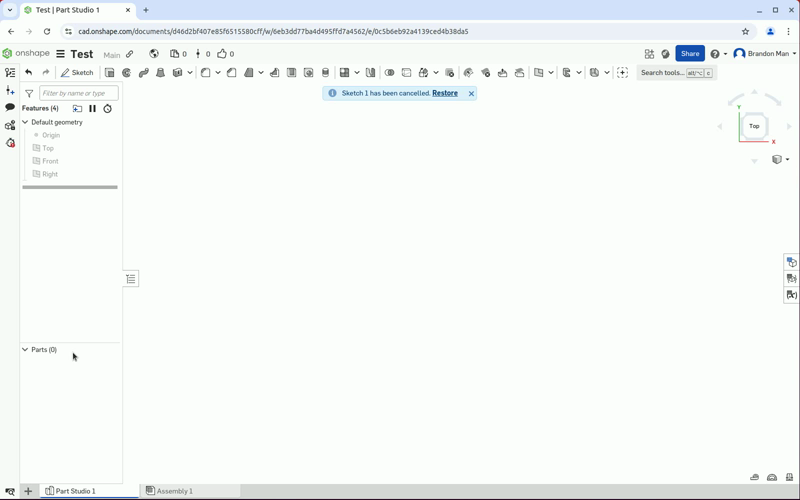
key_down(shift)
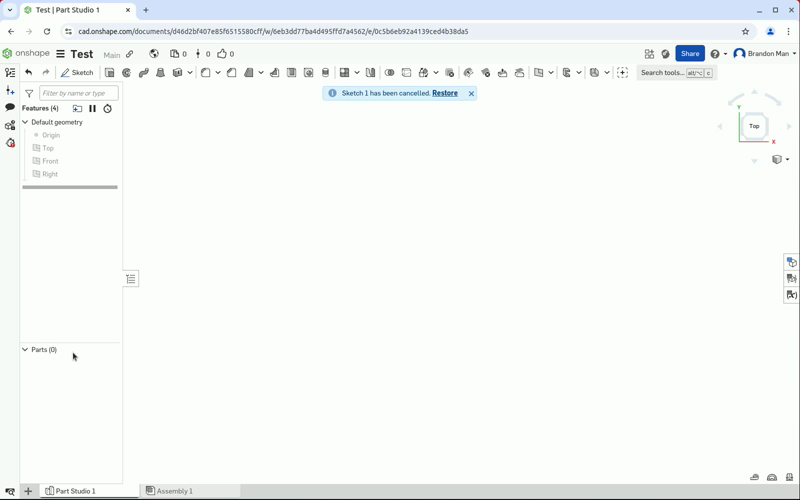
key(up)
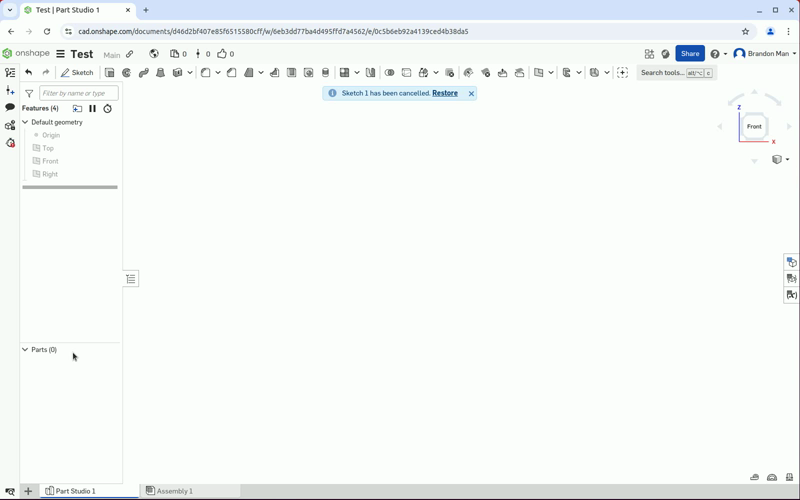
key_up(shift)
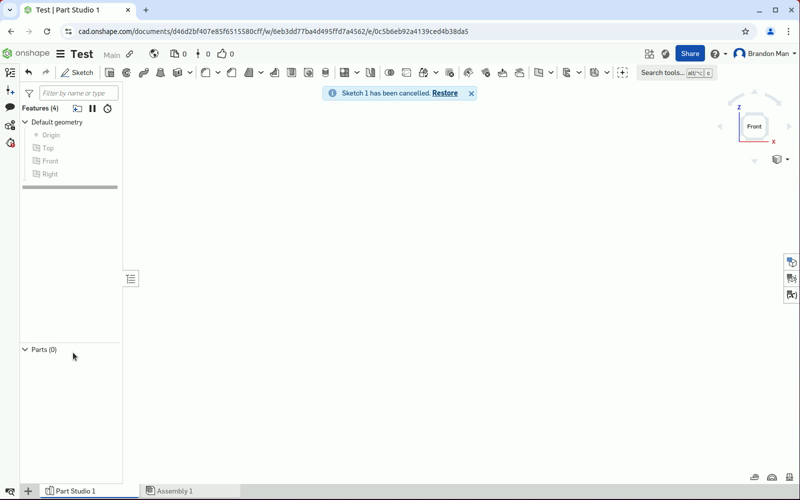
mouse_move(73, 352)
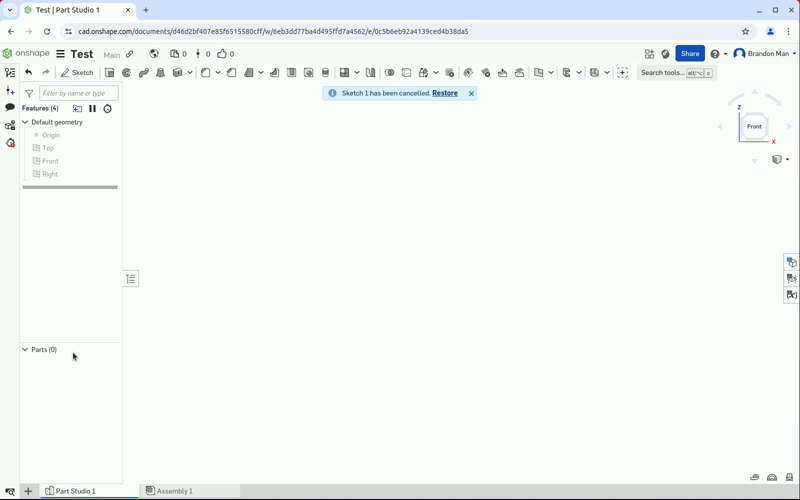
key(shift+y)
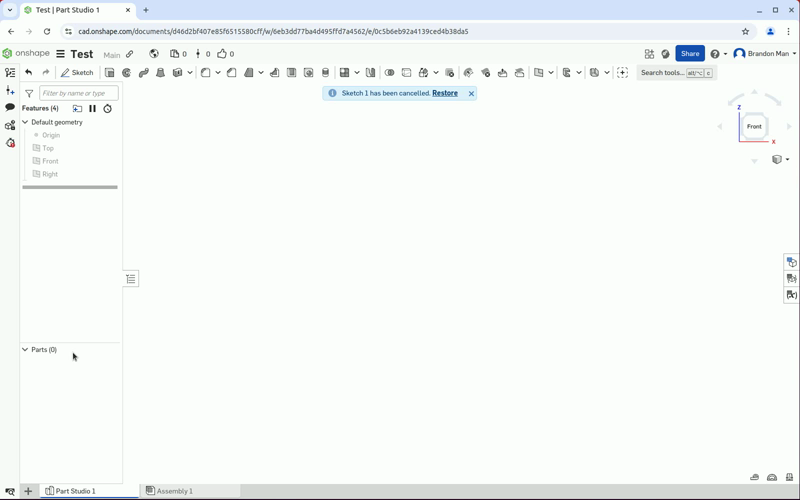
key(shift+s)
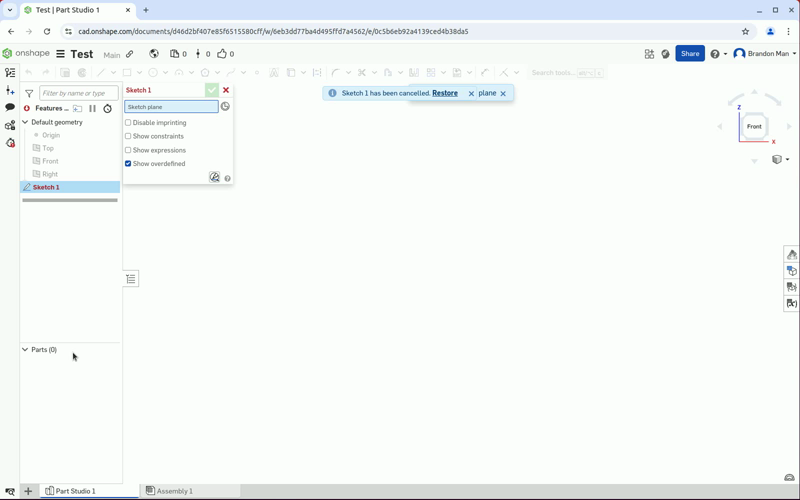
mouse_move(73, 163)
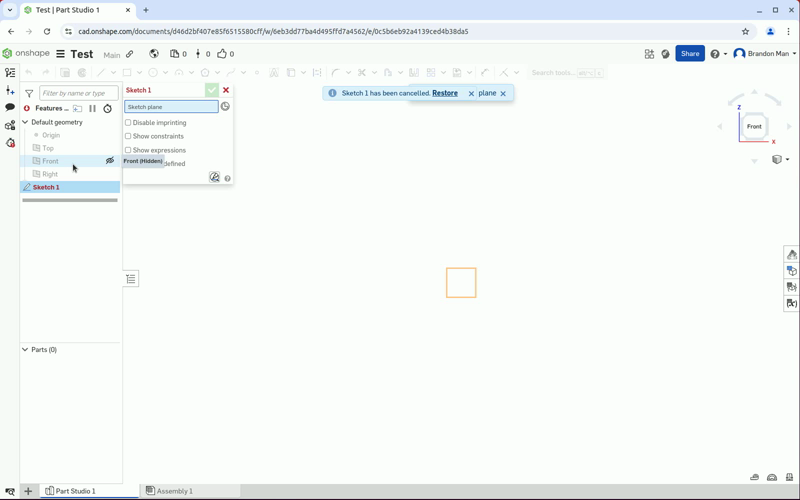
click(73, 163)
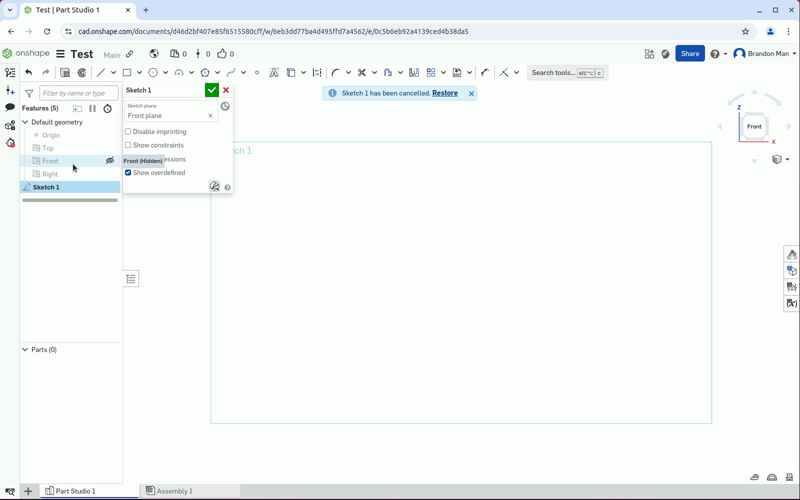
mouse_move(73, 352)
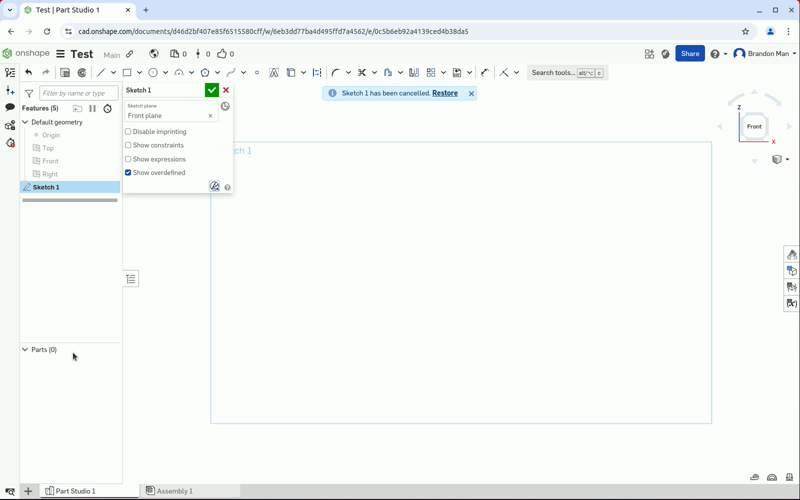
key(y)
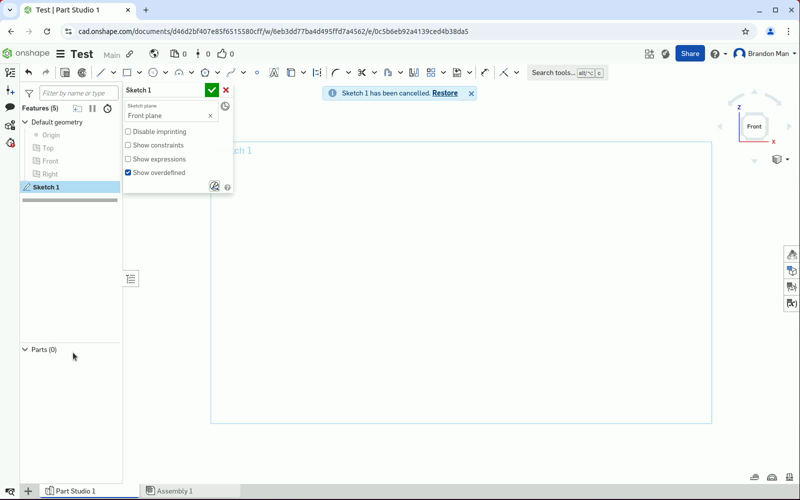
key(a)
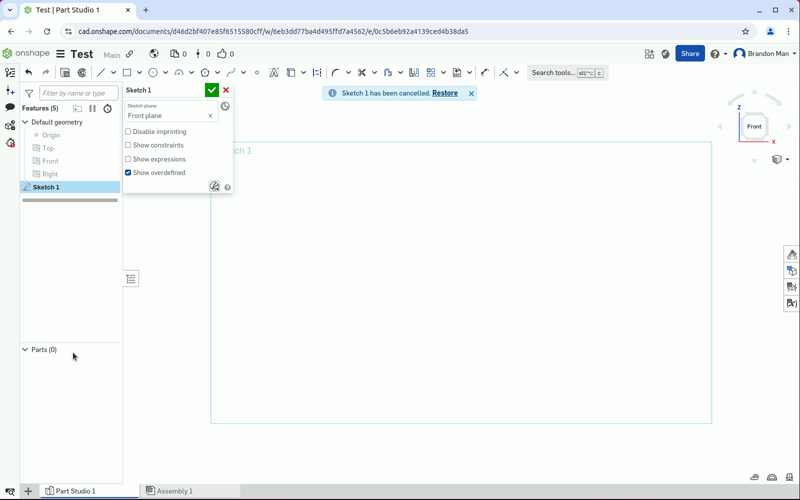
key_down(shift)
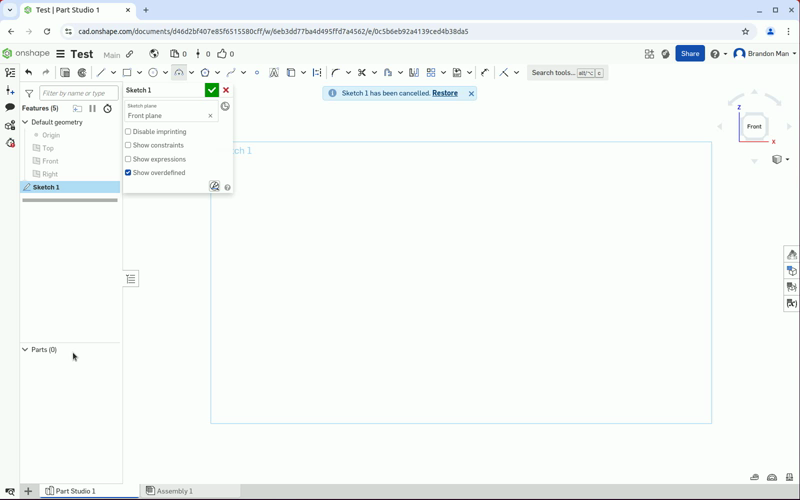
mouse_move(516, 301)
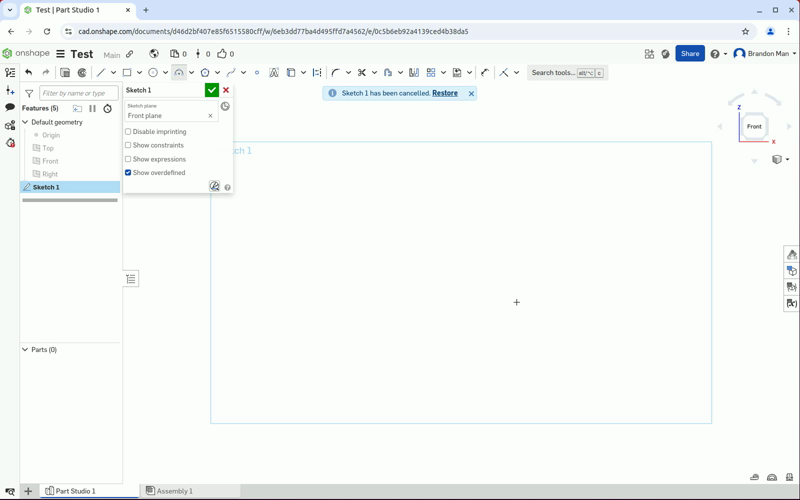
click(516, 301)
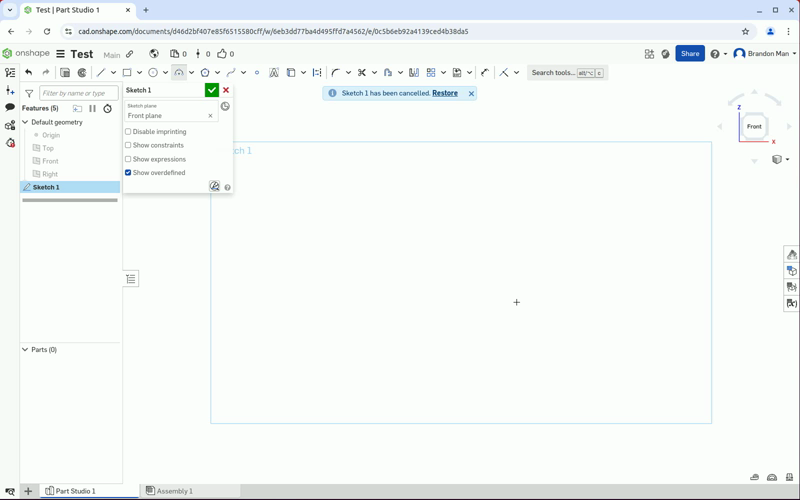
key_up(shift)
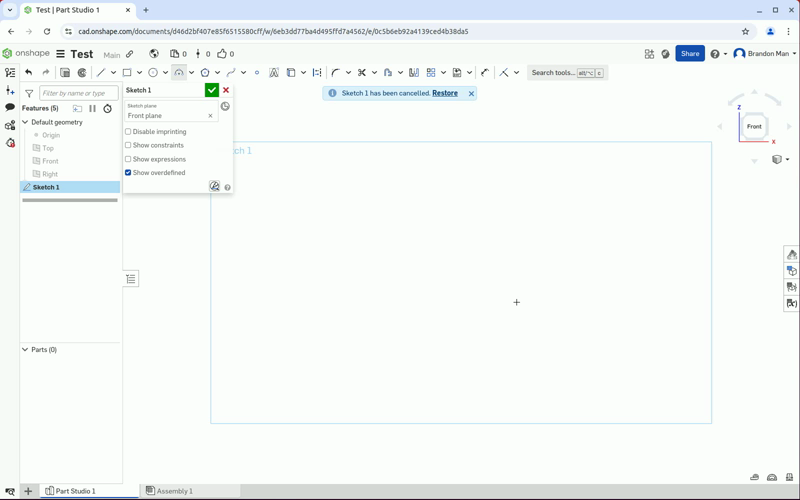
key_down(shift)
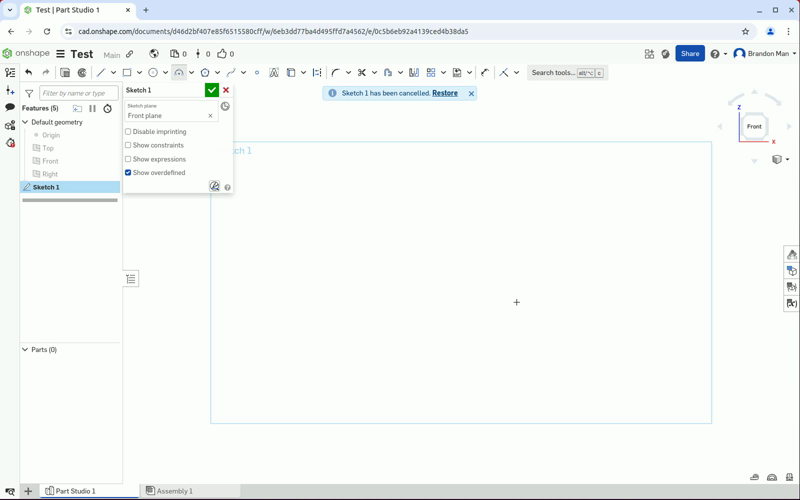
mouse_move(516, 263)
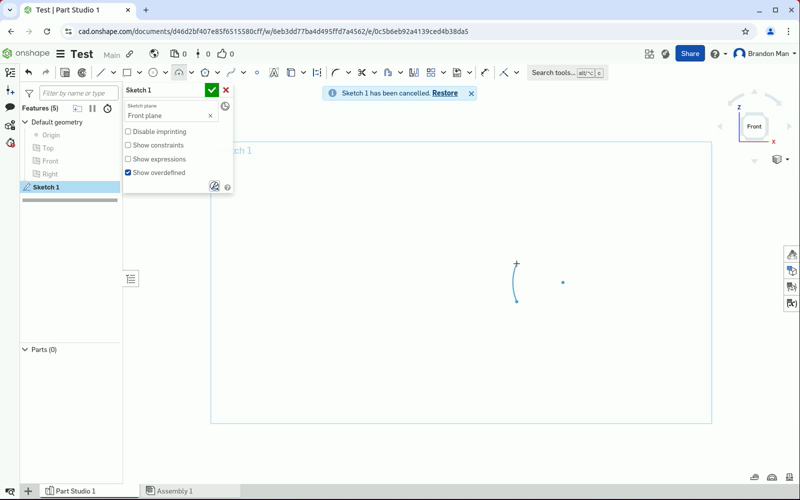
click(516, 263)
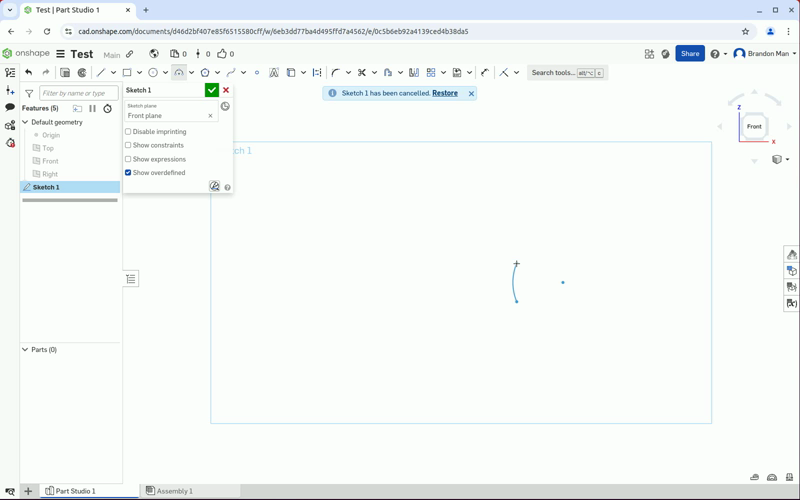
mouse_move(536, 282)
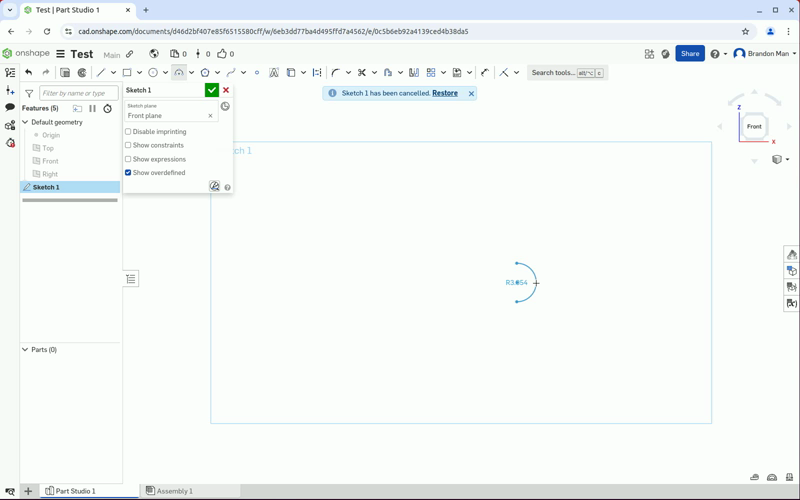
click(536, 282)
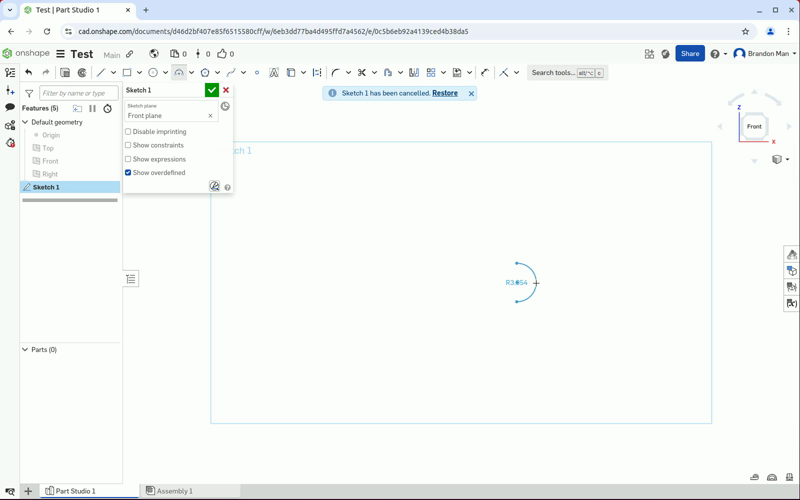
key_up(shift)
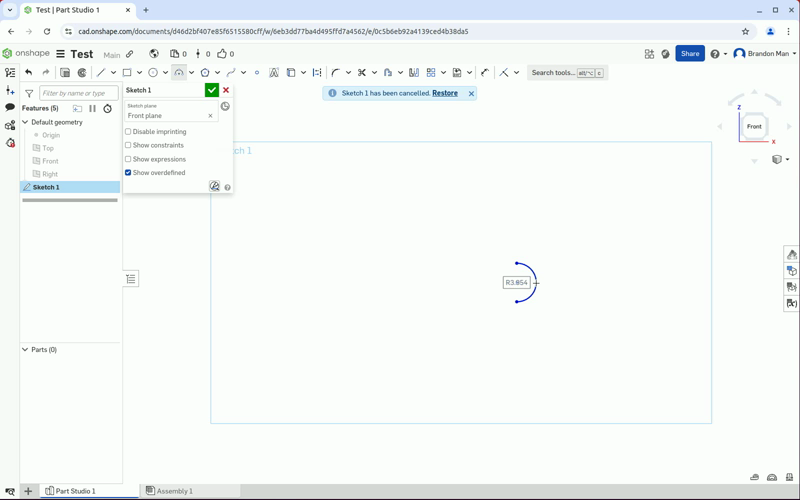
key(esc)
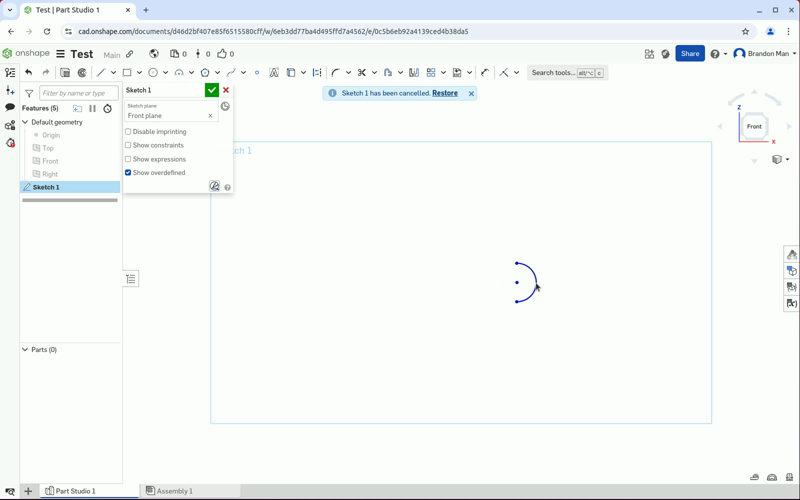
key(l)
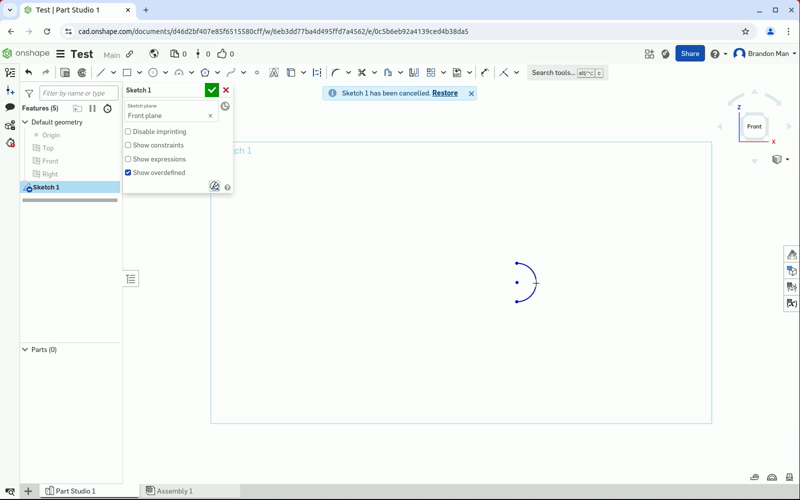
mouse_move(516, 263)
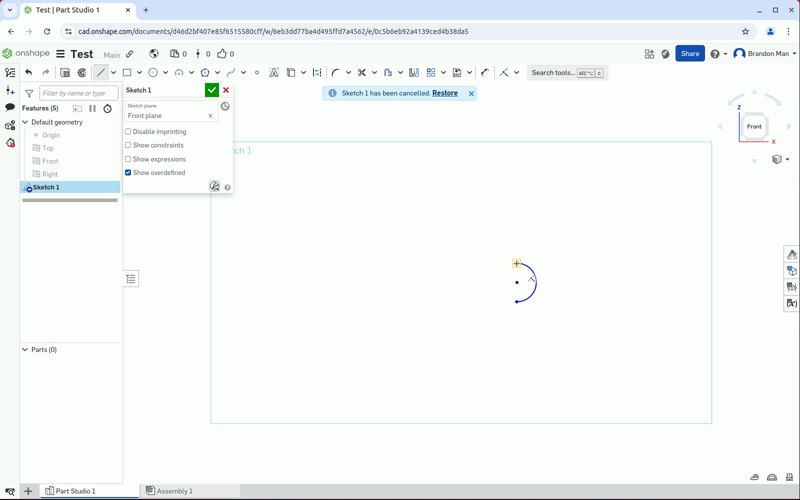
click(516, 263)
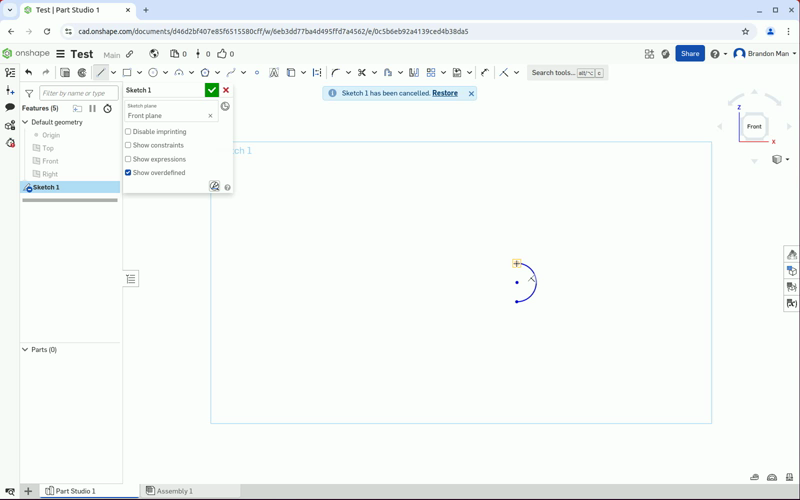
mouse_move(546, 263)
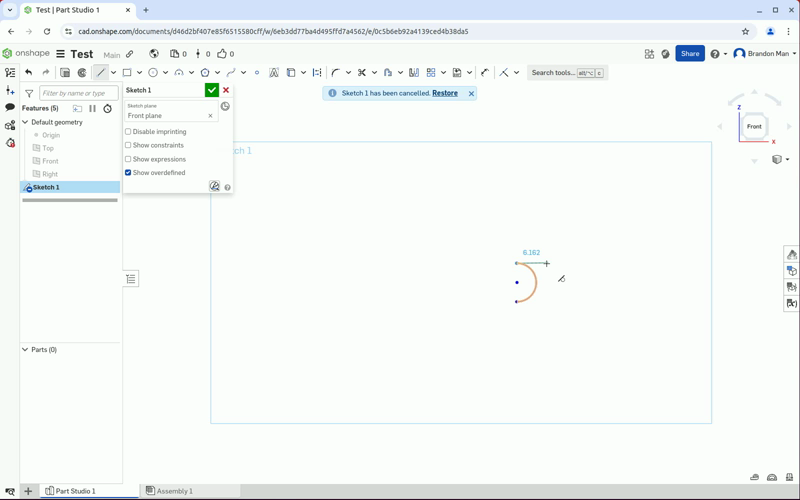
key_down(shift)
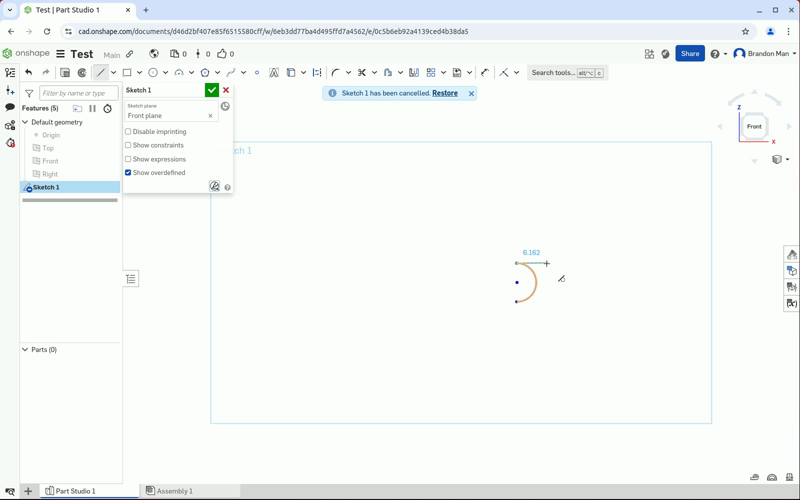
mouse_move(516, 301)
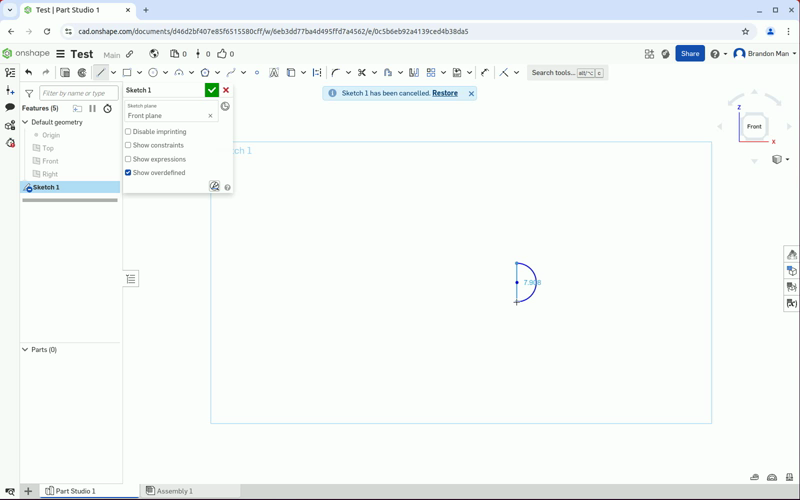
key_up(shift)
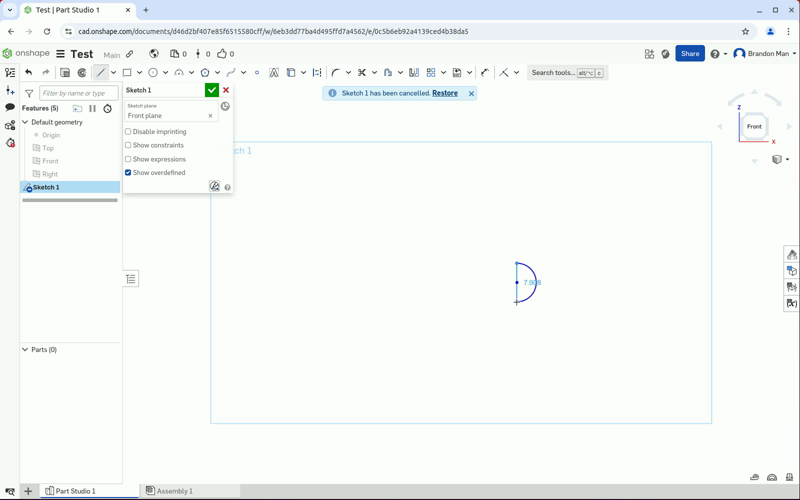
click(516, 301)
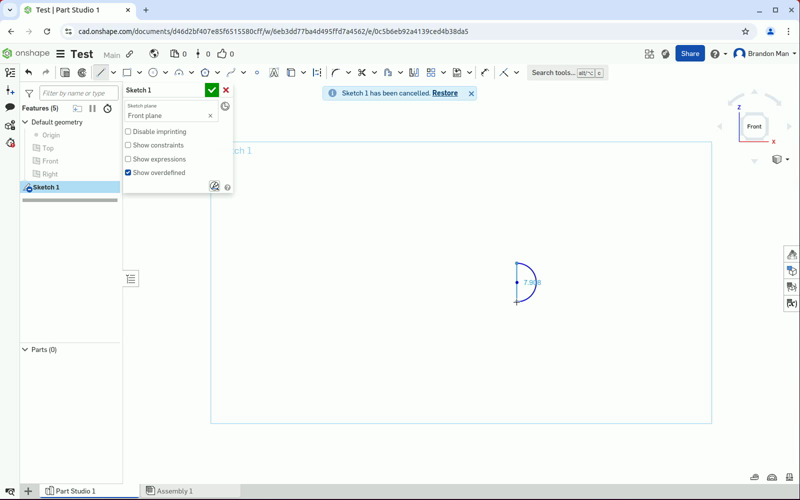
key(esc)
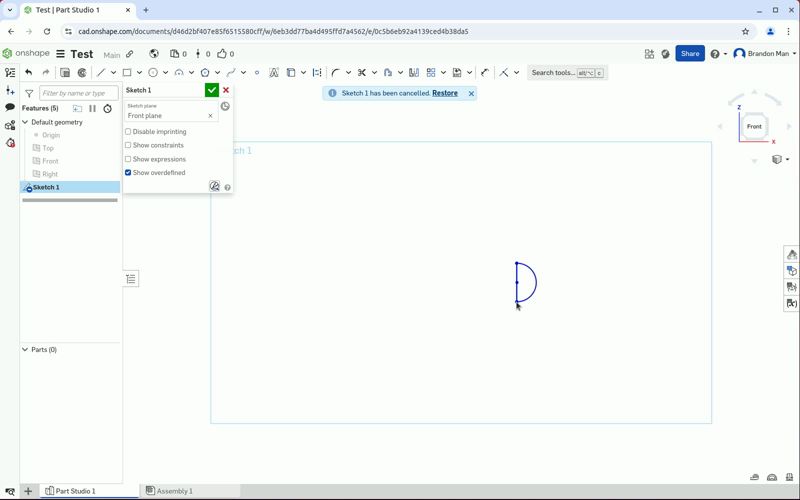
mouse_move(531, 276)
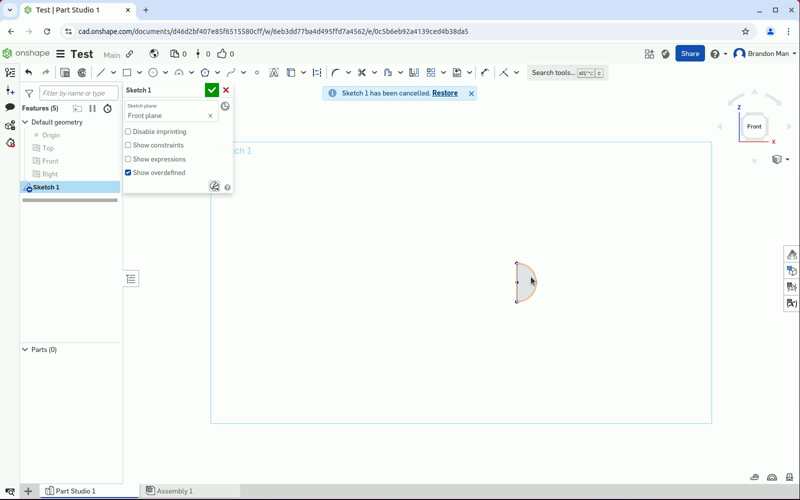
scroll(6)
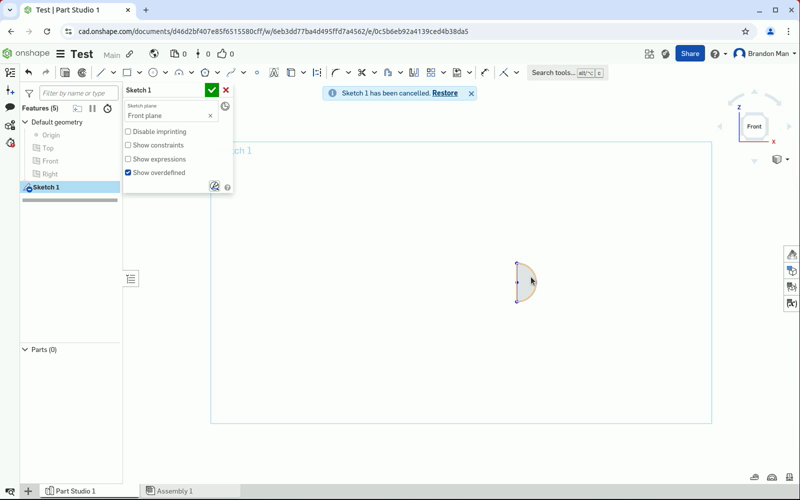
scroll(6)
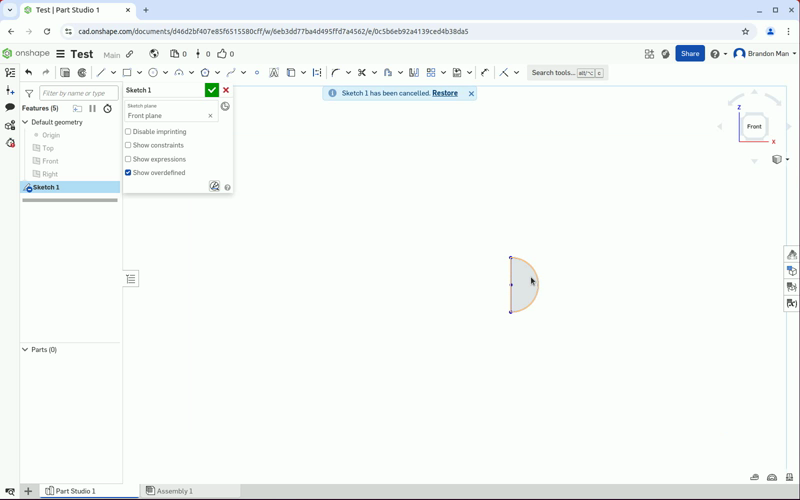
scroll(6)
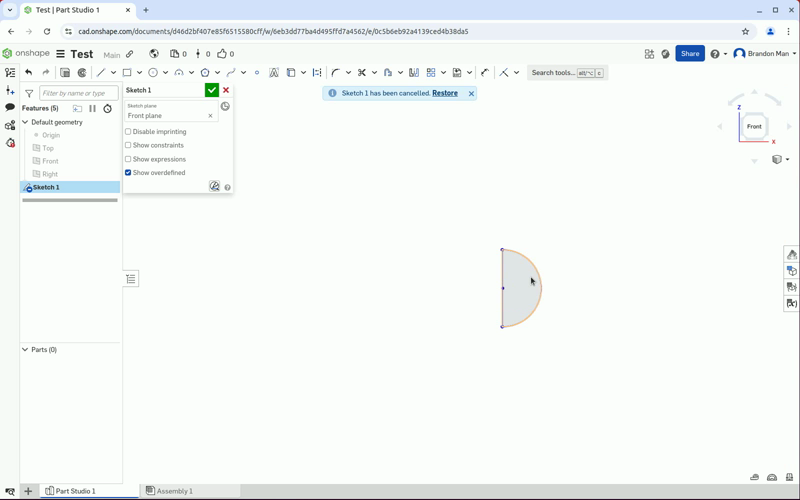
scroll(6)
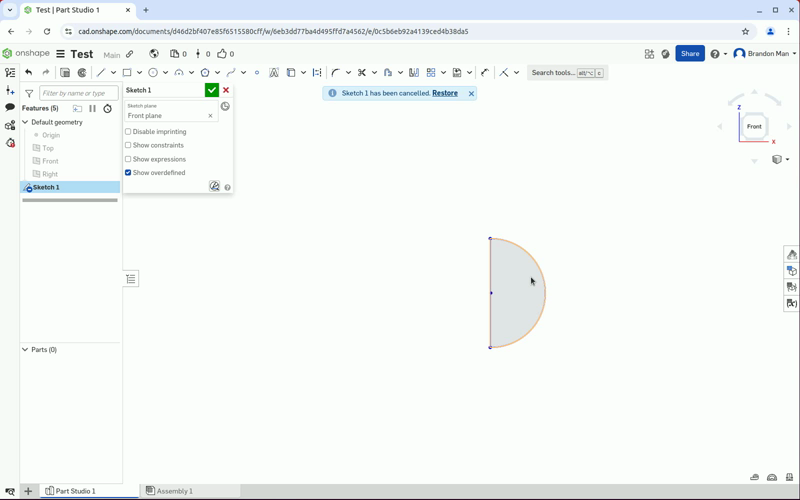
scroll(6)
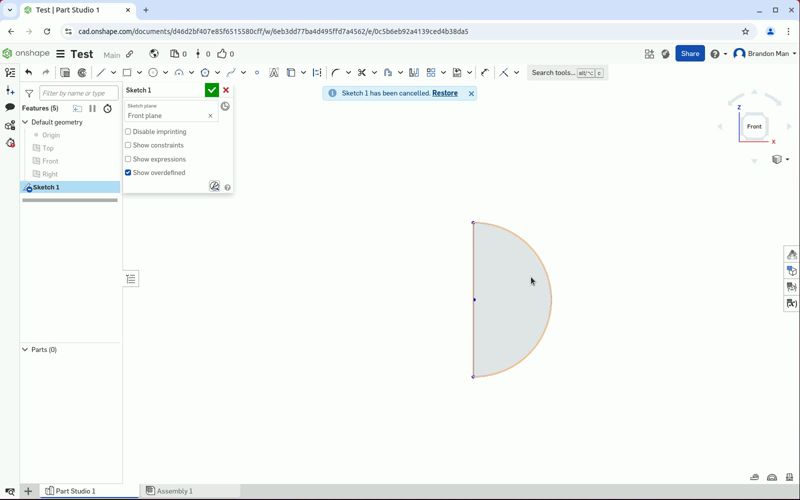
scroll(6)
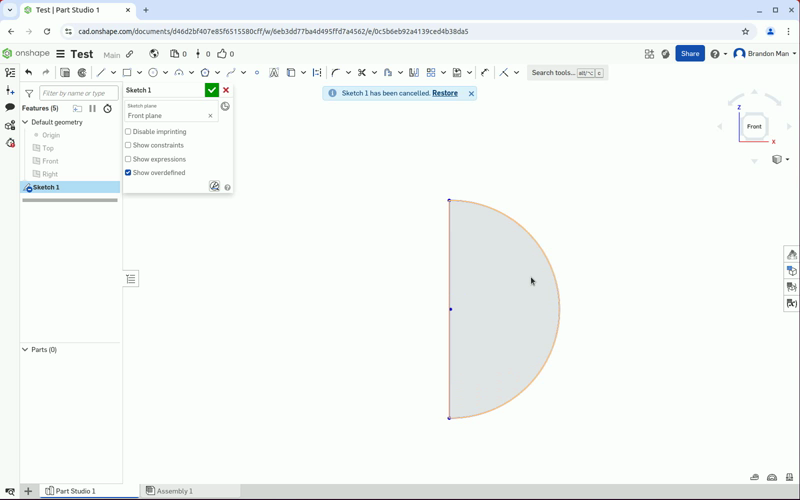
scroll(6)
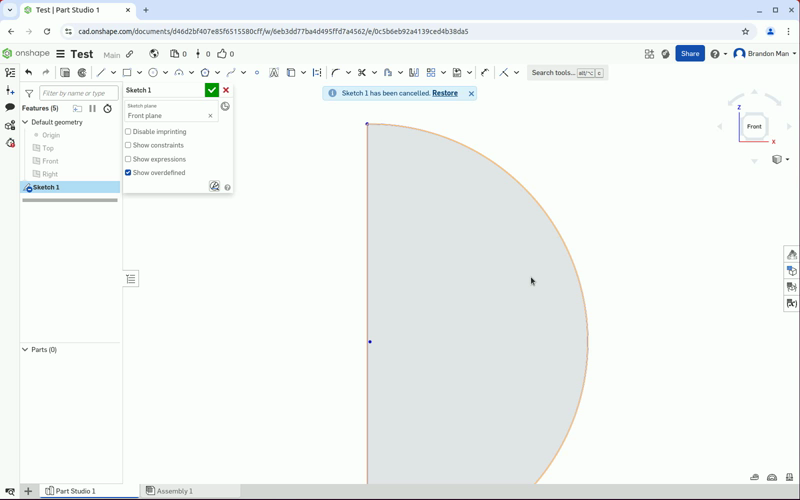
click(531, 276)
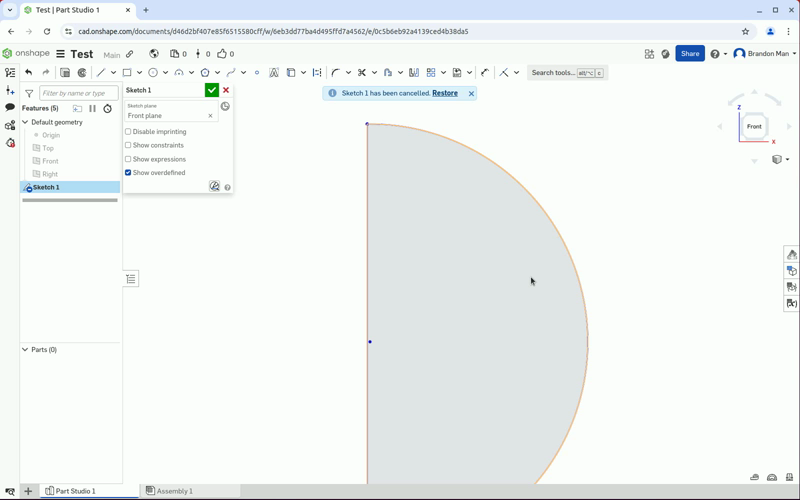
scroll(-6)
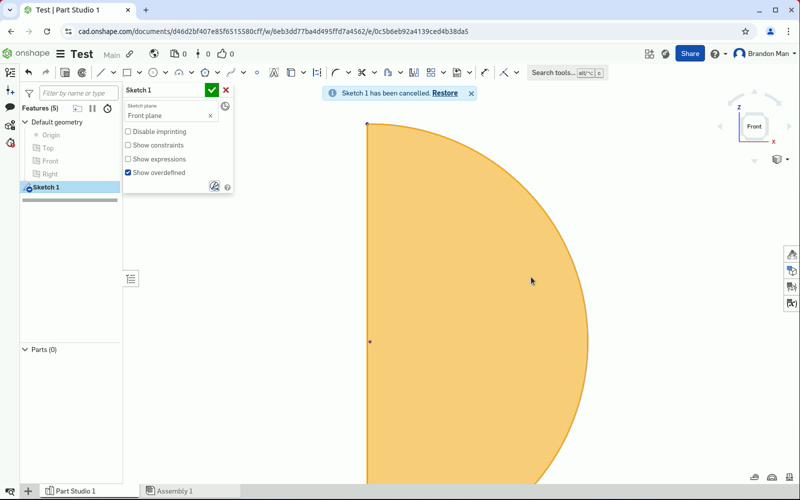
scroll(-6)
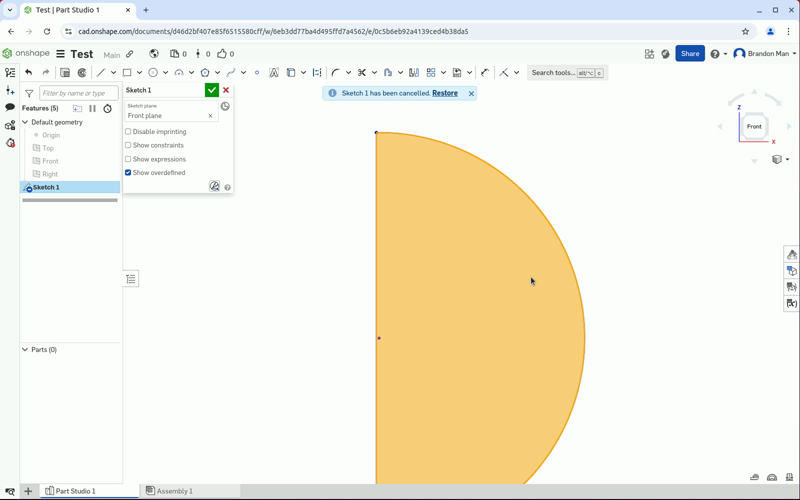
scroll(-6)
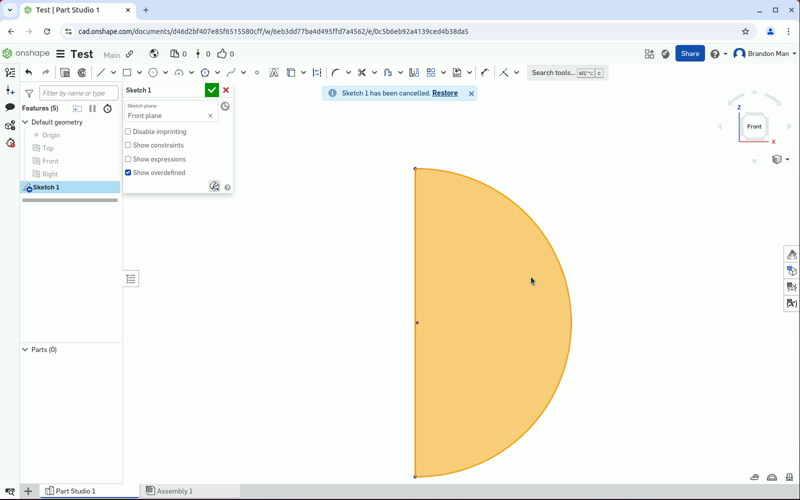
scroll(-6)
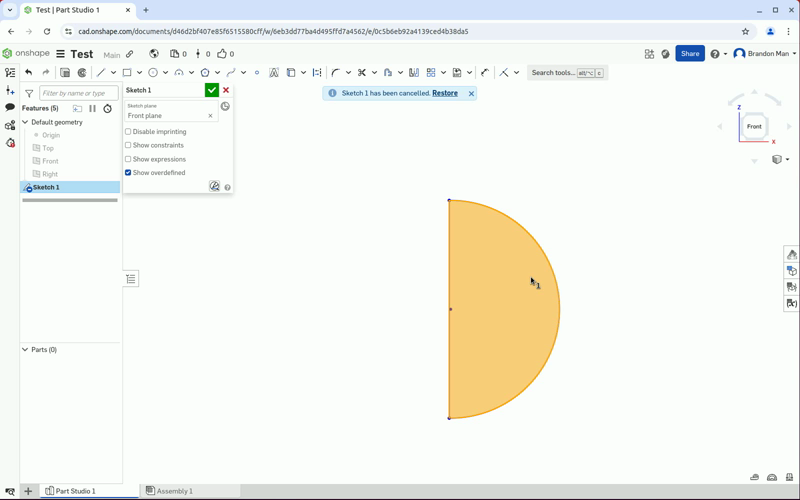
scroll(-6)
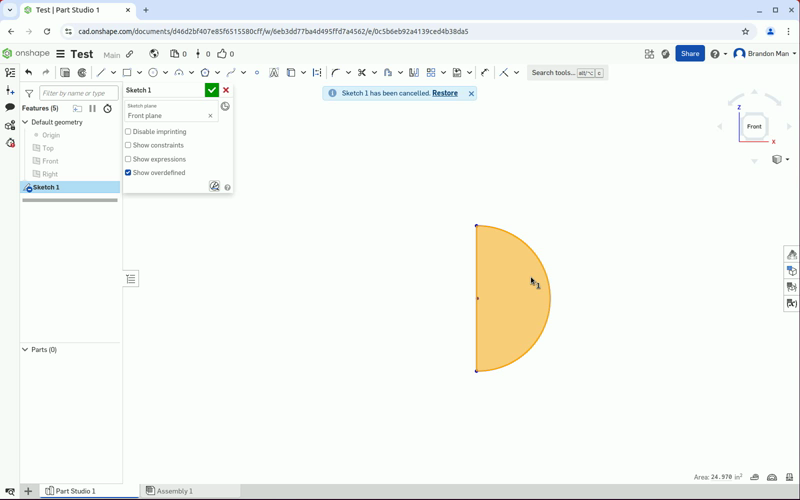
scroll(-6)
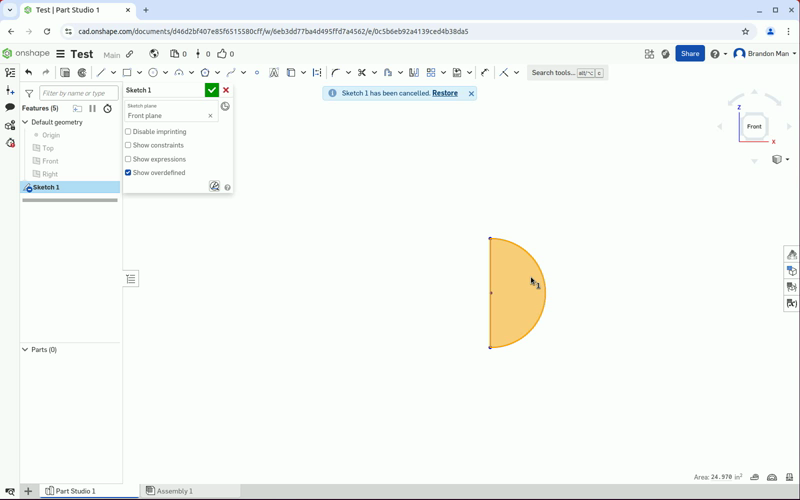
scroll(-6)
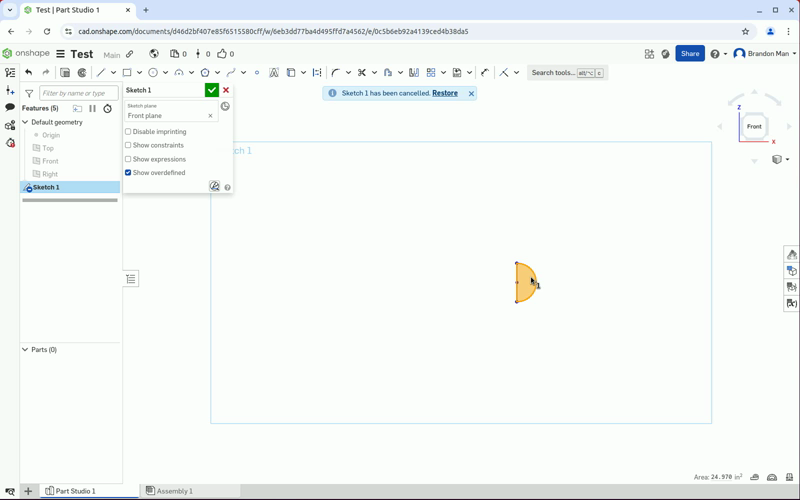
mouse_move(73, 352)
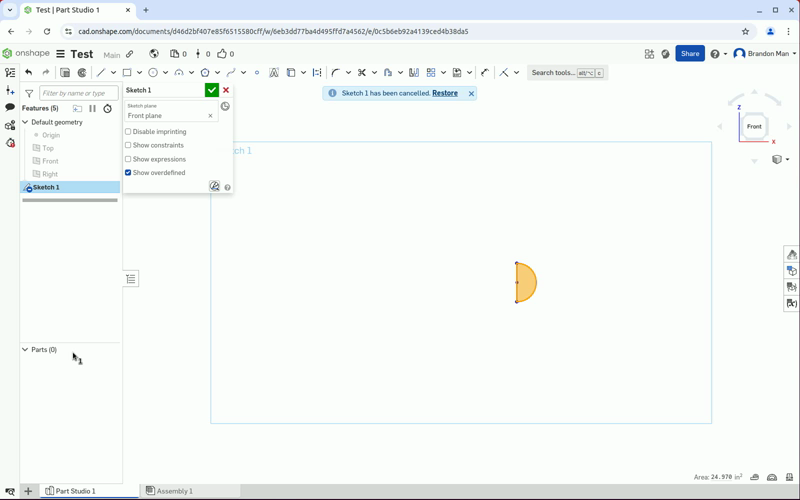
key(shift+y)
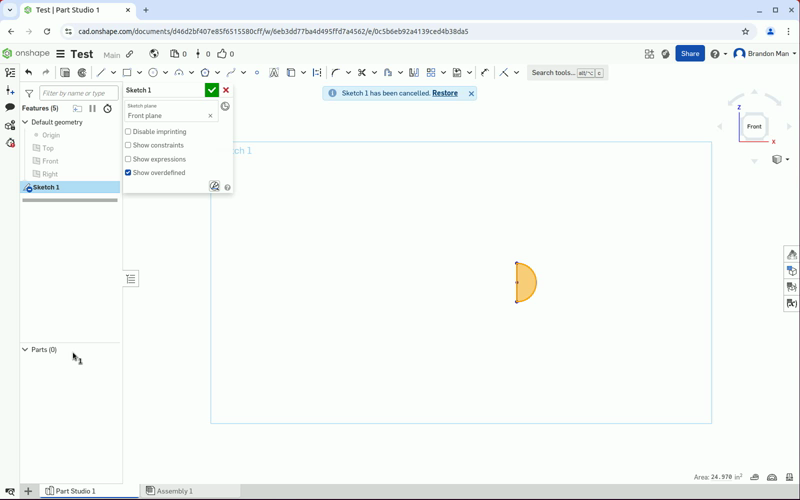
key(shift+e)
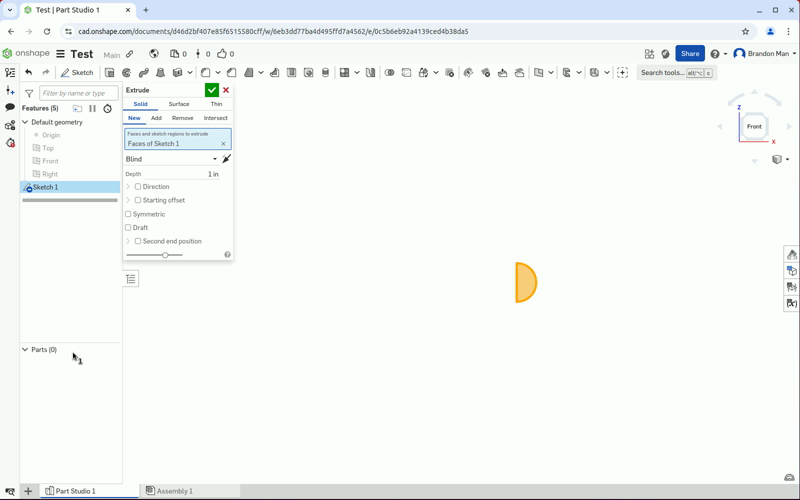
mouse_move(143, 106)
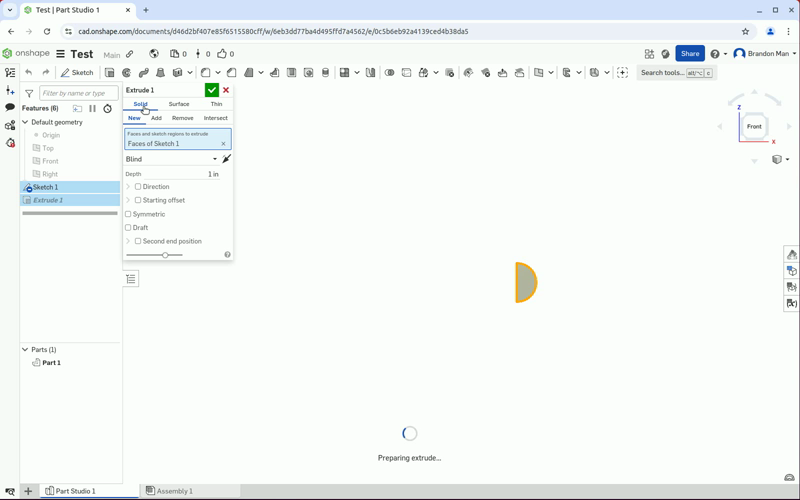
click(143, 106)
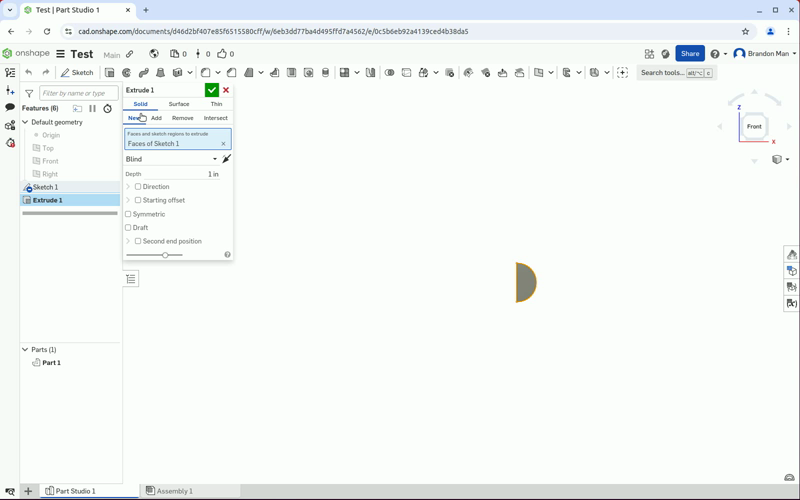
mouse_move(137, 120)
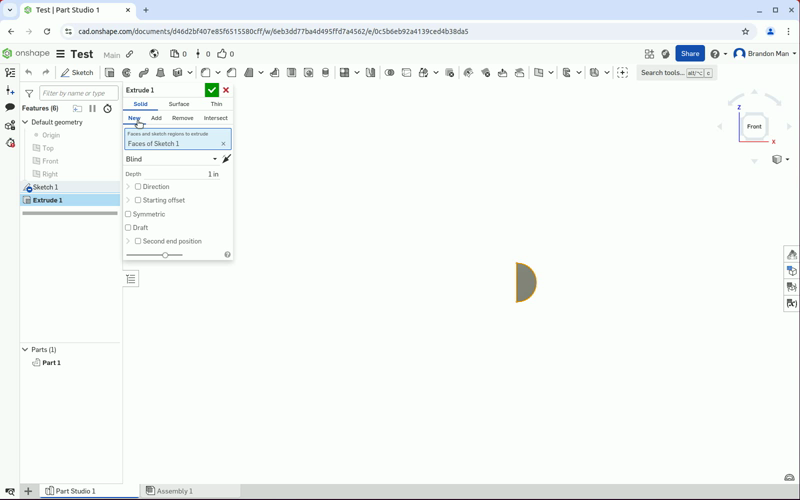
click(137, 120)
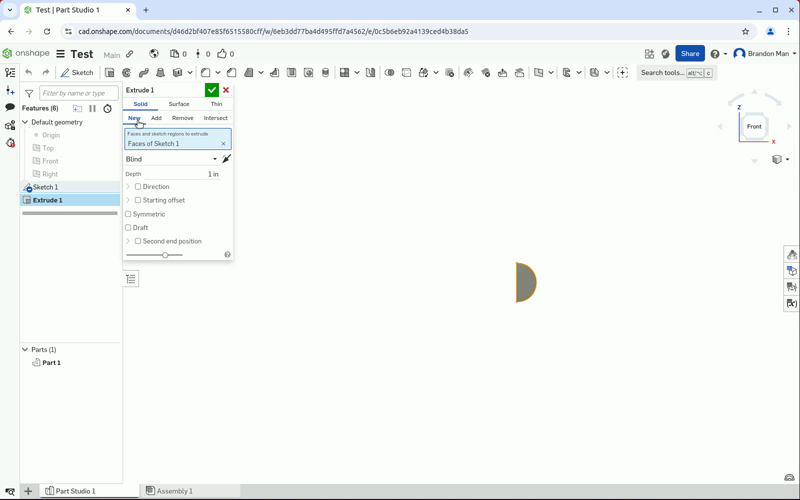
key(tab, 4)
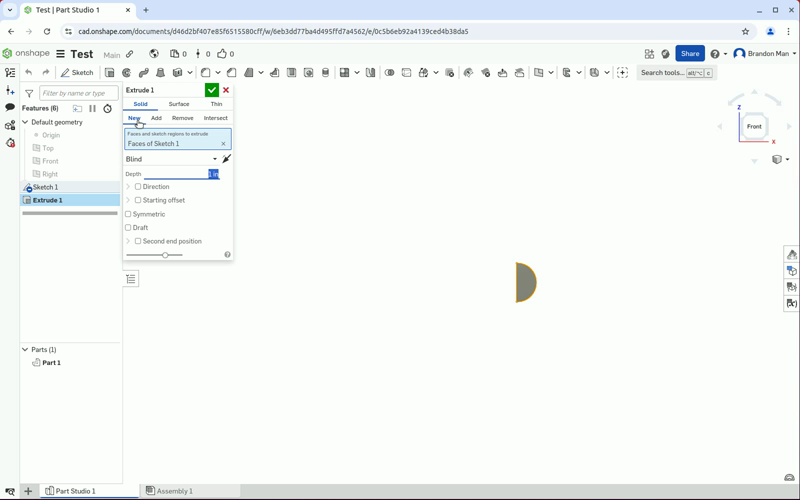
text(7.703)
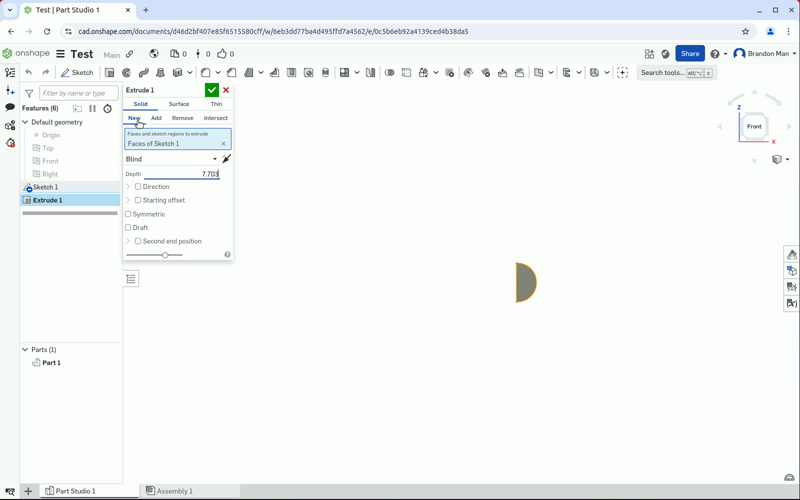
key(enter)
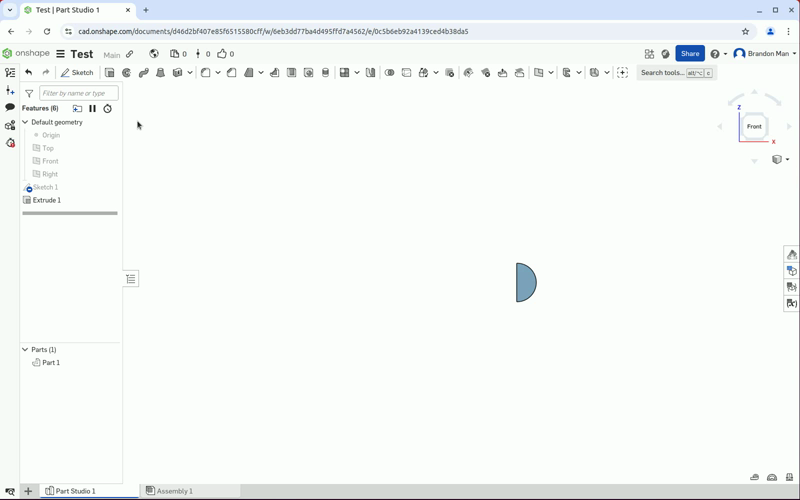
key(shift+h)
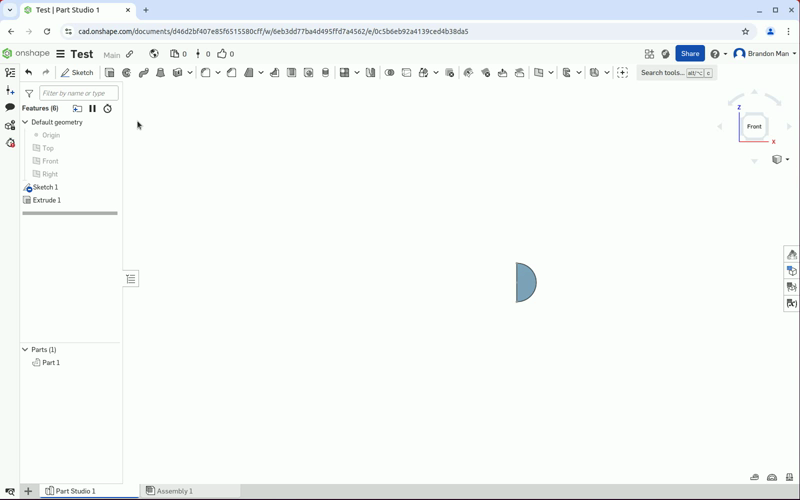
key(shift+h)
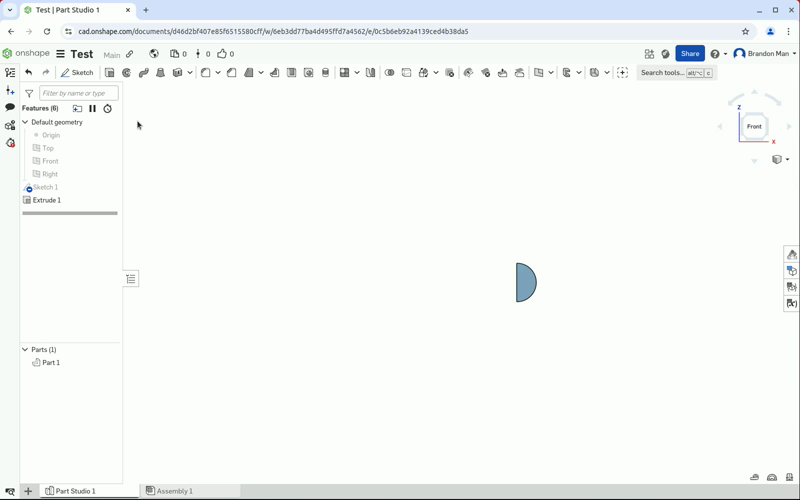
mouse_move(73, 189)
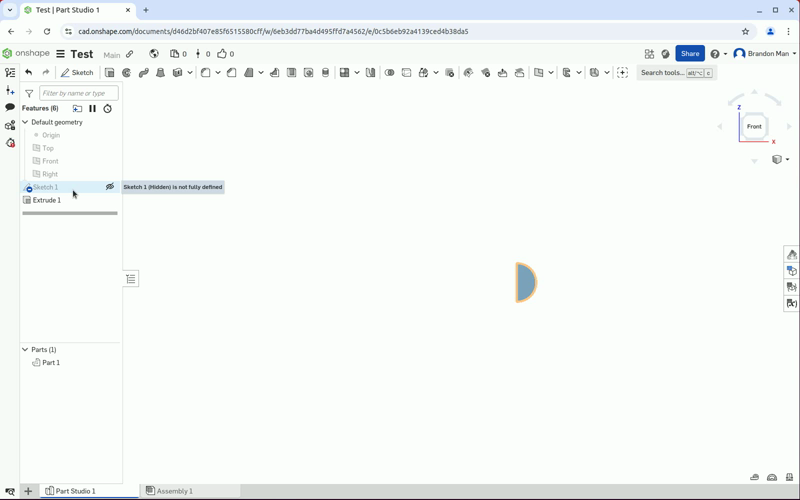
click(73, 189)
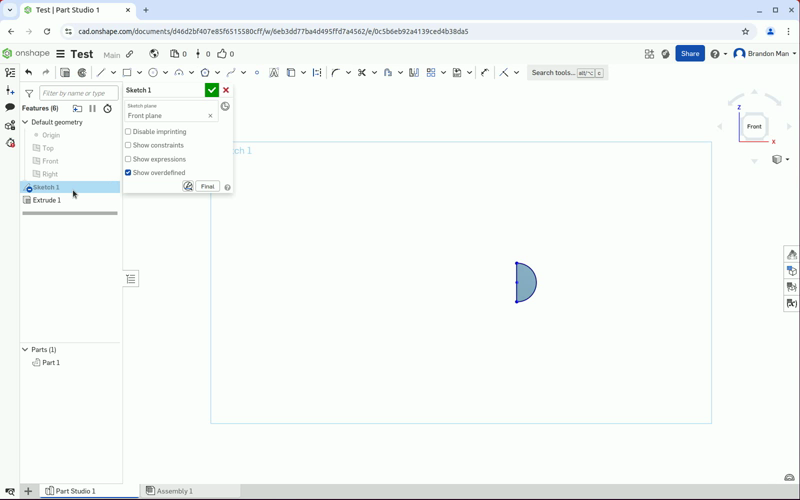
mouse_move(229, 92)
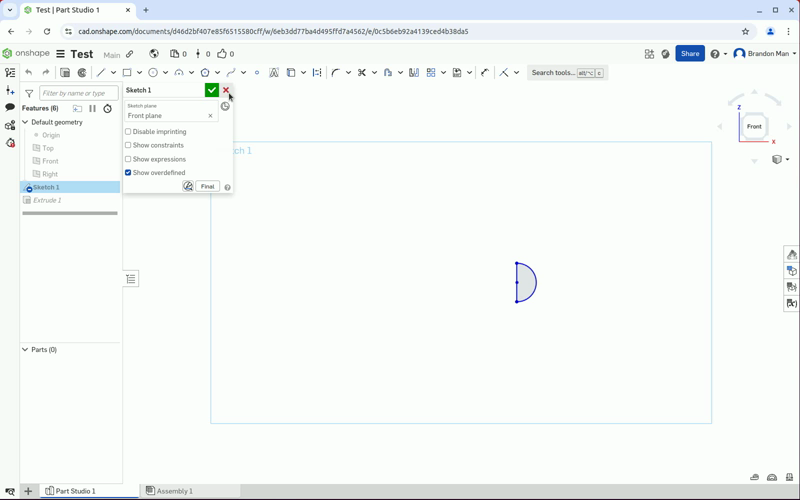
click(229, 92)
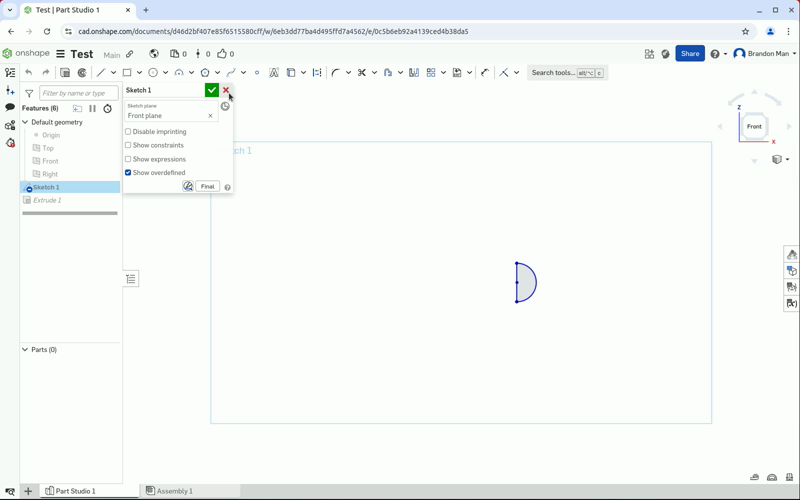
key(shift+s)
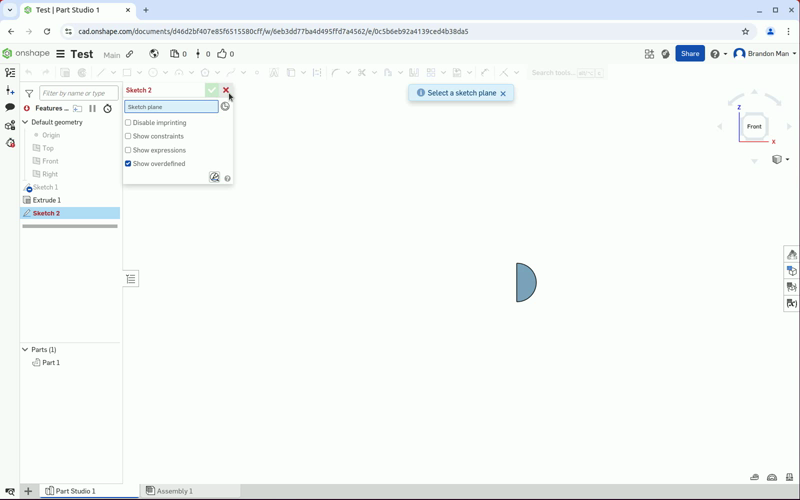
mouse_move(73, 163)
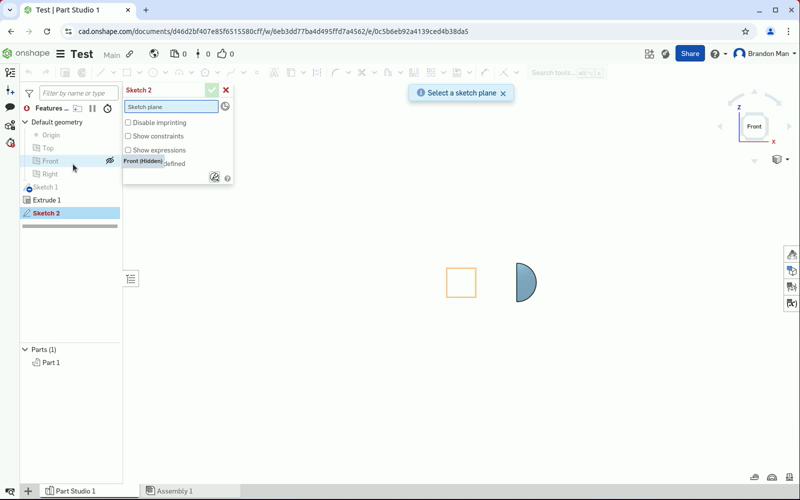
click(73, 163)
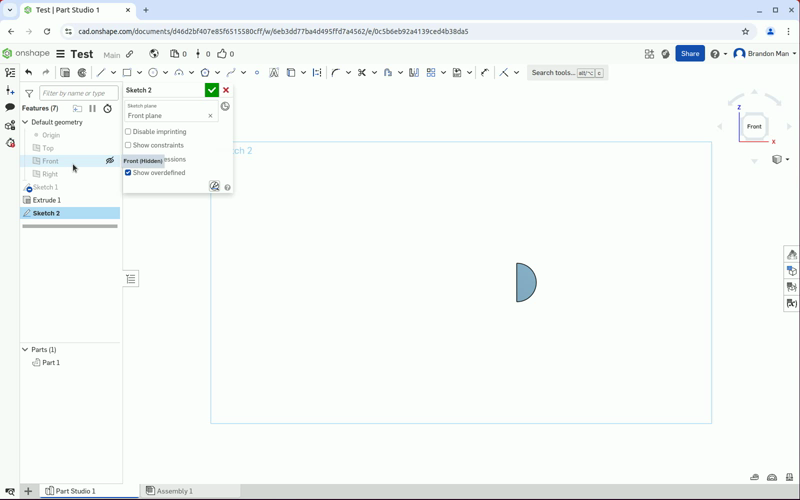
mouse_move(73, 352)
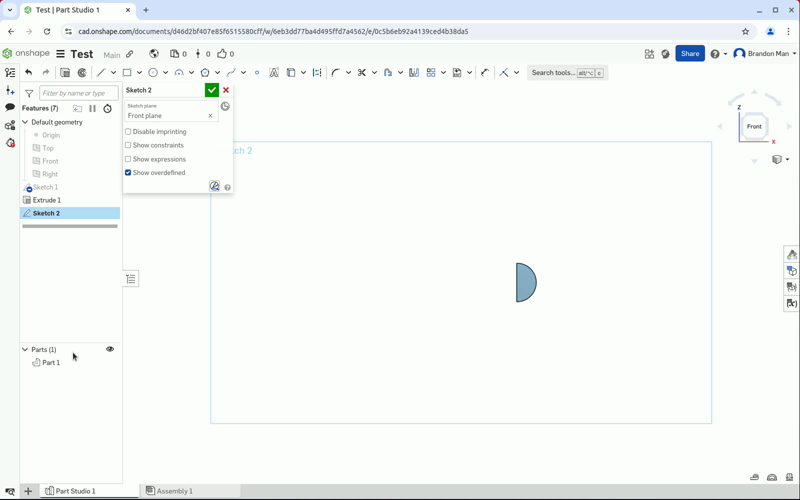
key(y)
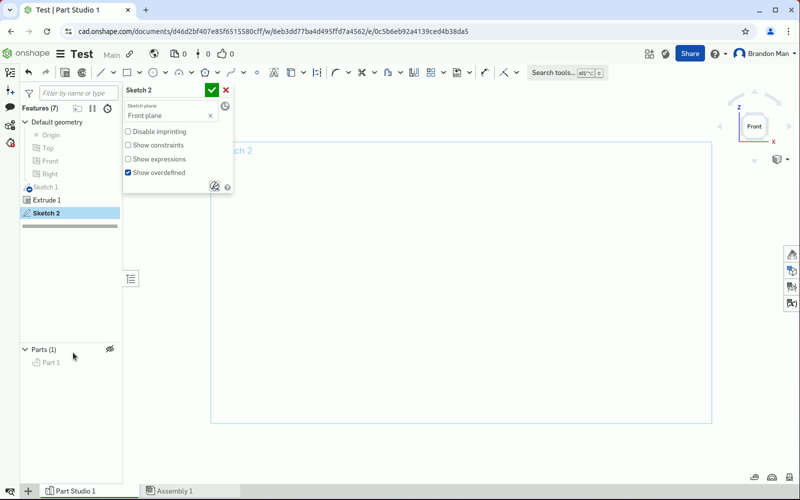
key(l)
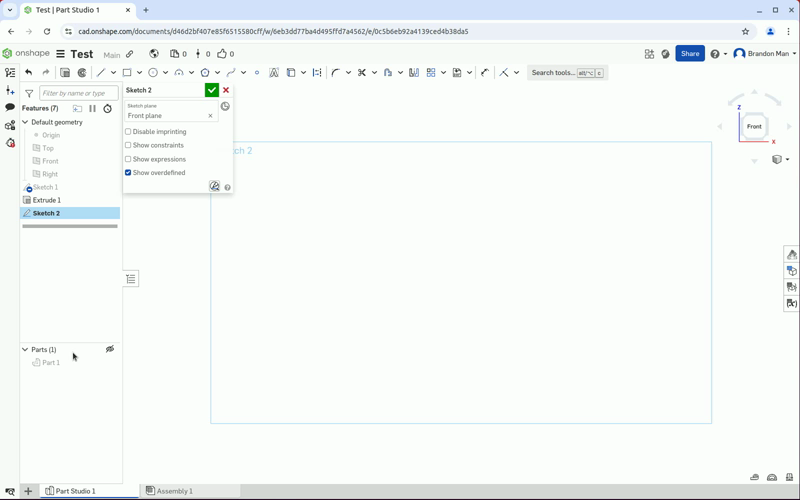
key_down(shift)
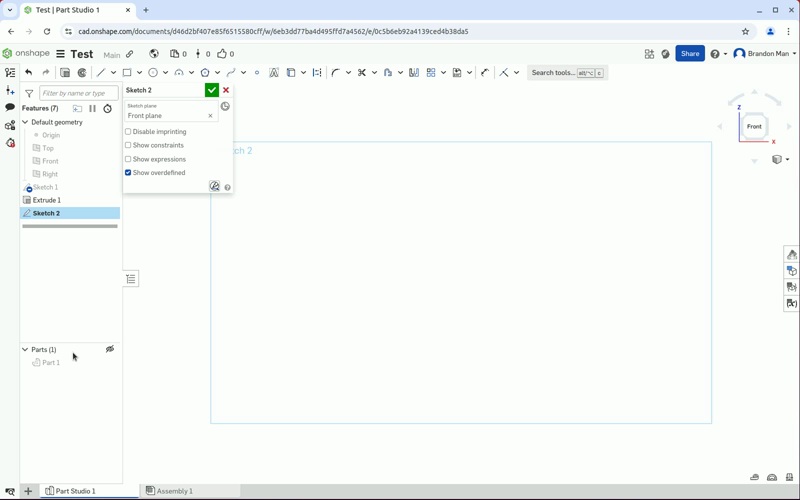
mouse_move(404, 301)
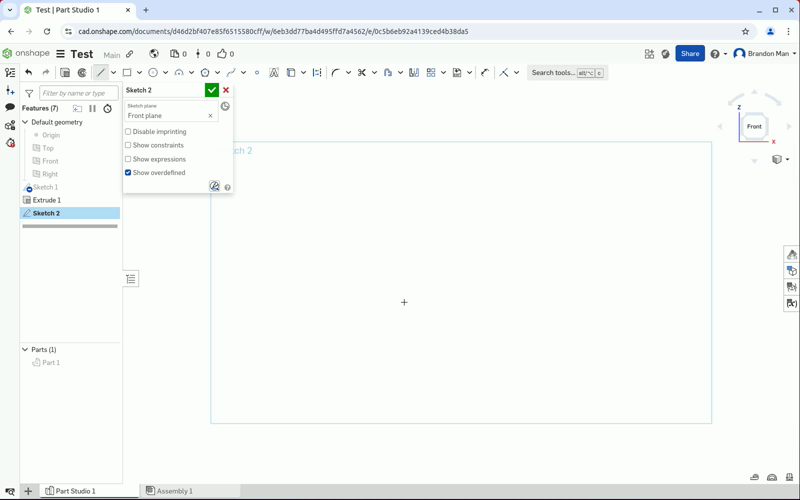
click(404, 301)
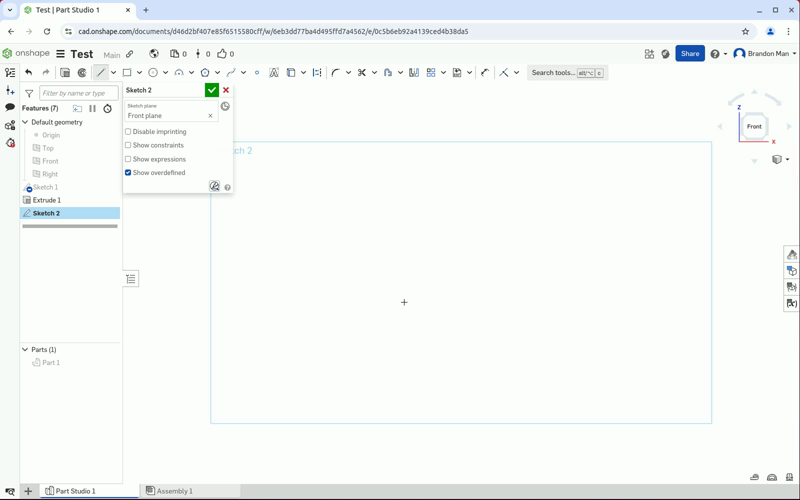
key_up(shift)
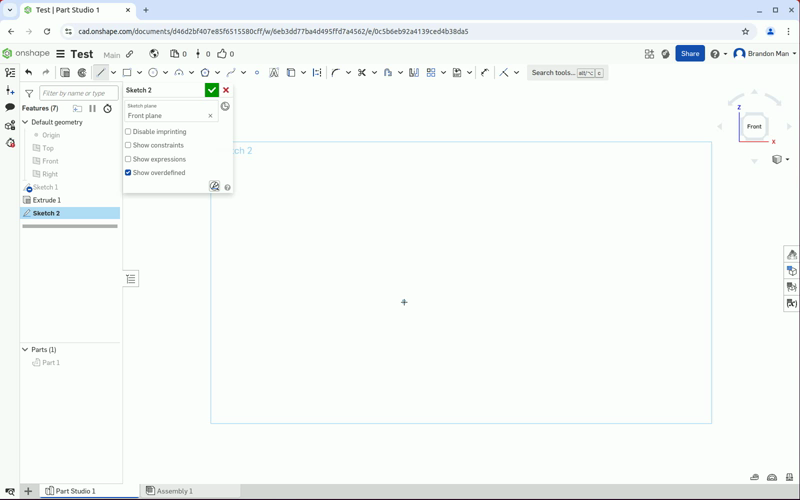
key_down(shift)
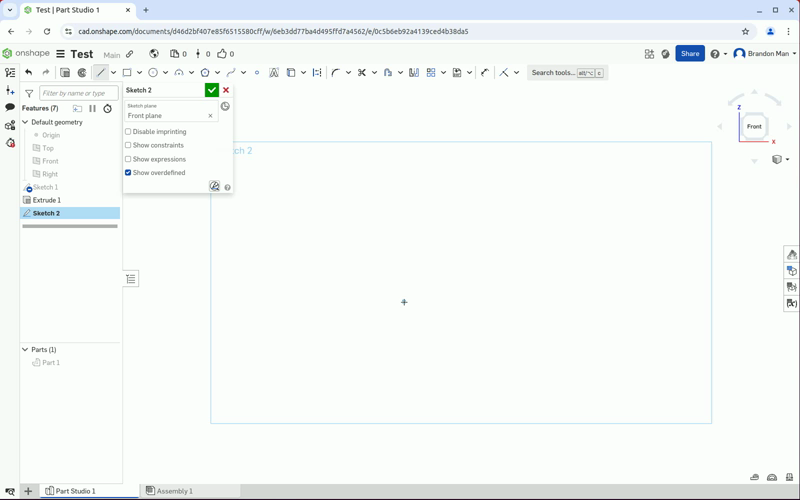
mouse_move(434, 301)
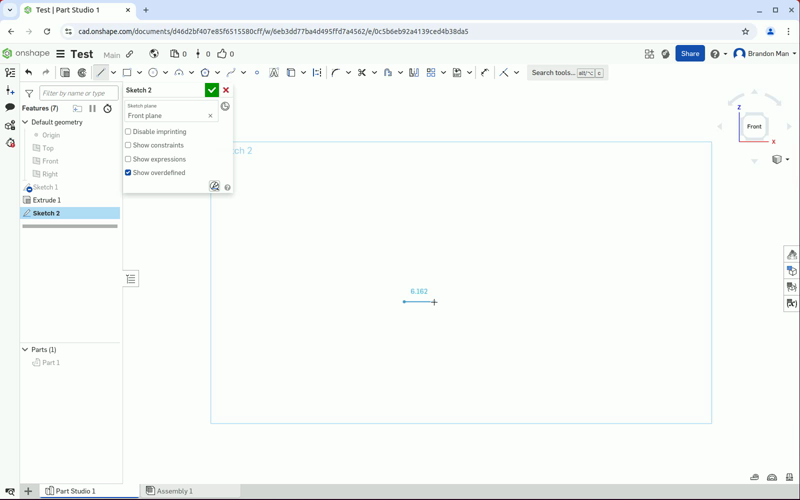
mouse_move(404, 263)
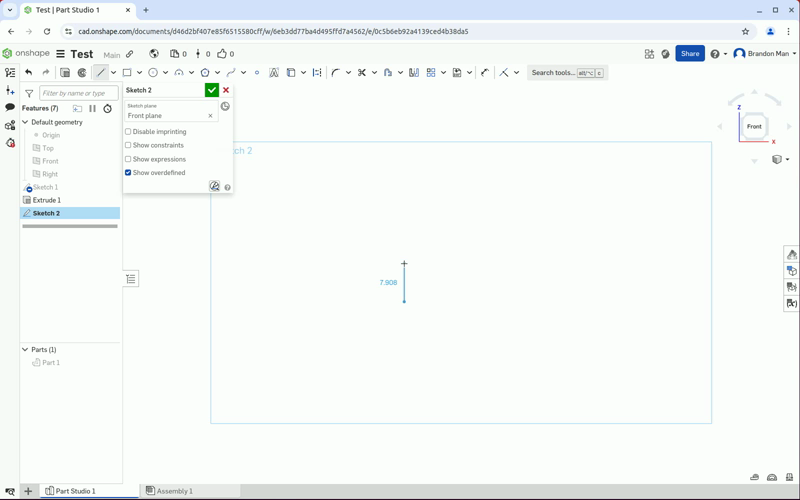
click(404, 263)
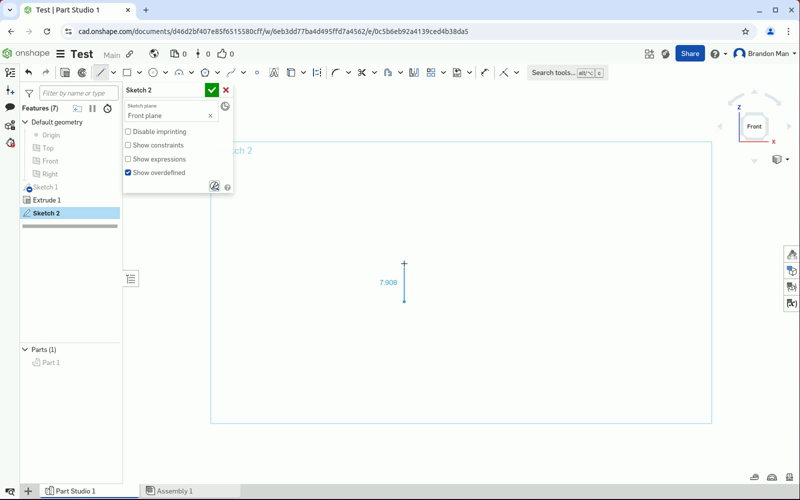
key_up(shift)
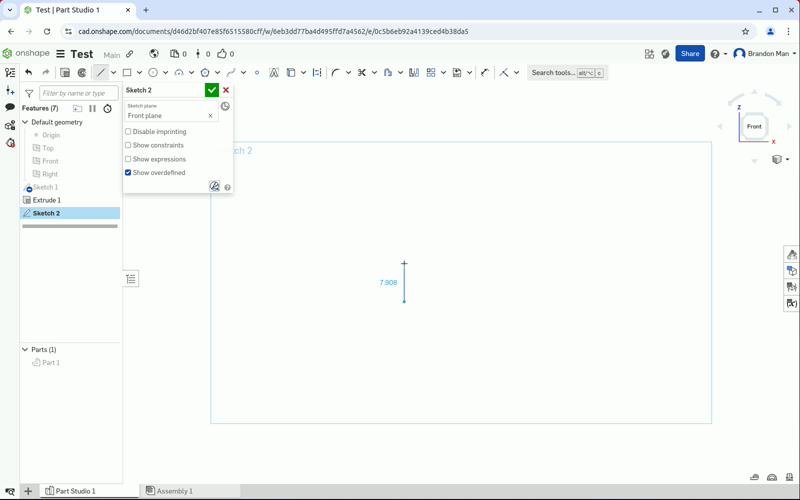
key(esc)
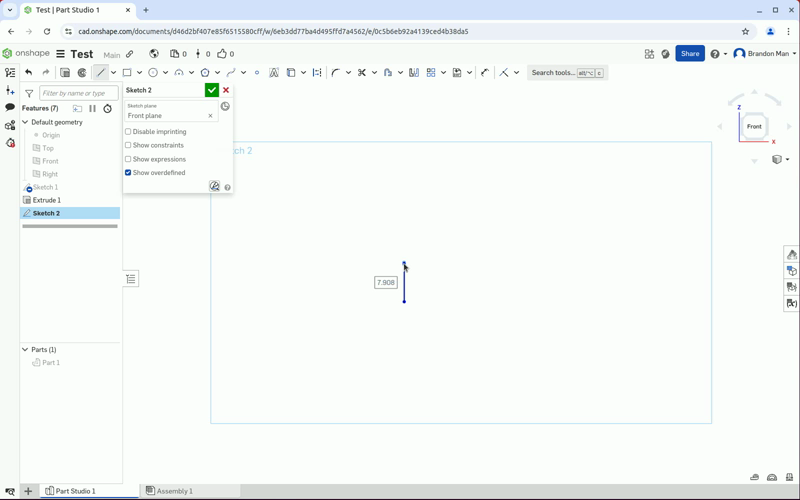
key(a)
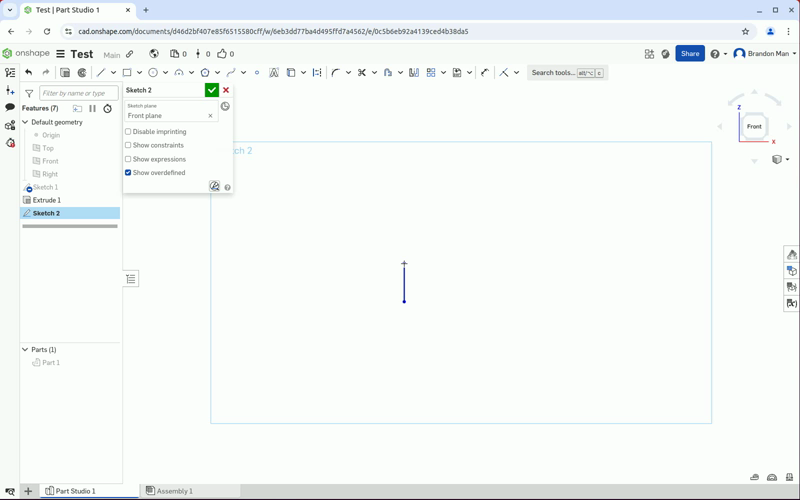
mouse_move(404, 263)
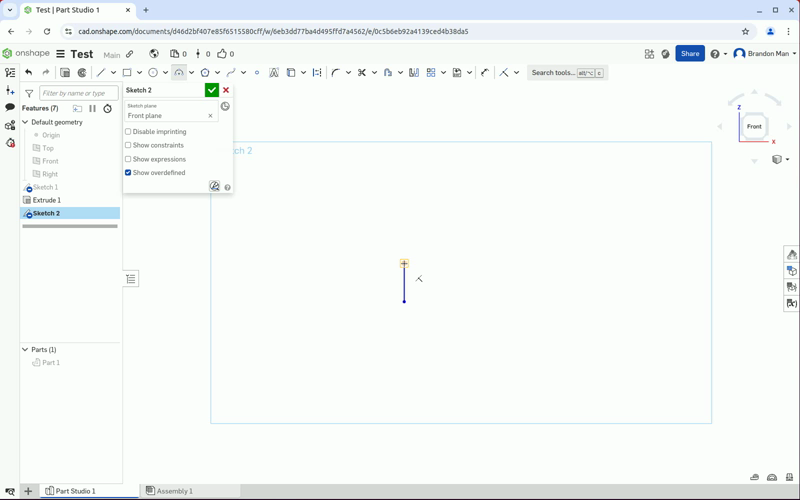
click(404, 263)
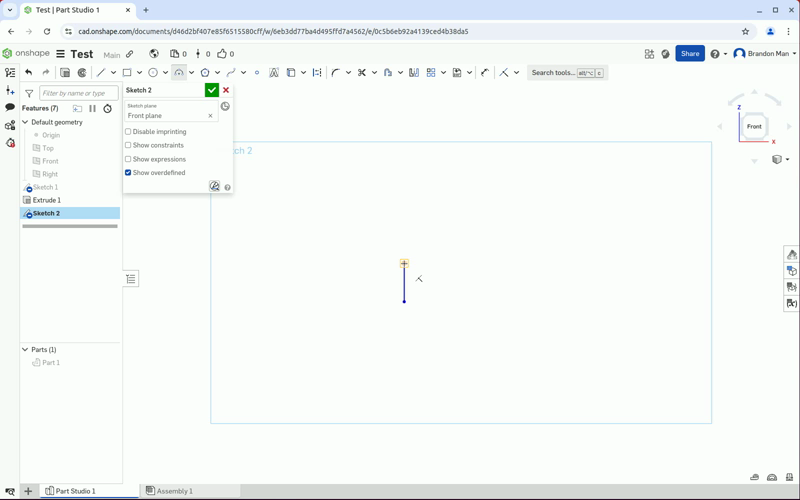
mouse_move(404, 301)
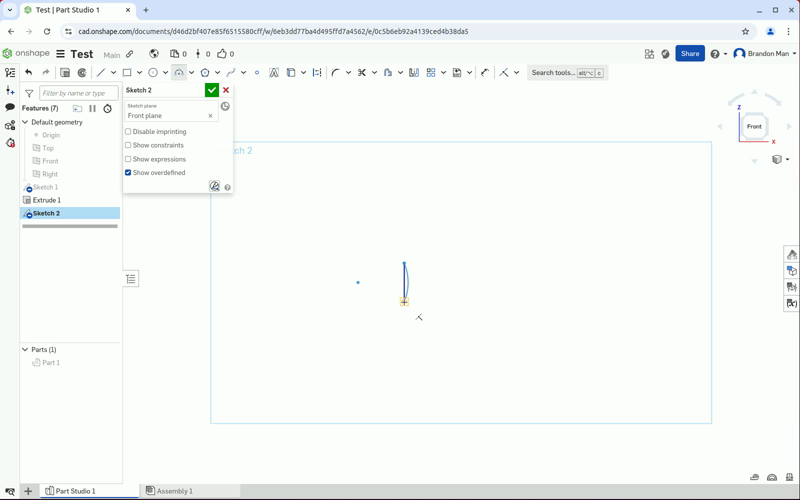
click(404, 301)
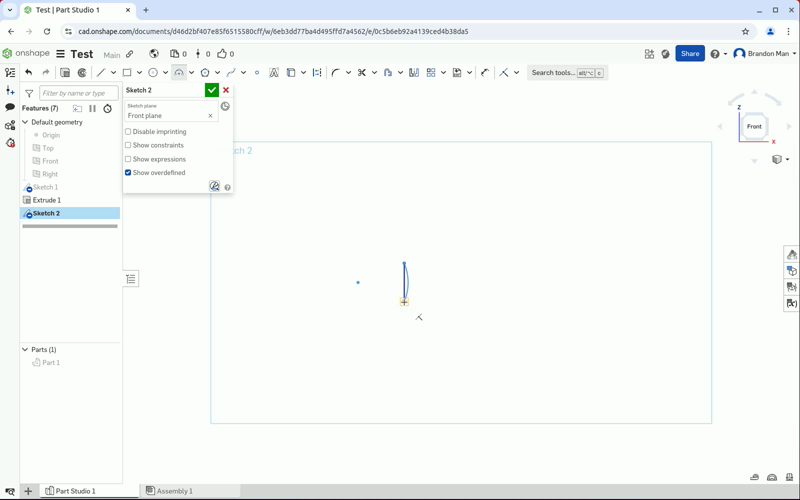
key_down(shift)
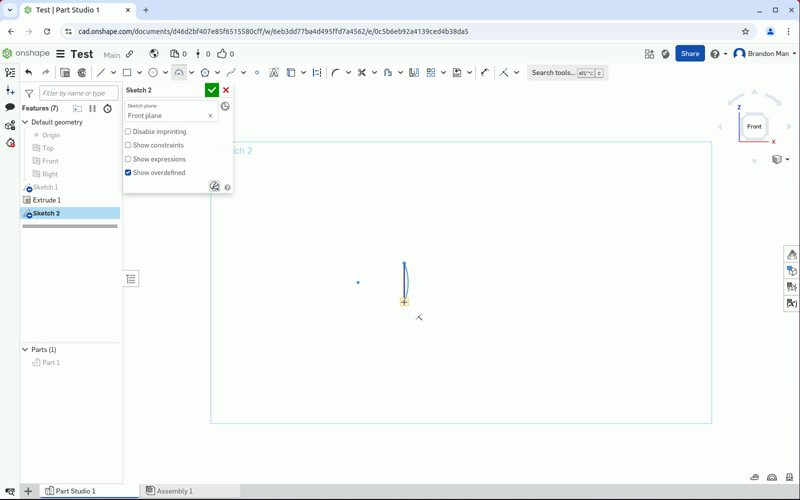
mouse_move(385, 282)
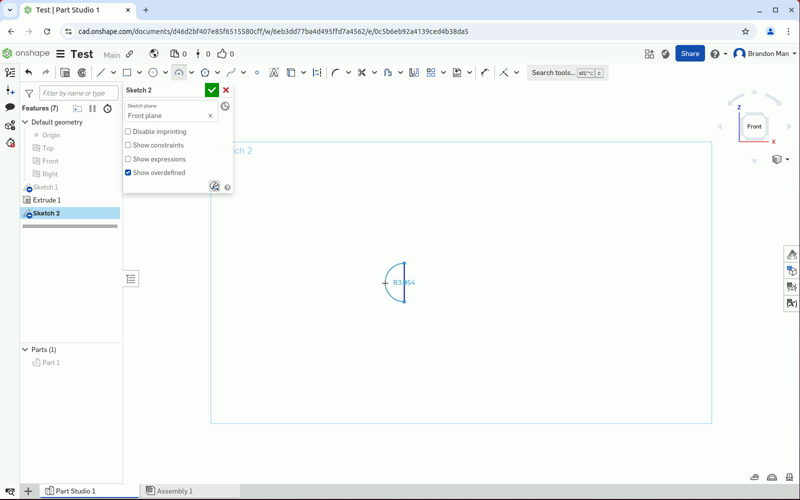
click(385, 282)
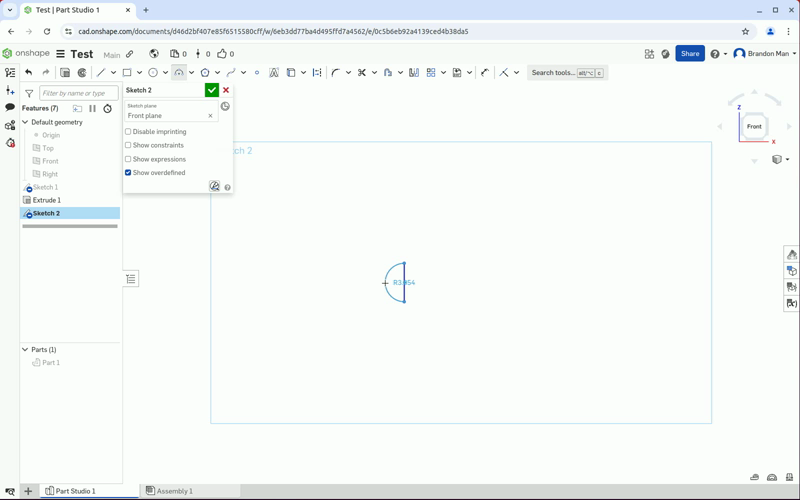
key_up(shift)
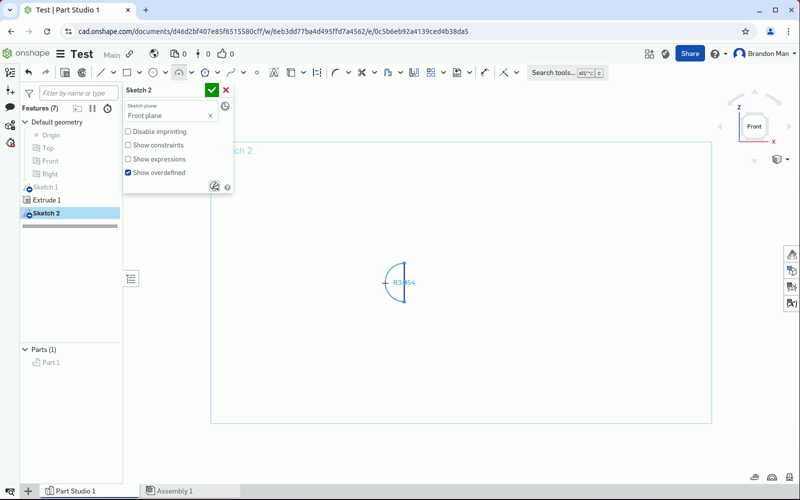
key(esc)
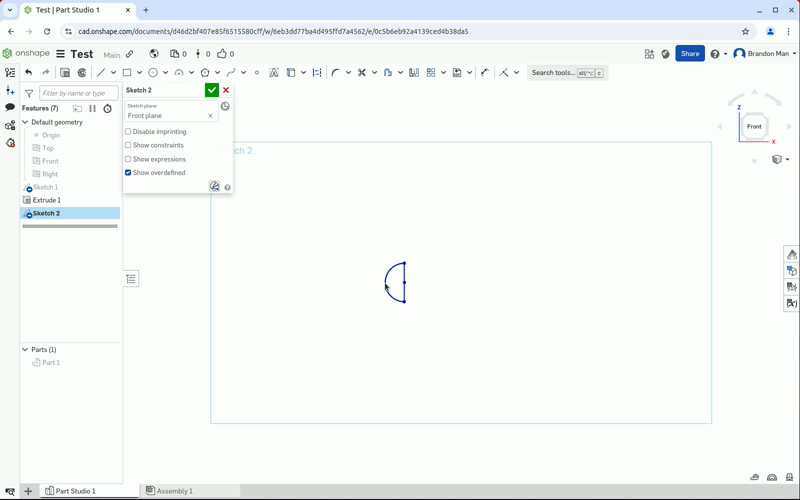
mouse_move(392, 281)
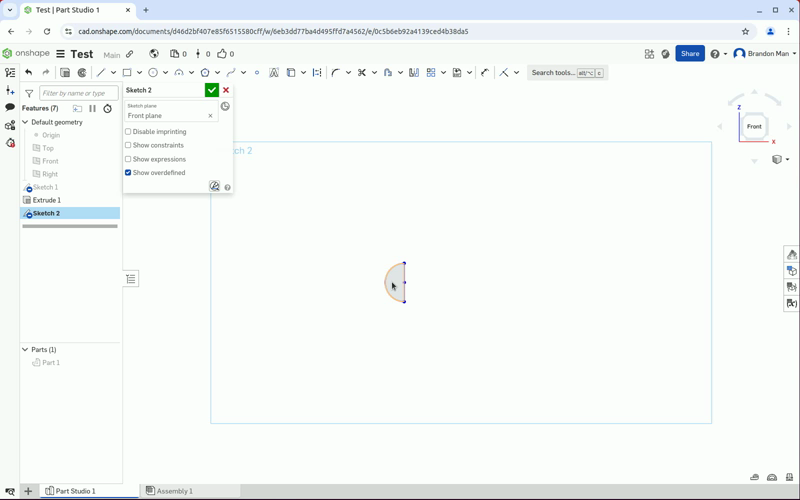
scroll(6)
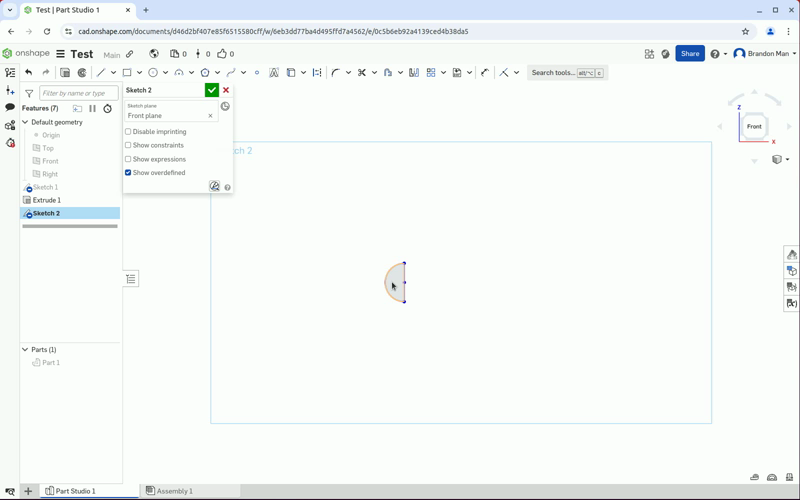
scroll(6)
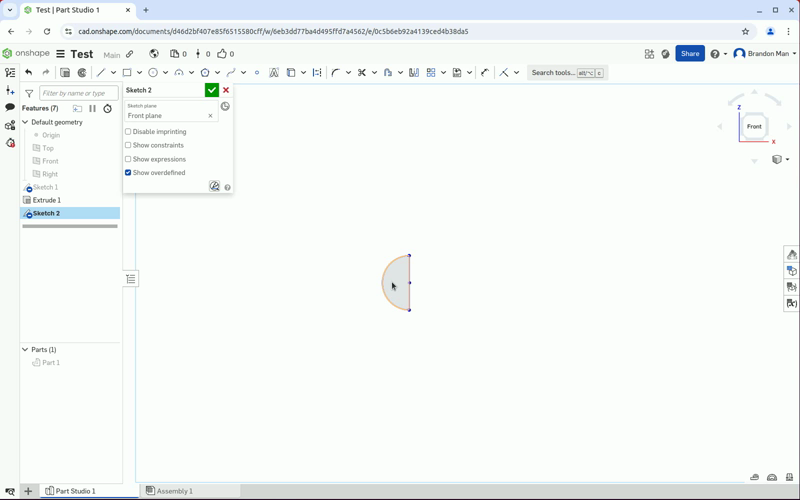
scroll(6)
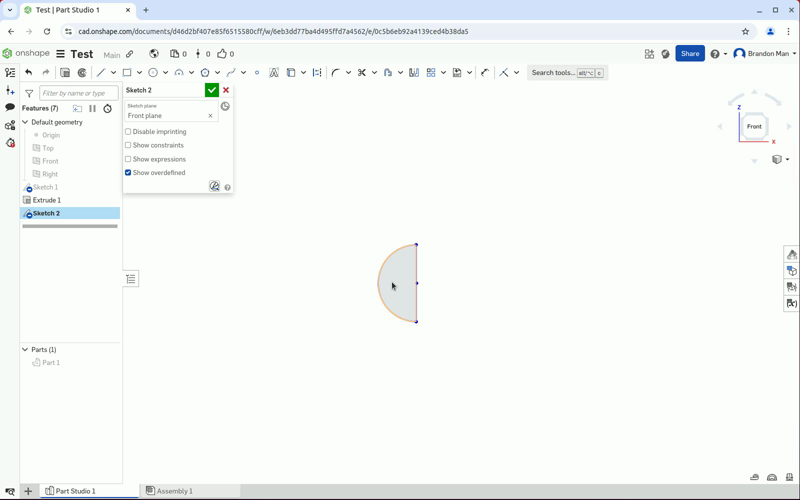
scroll(6)
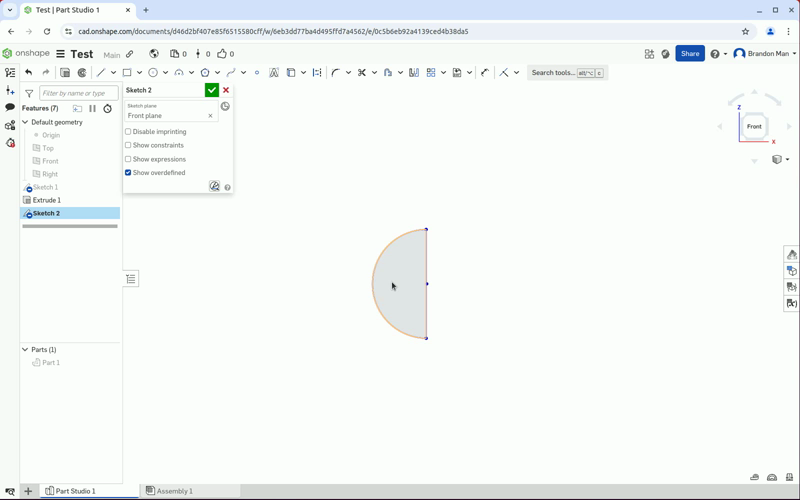
scroll(6)
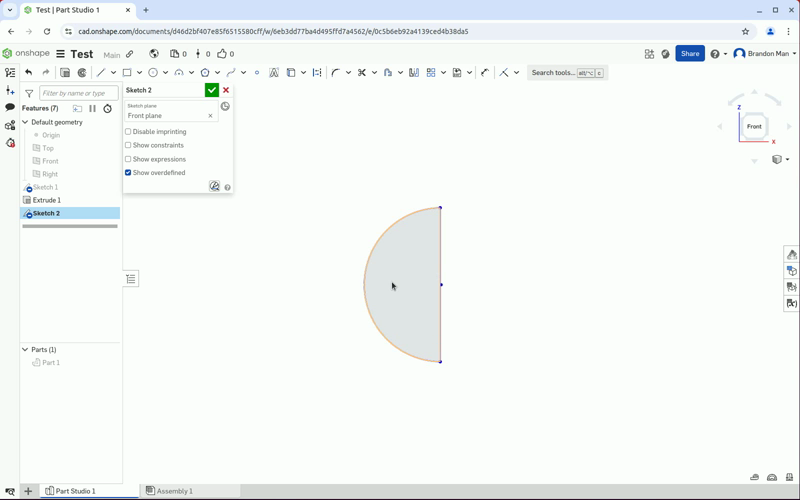
scroll(6)
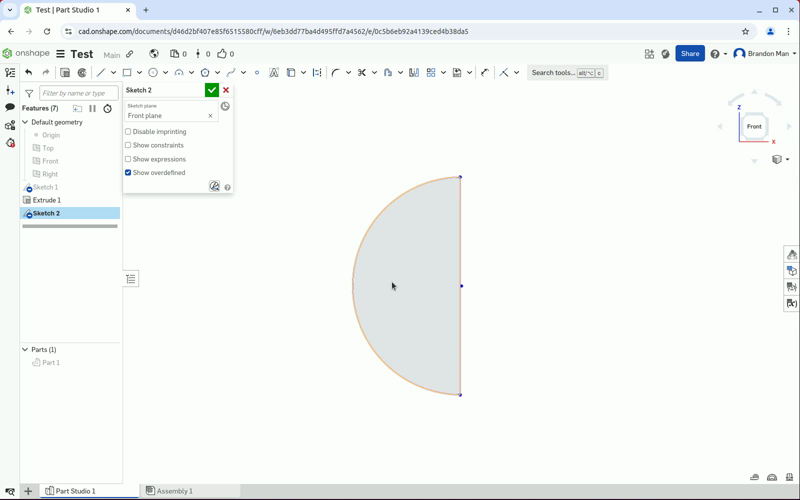
scroll(6)
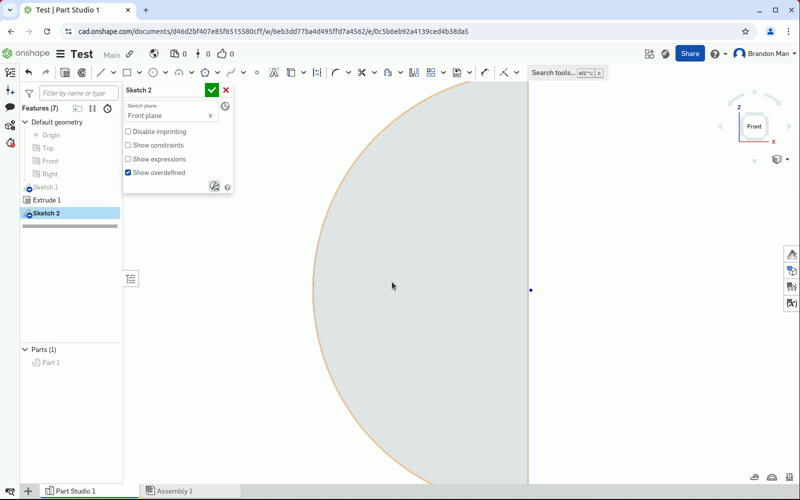
click(392, 281)
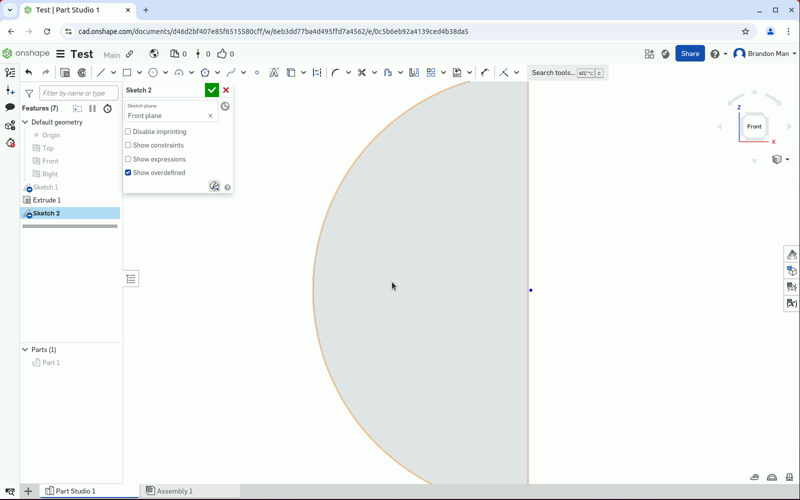
scroll(-6)
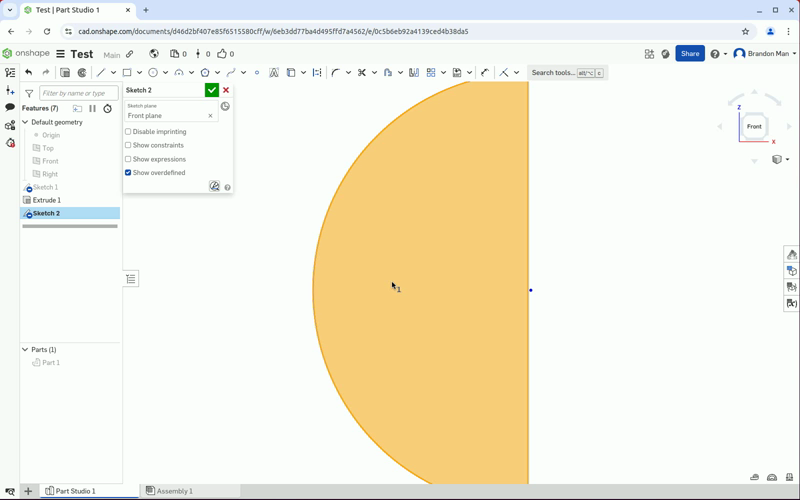
scroll(-6)
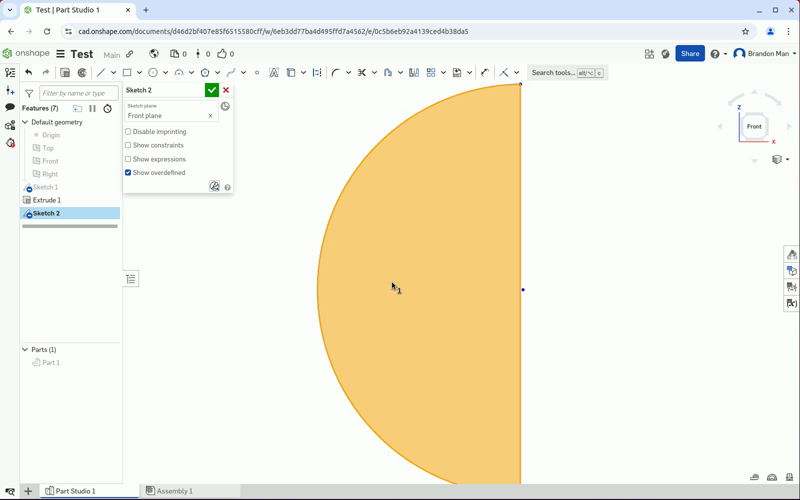
scroll(-6)
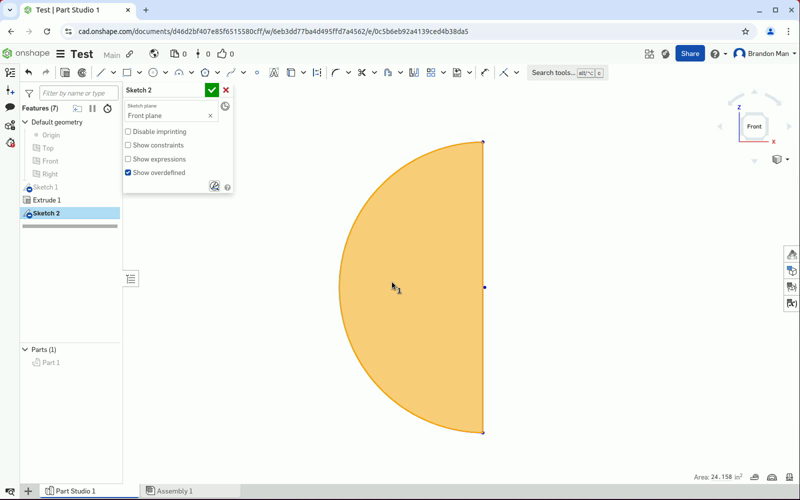
scroll(-6)
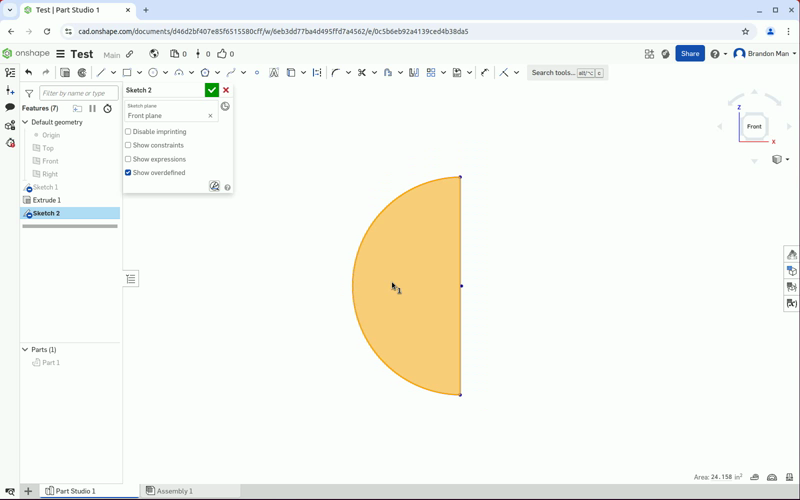
scroll(-6)
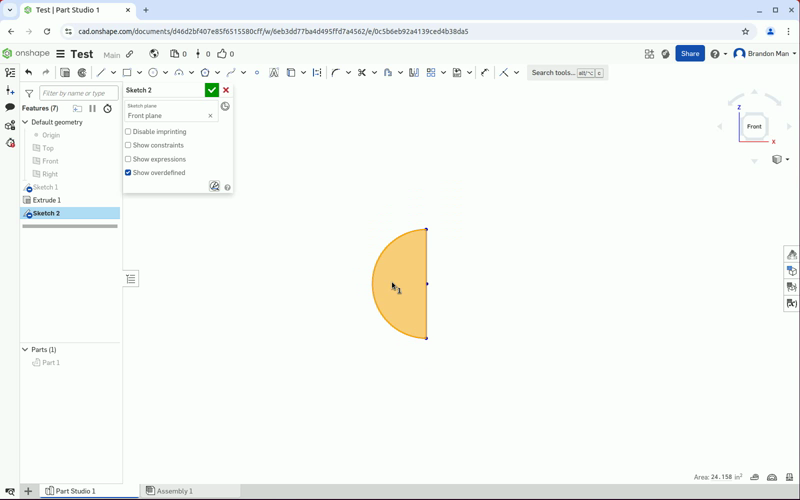
scroll(-6)
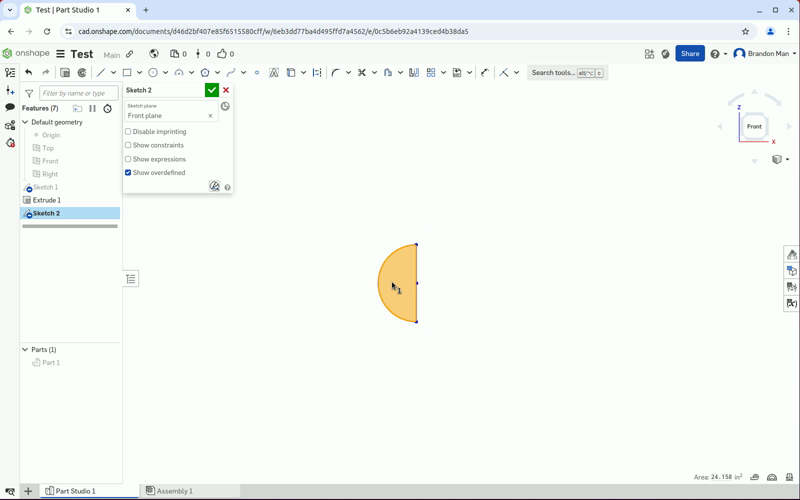
scroll(-6)
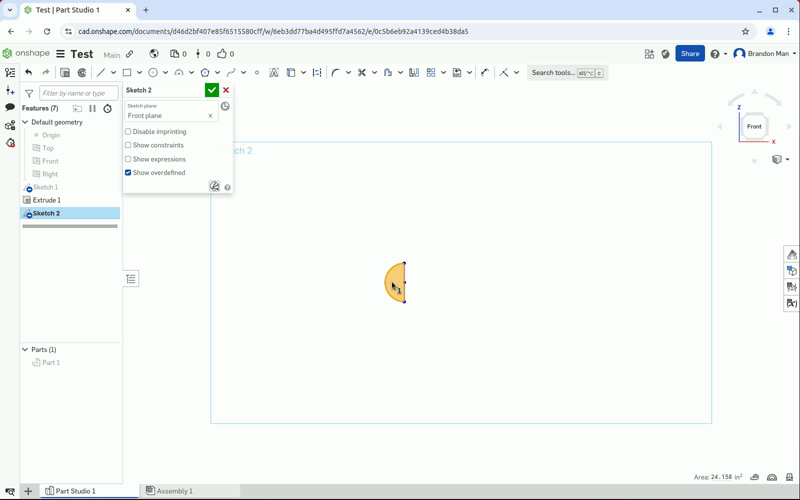
mouse_move(73, 352)
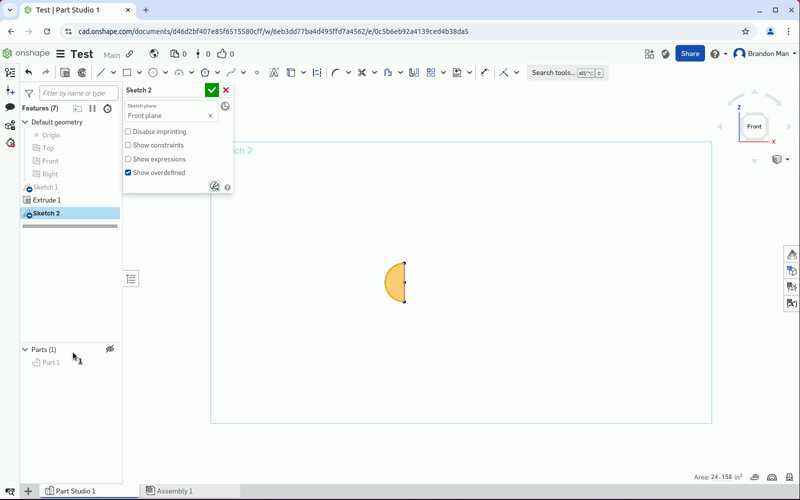
key(shift+y)
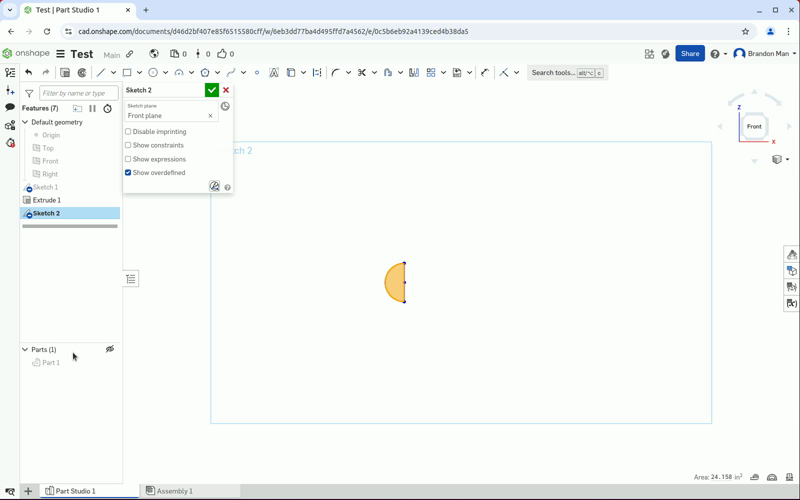
key(shift+e)
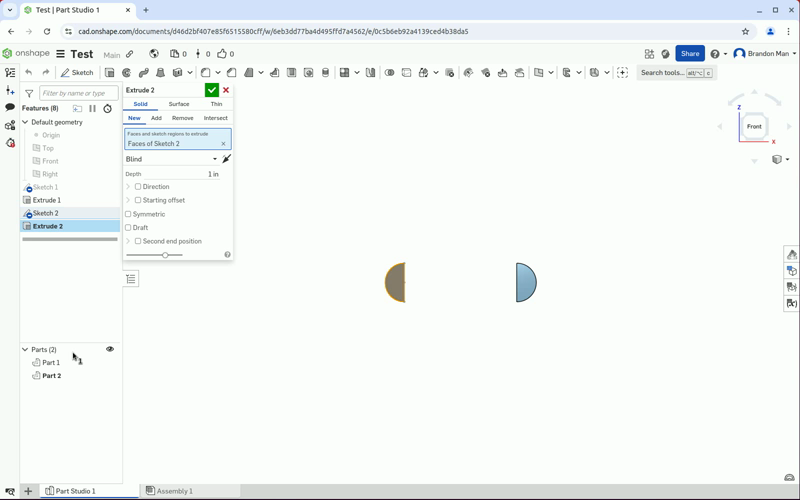
mouse_move(143, 106)
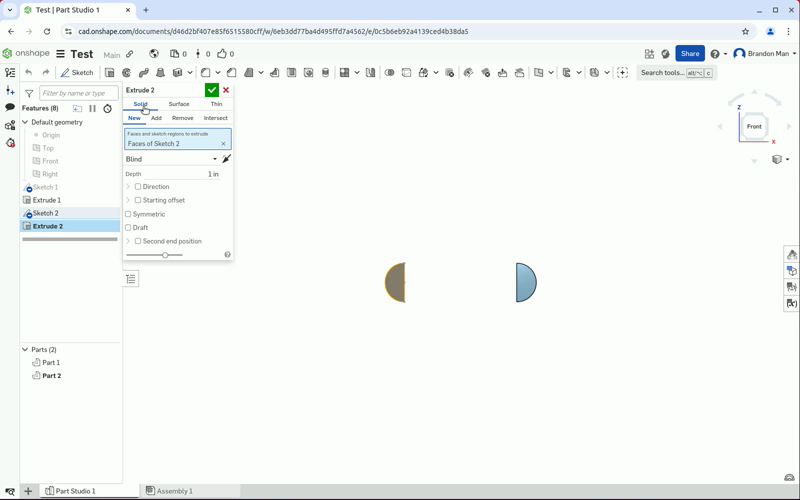
click(143, 106)
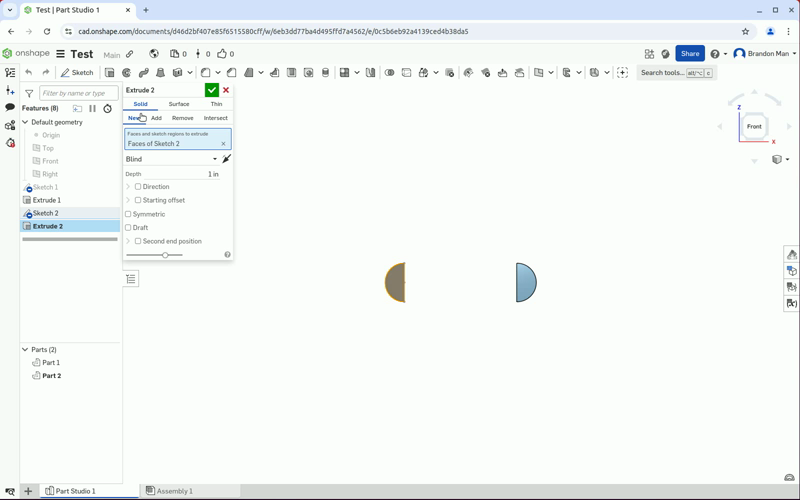
mouse_move(137, 120)
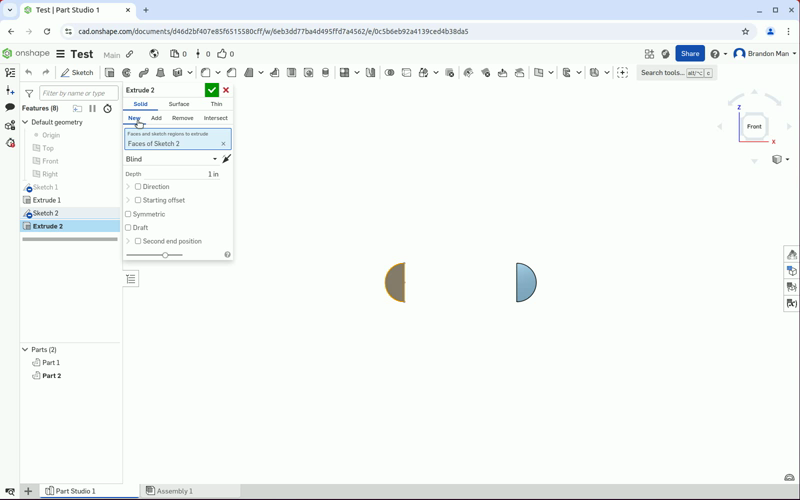
click(137, 120)
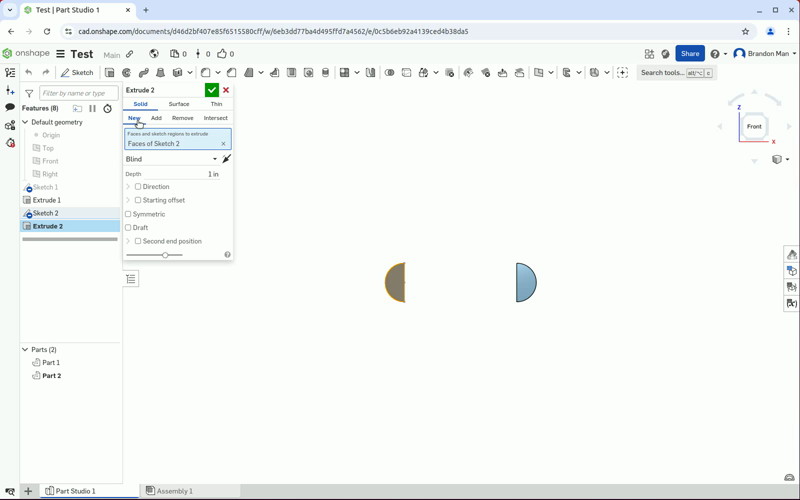
key(tab, 4)
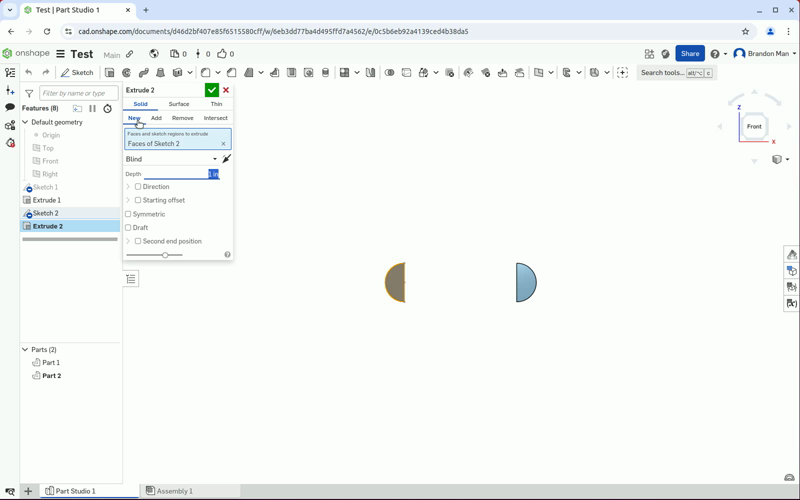
text(7.703)
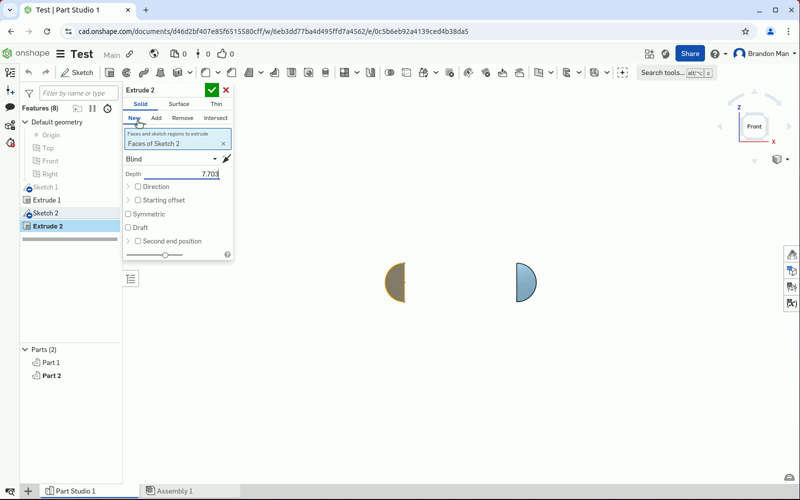
key(enter)
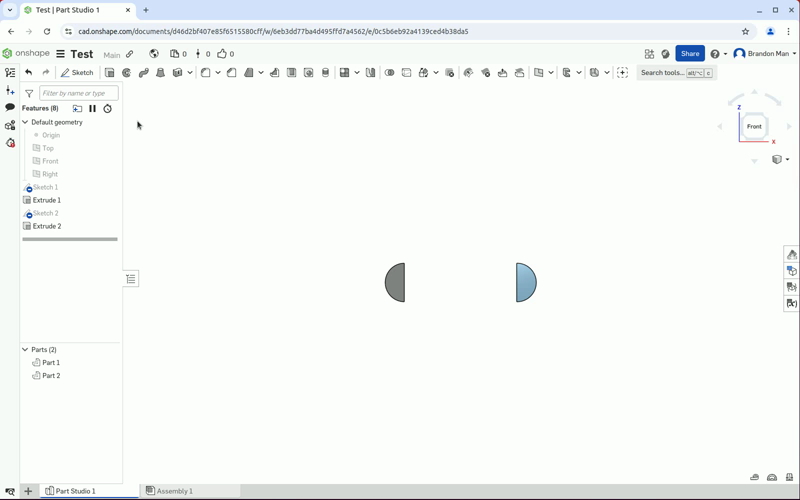
key(shift+h)
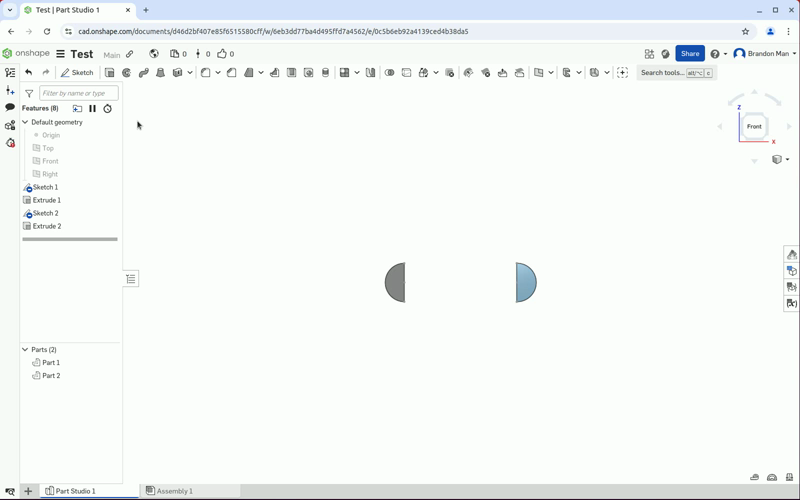
key(shift+h)
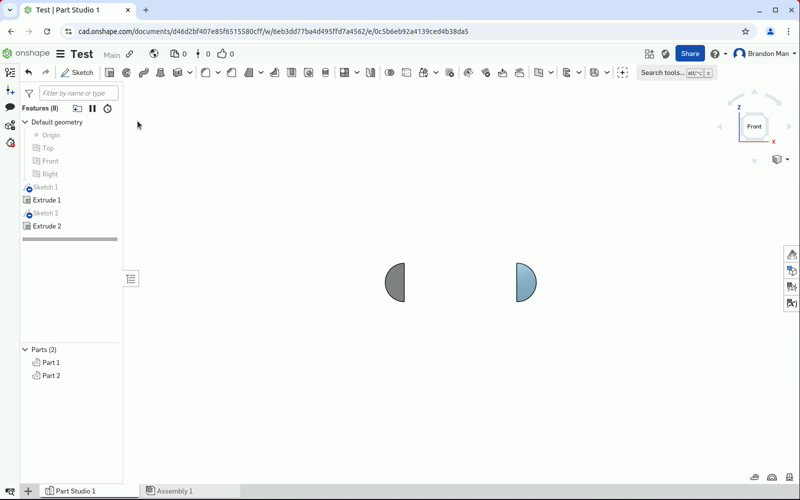
mouse_move(73, 189)
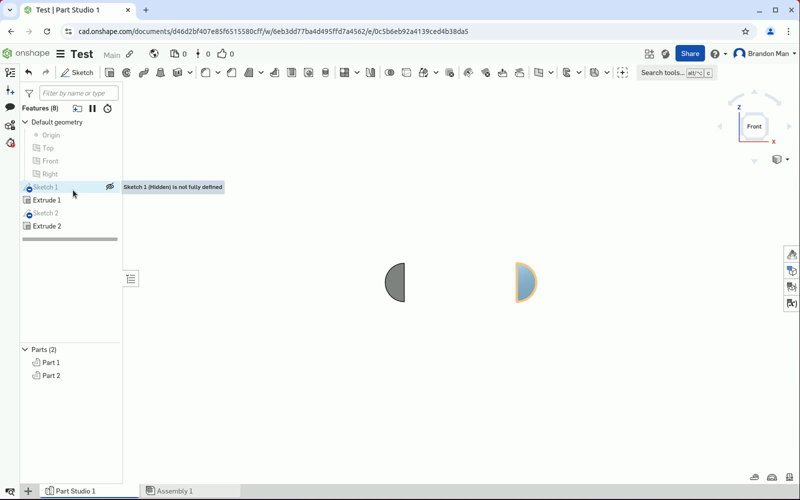
click(73, 189)
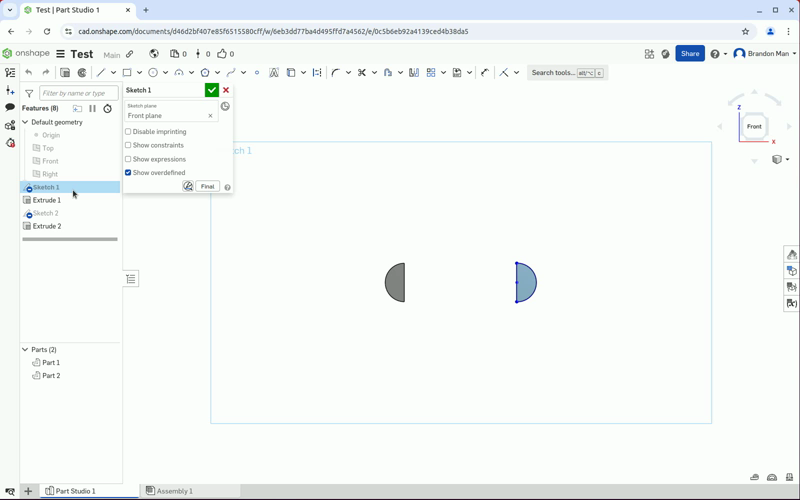
mouse_move(229, 92)
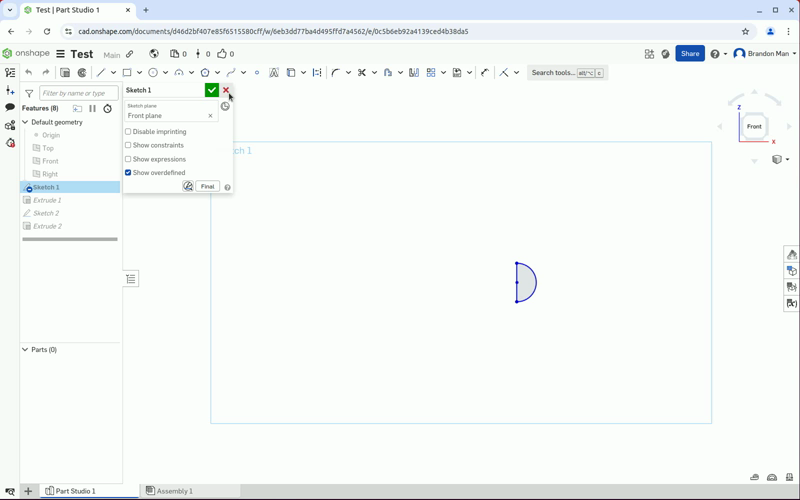
click(229, 92)
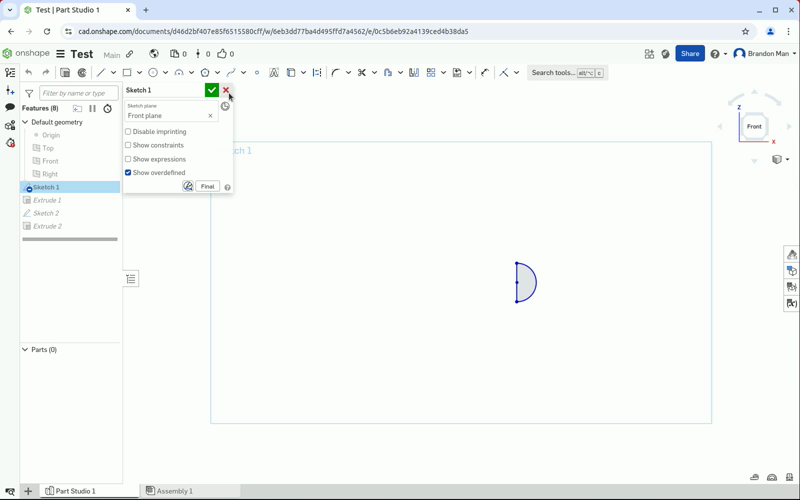
key(shift+s)
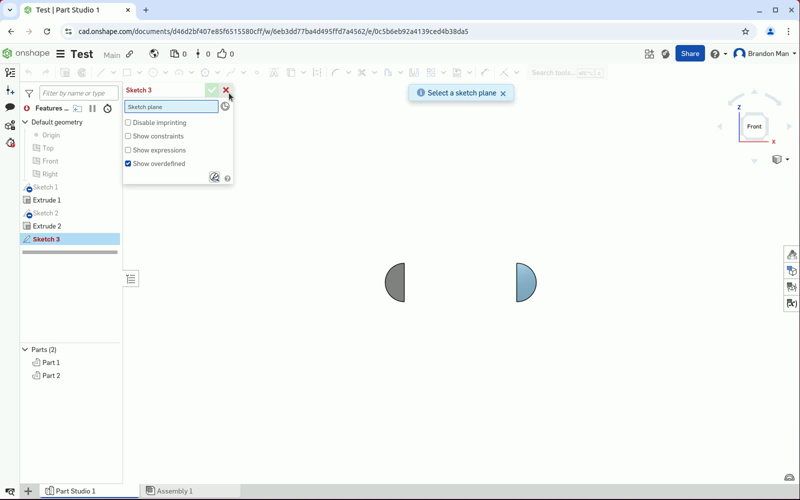
mouse_move(73, 163)
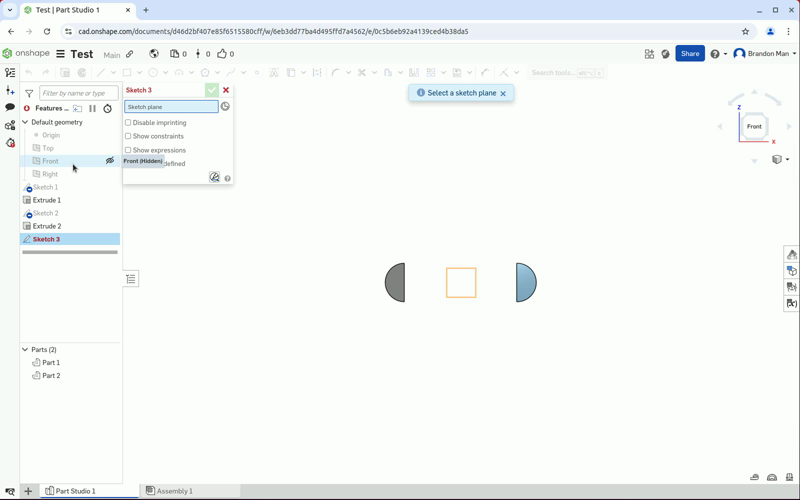
click(73, 163)
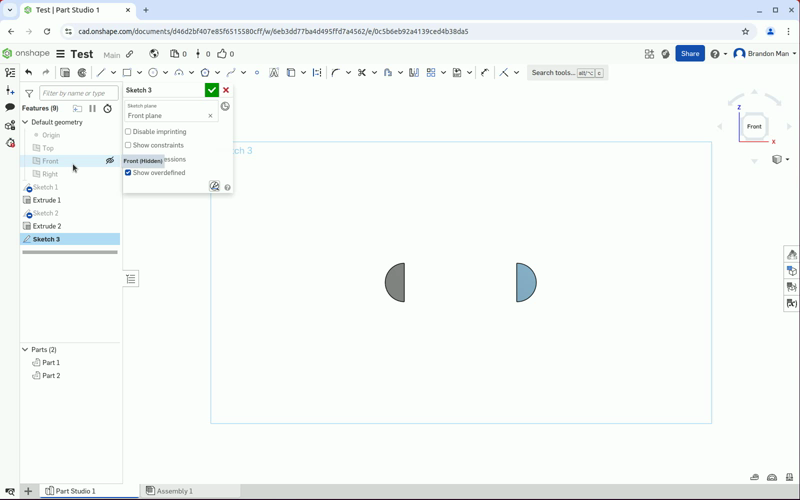
mouse_move(73, 352)
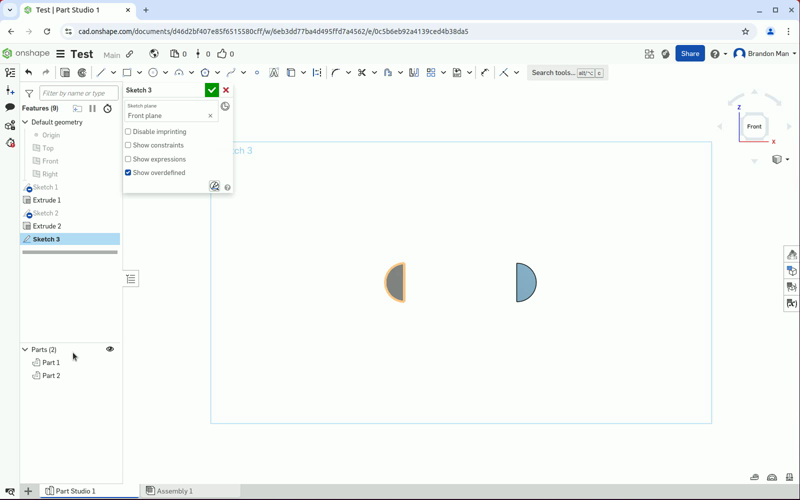
key(y)
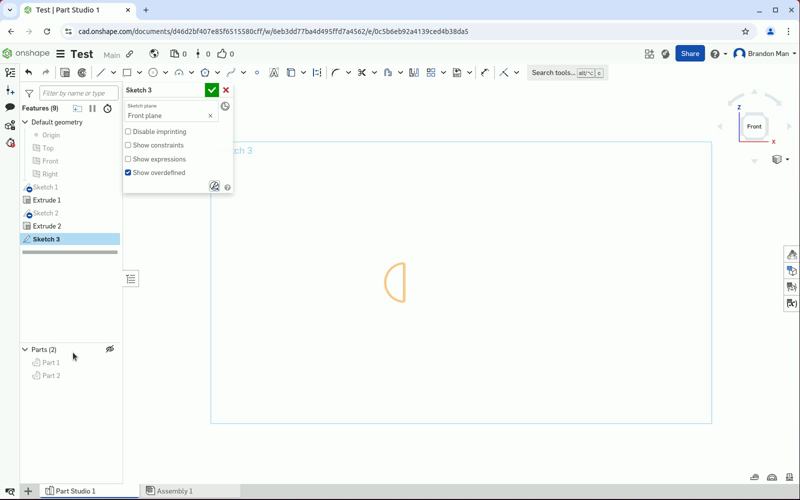
key(l)
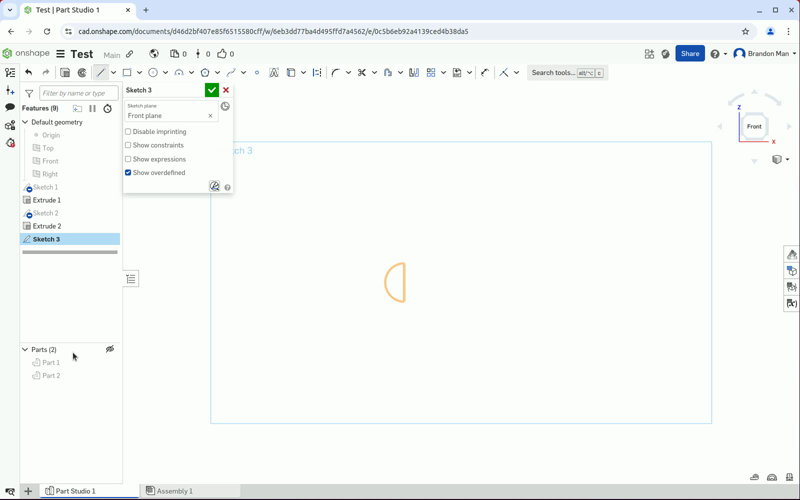
key_down(shift)
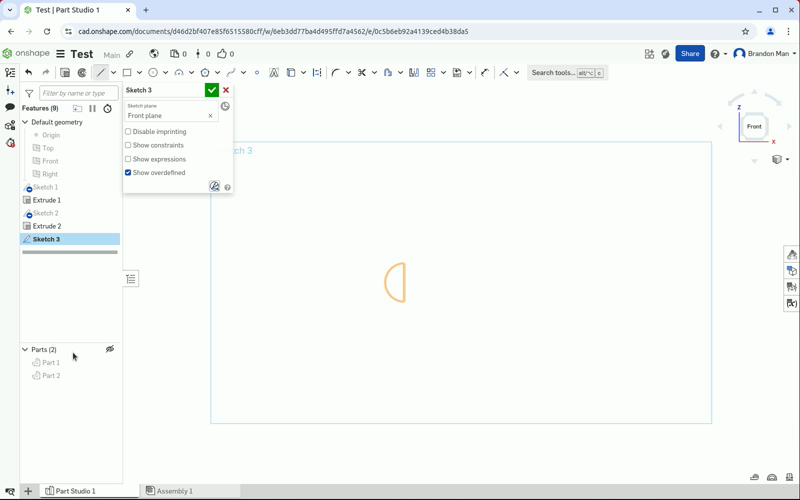
mouse_move(404, 395)
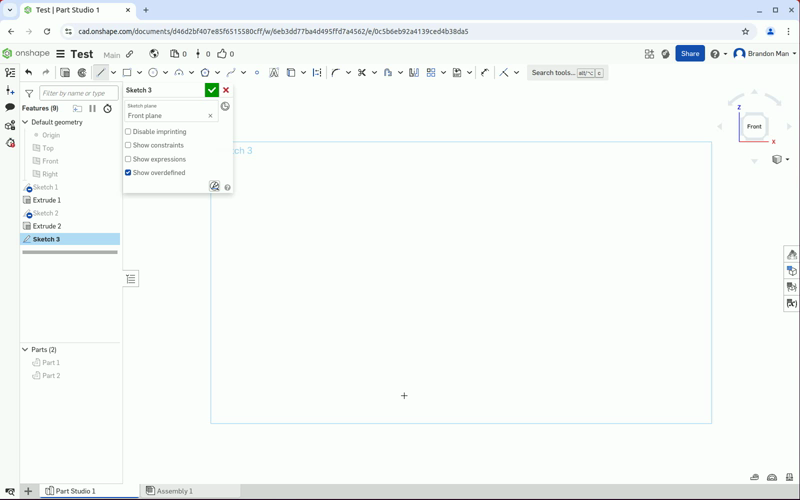
click(404, 395)
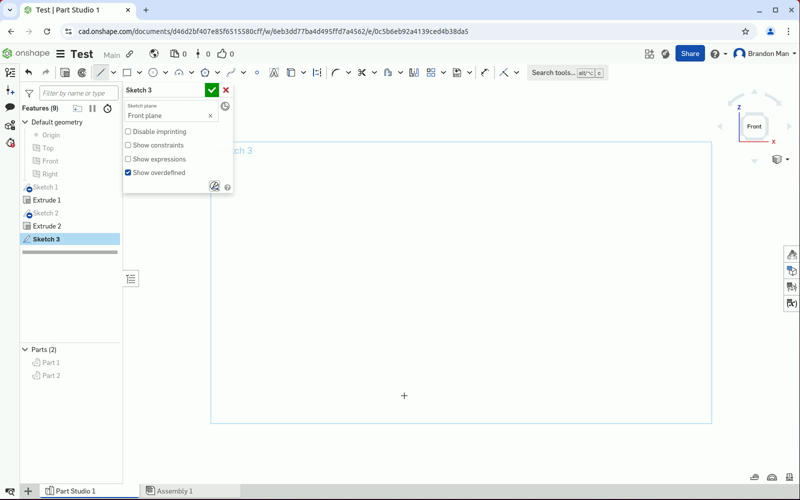
key_up(shift)
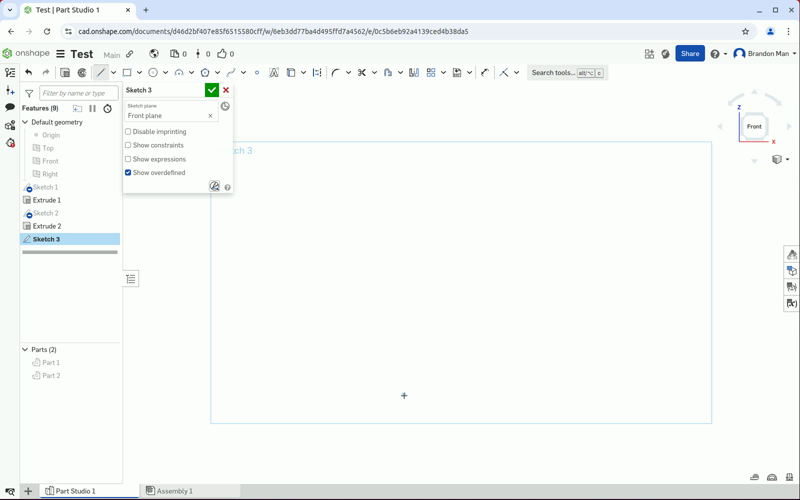
key_down(shift)
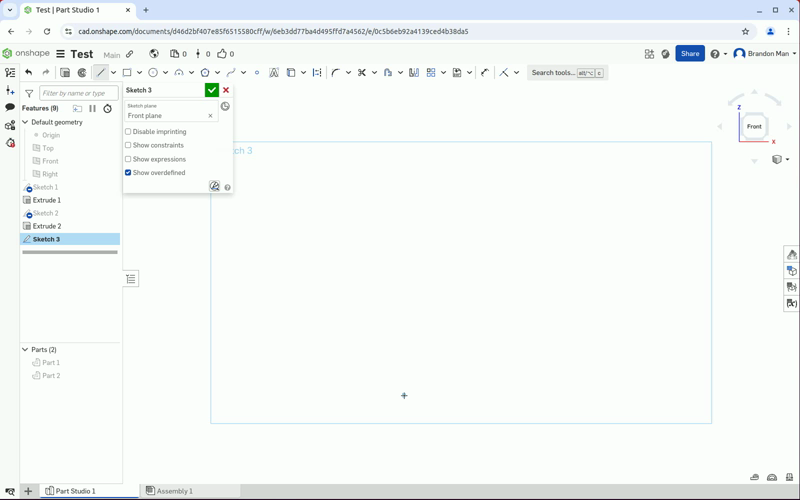
mouse_move(517, 395)
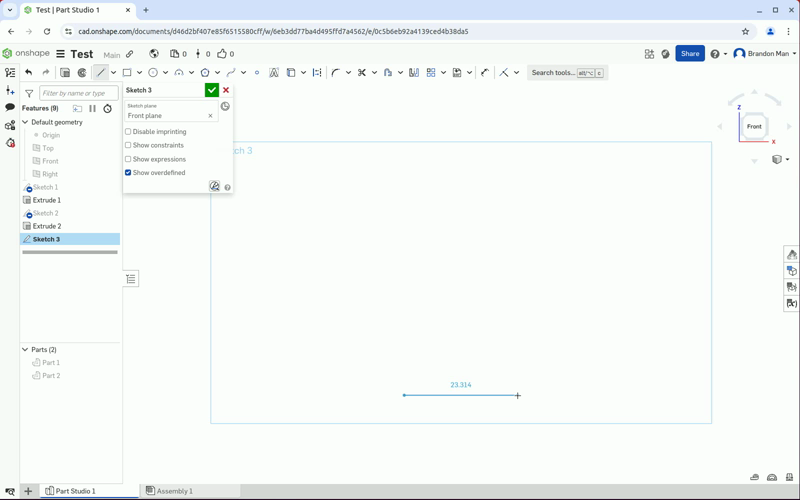
click(517, 395)
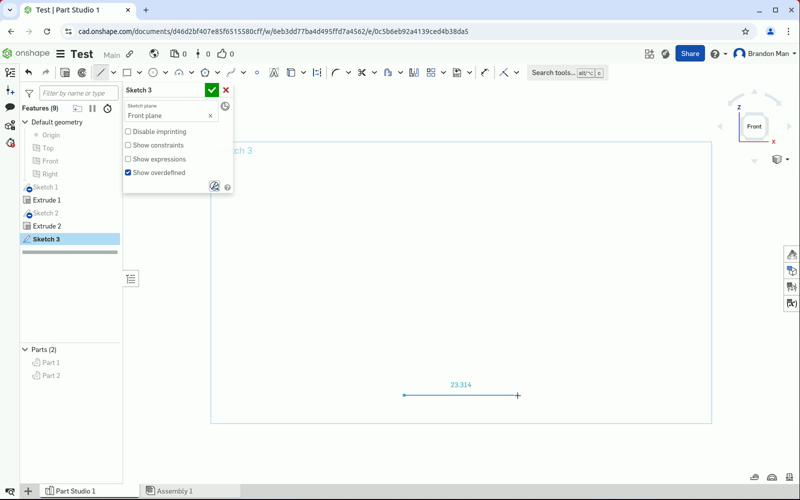
key_up(shift)
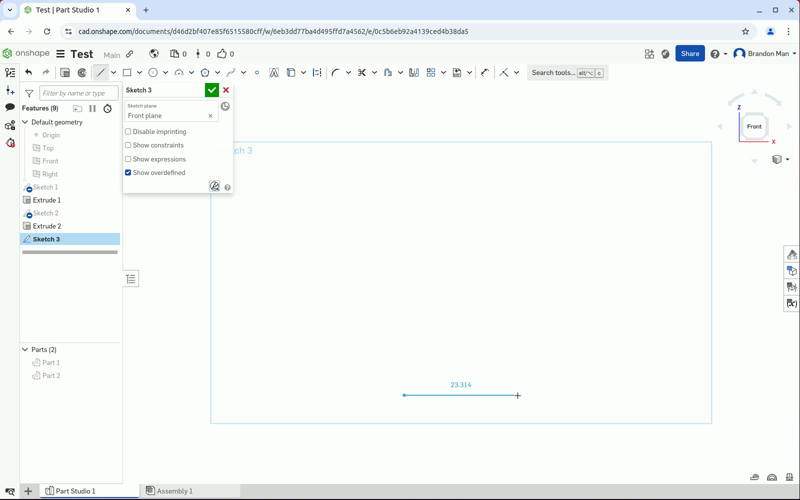
key_down(shift)
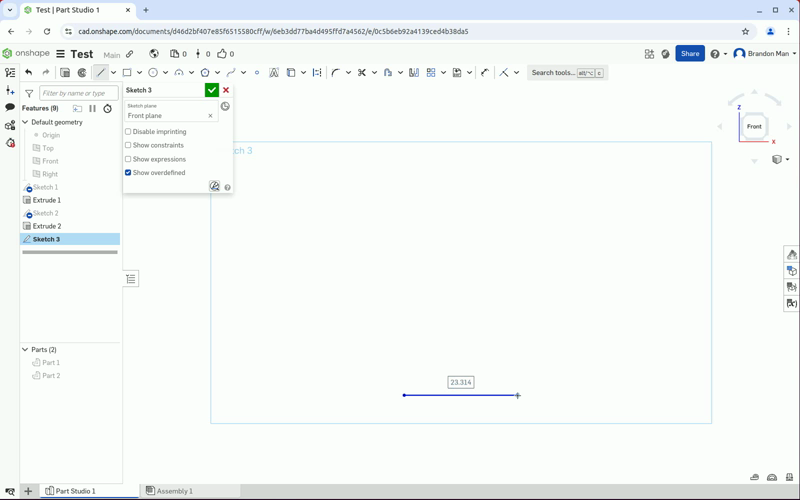
mouse_move(517, 301)
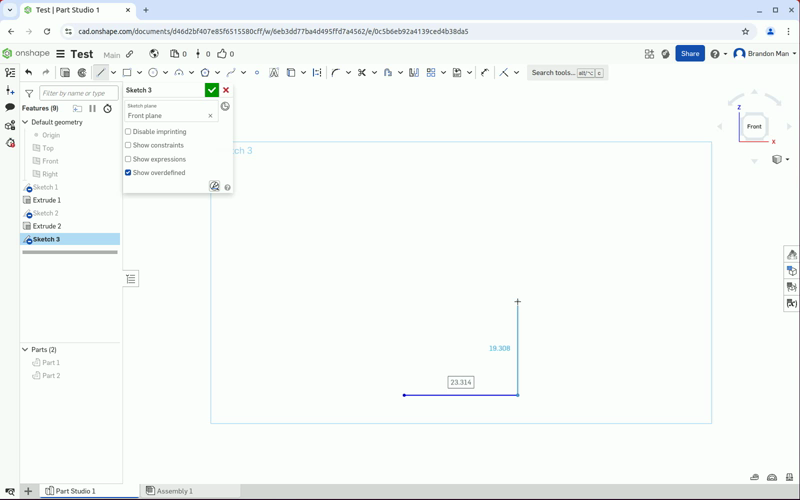
click(517, 301)
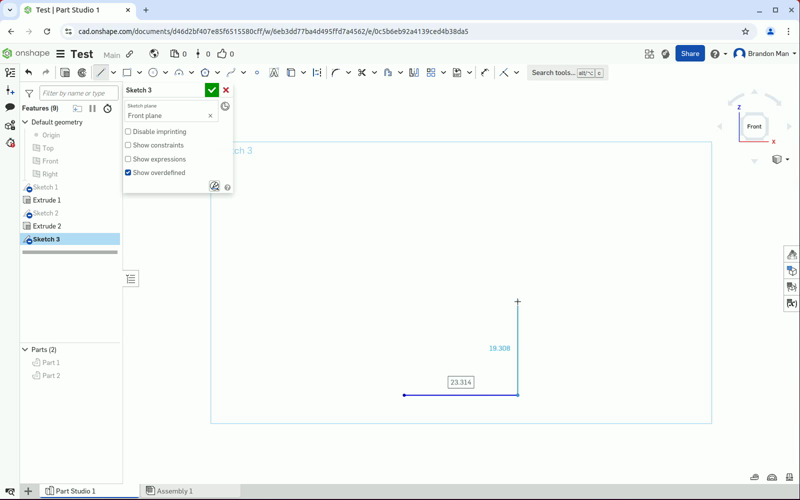
key_up(shift)
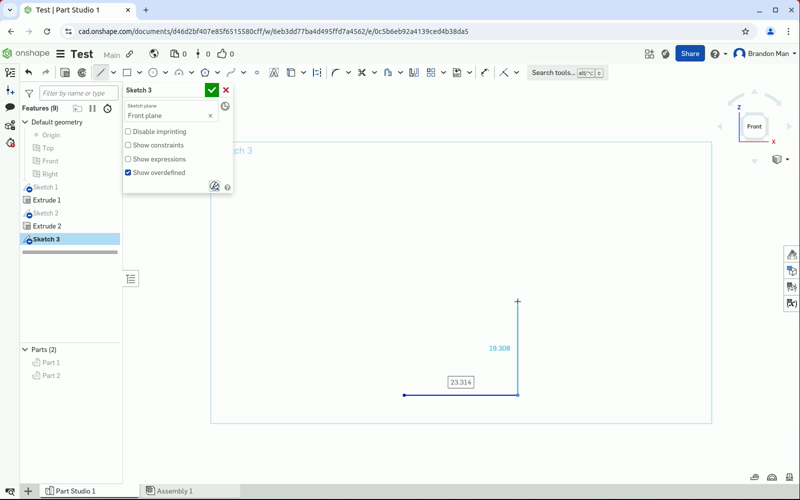
key(esc)
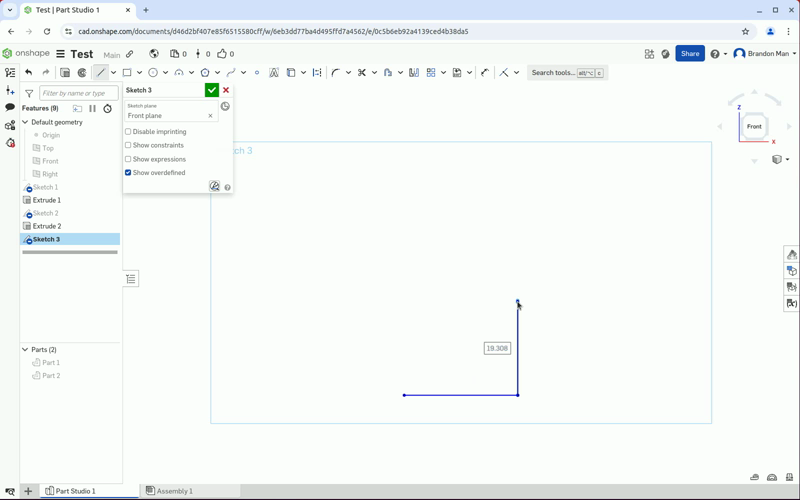
key(a)
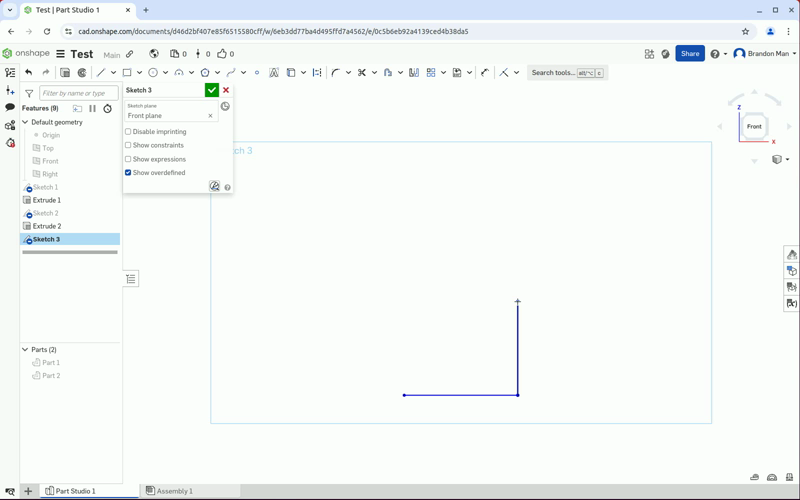
mouse_move(517, 301)
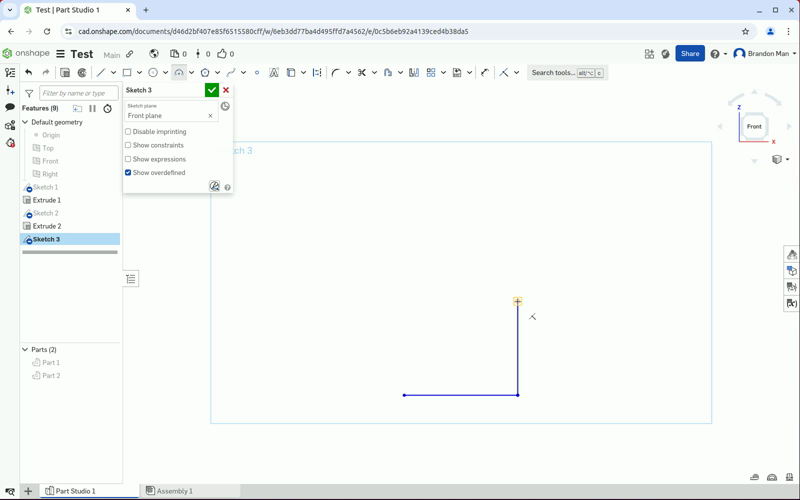
click(517, 301)
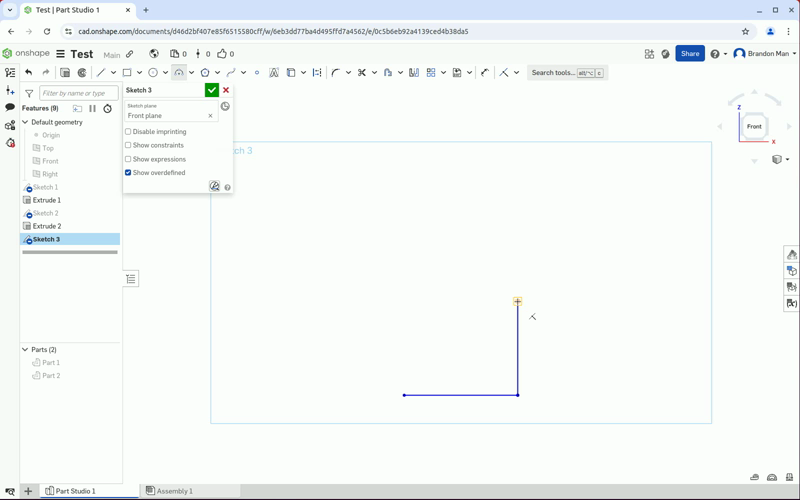
key_down(shift)
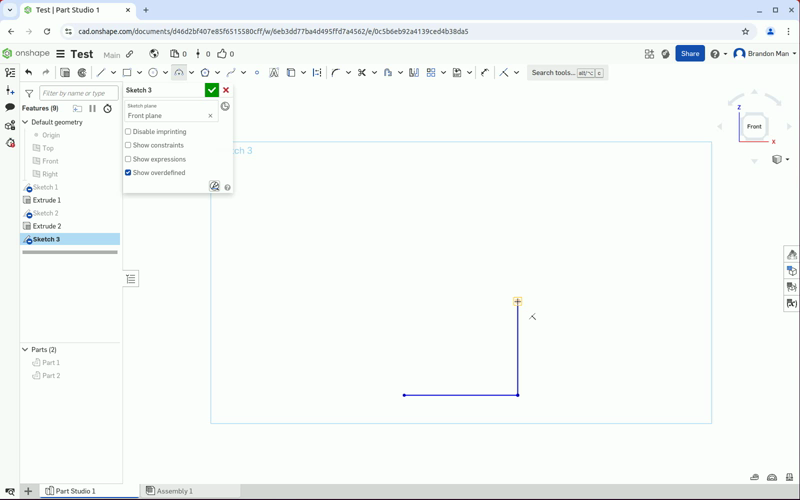
mouse_move(517, 265)
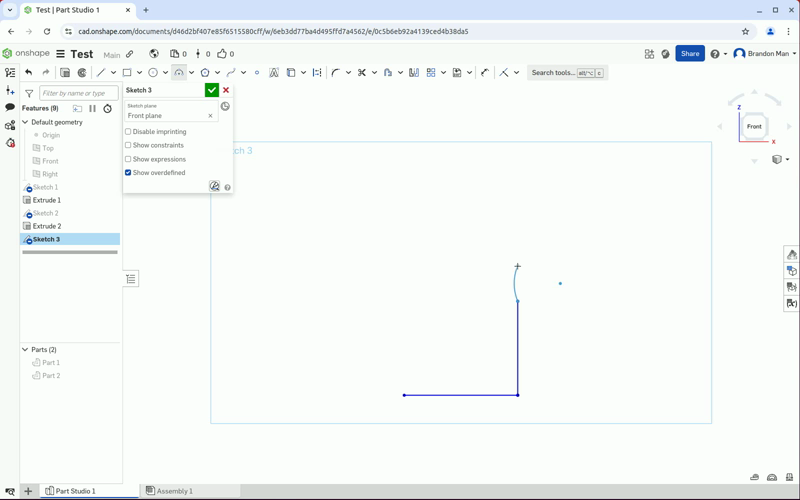
click(517, 265)
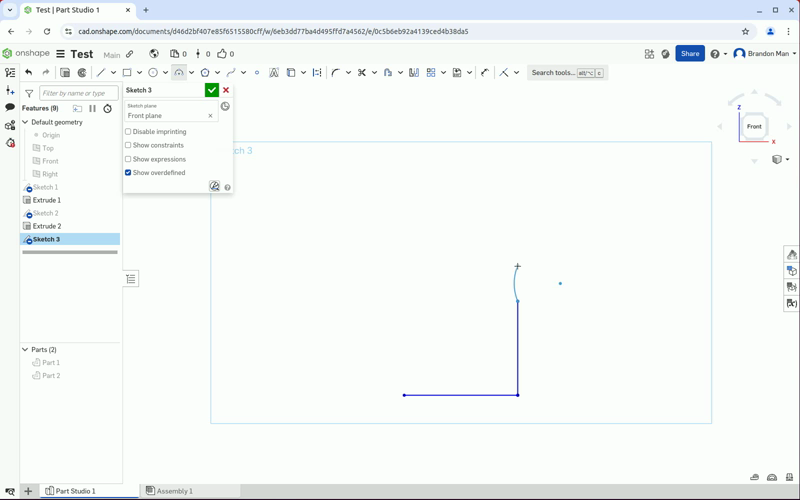
mouse_move(500, 283)
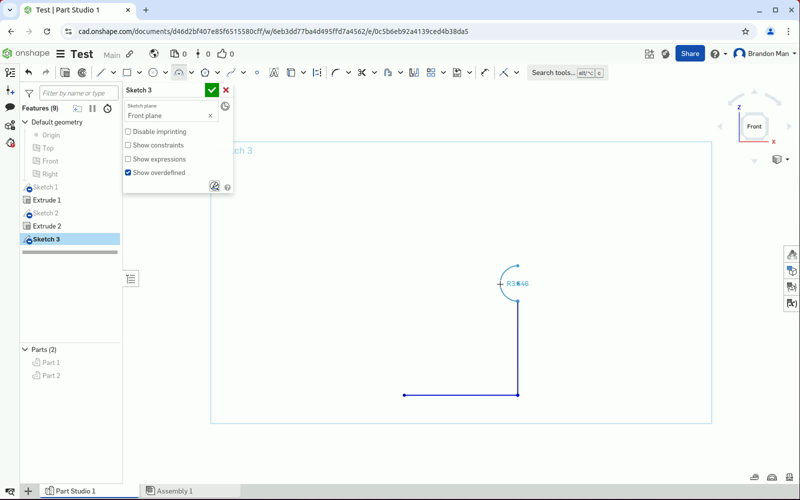
click(500, 283)
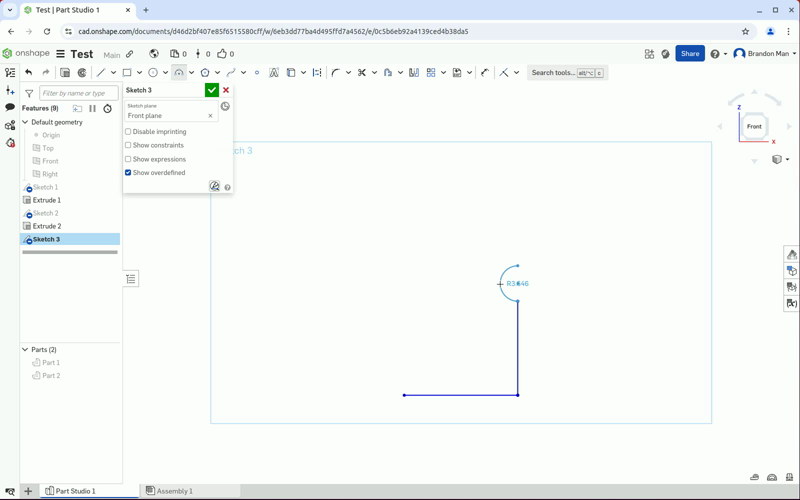
key_up(shift)
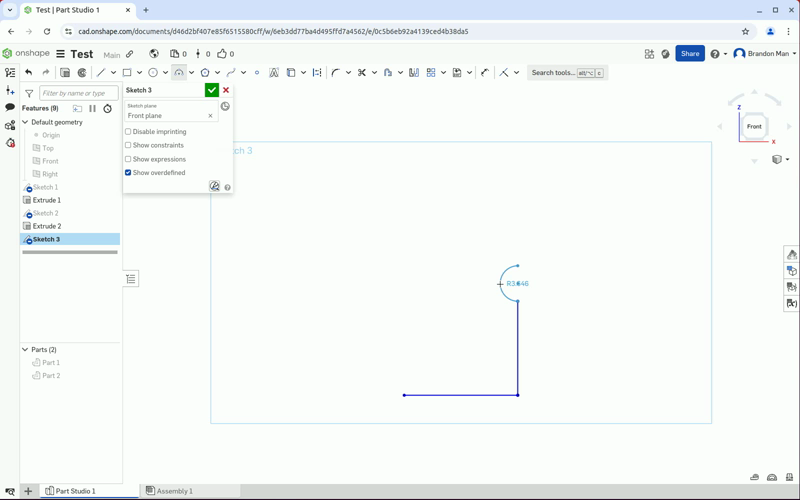
key(esc)
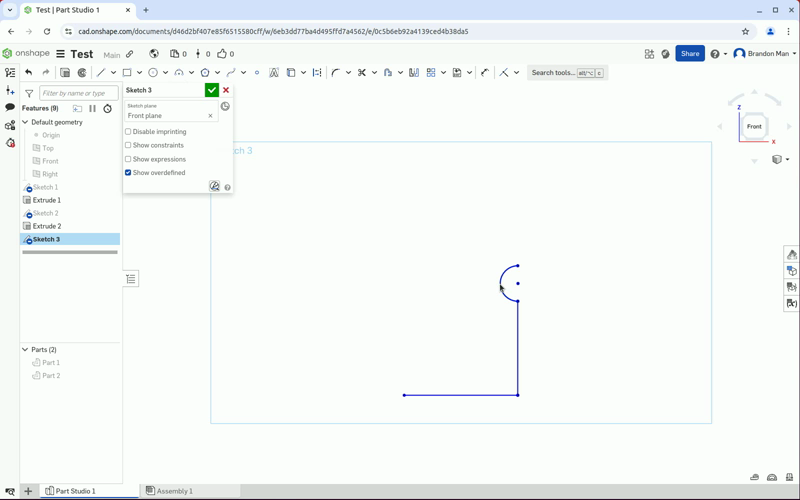
key(l)
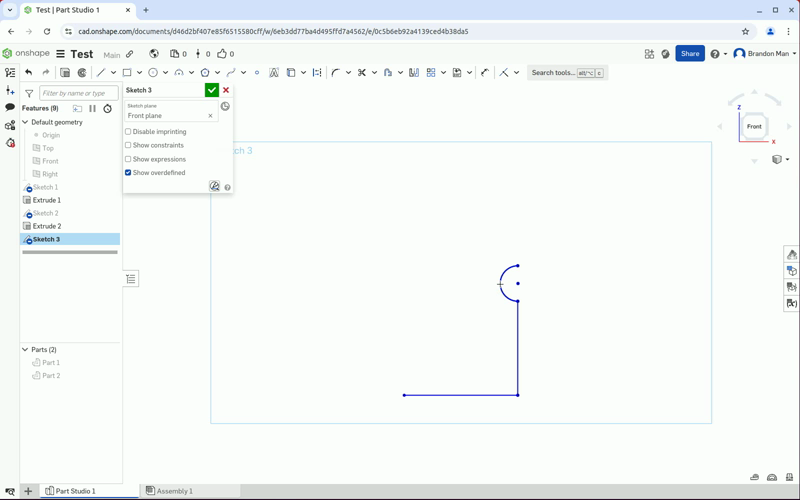
mouse_move(517, 265)
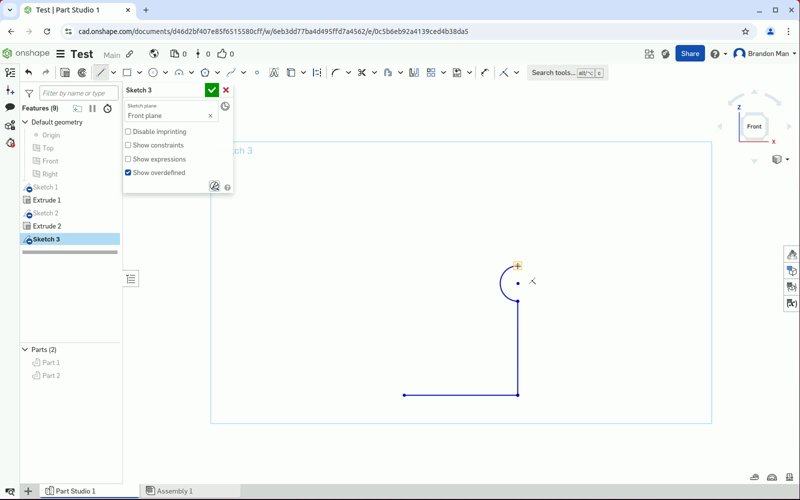
click(517, 265)
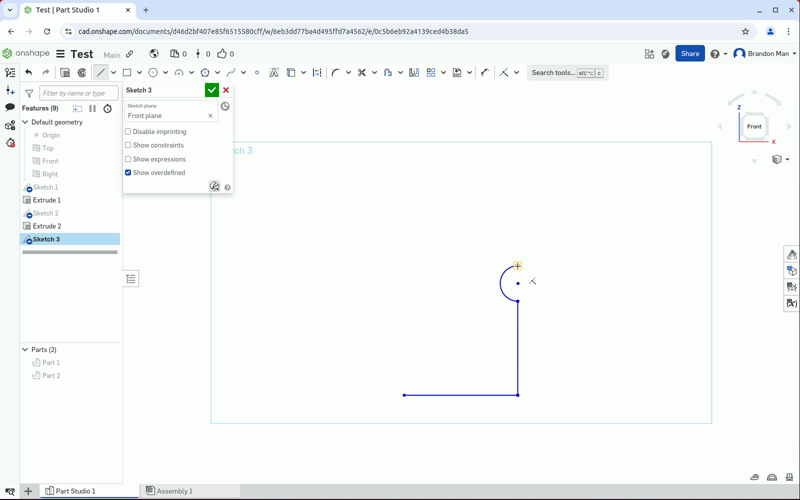
key_down(shift)
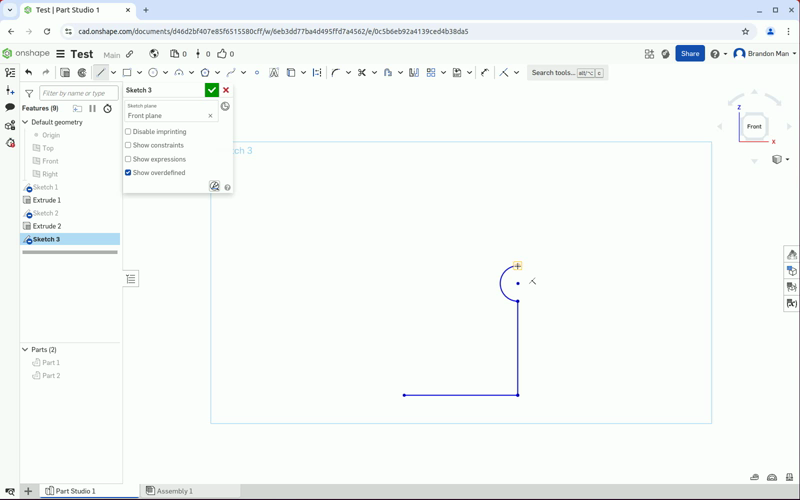
mouse_move(517, 171)
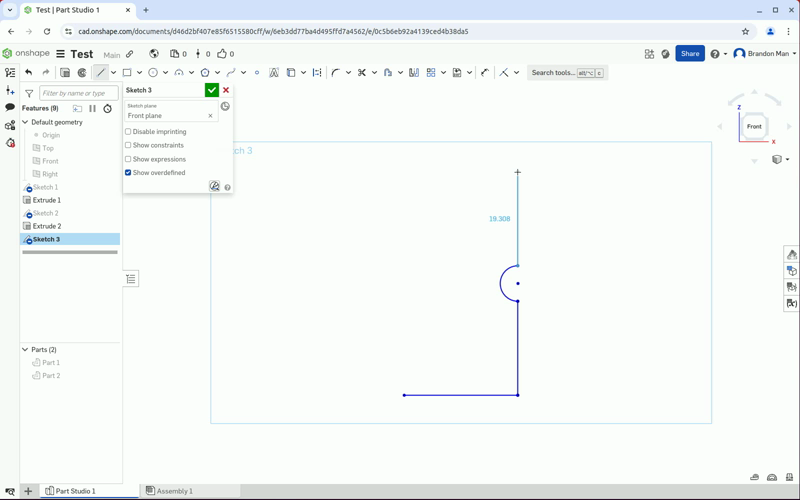
click(517, 171)
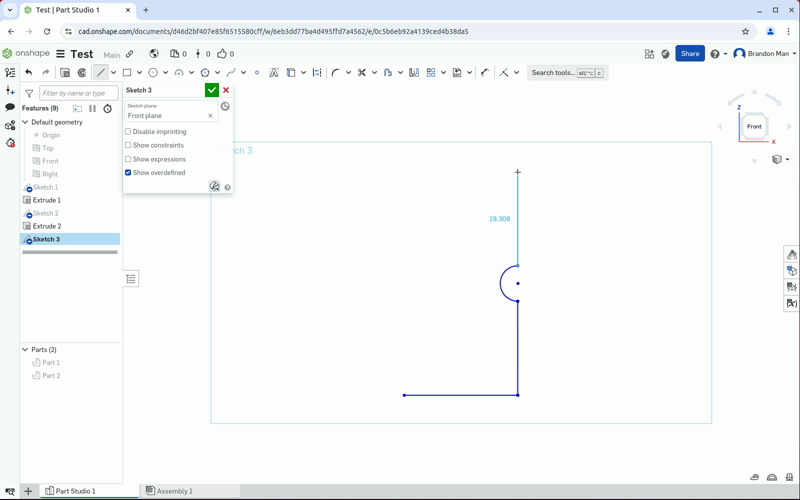
key_up(shift)
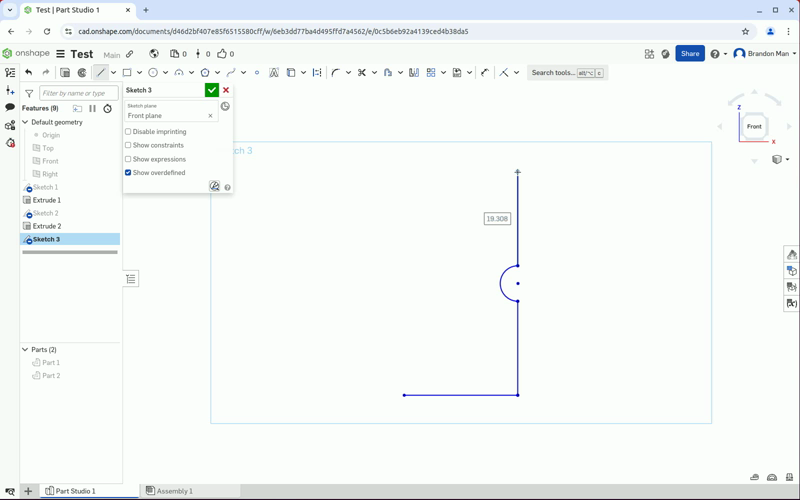
key_down(shift)
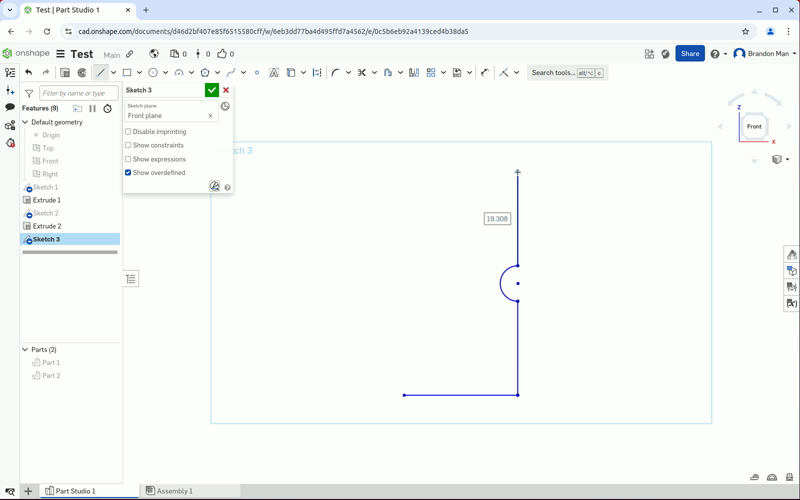
mouse_move(404, 171)
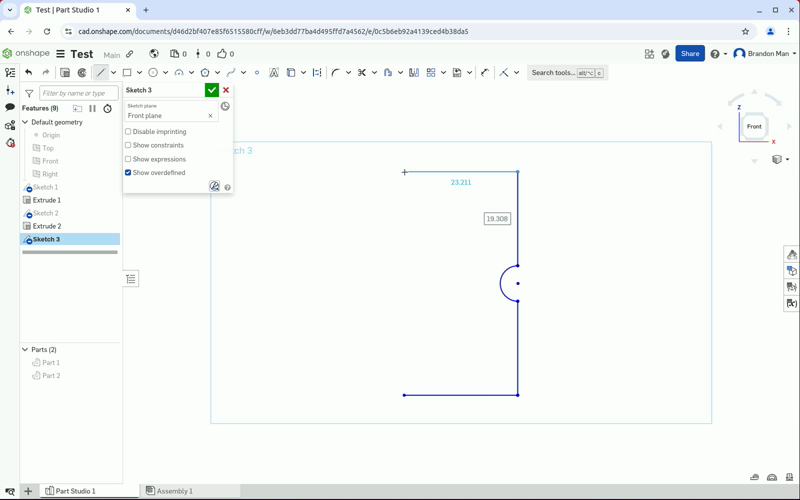
click(404, 171)
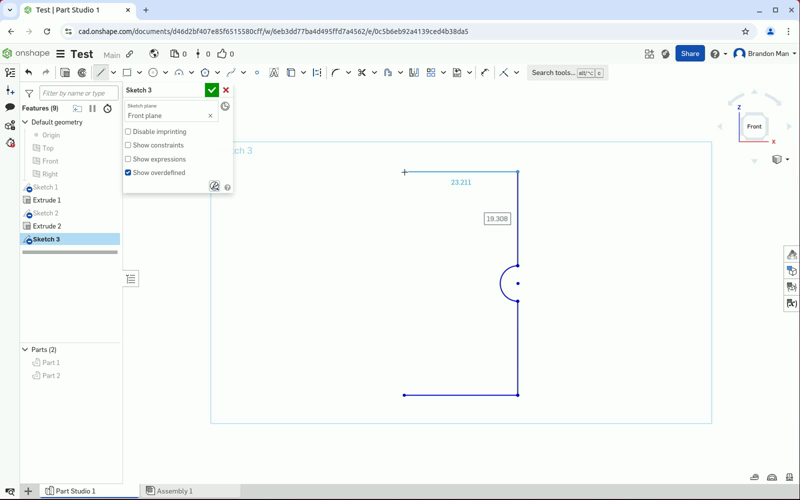
key_up(shift)
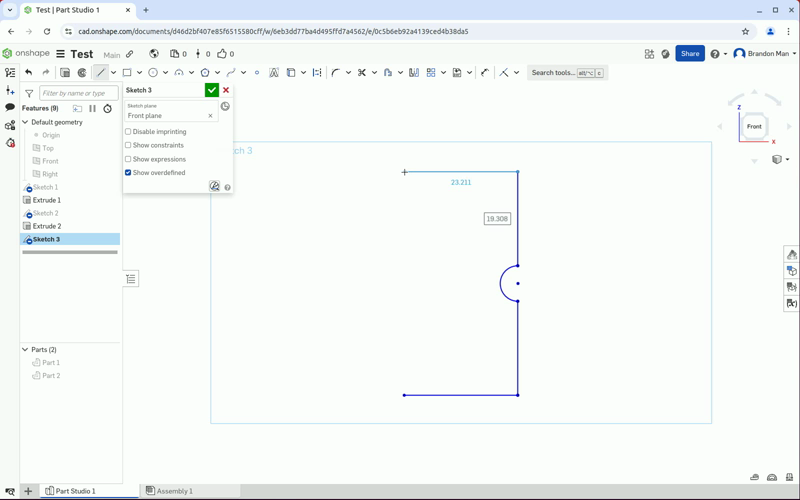
key_down(shift)
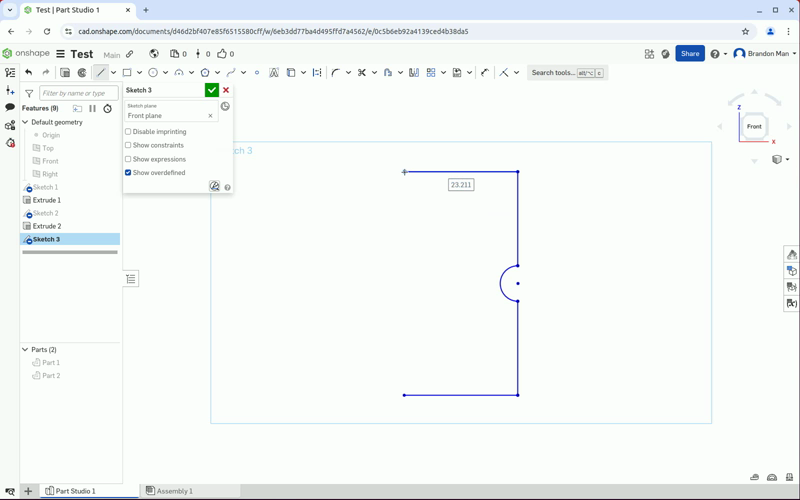
mouse_move(404, 265)
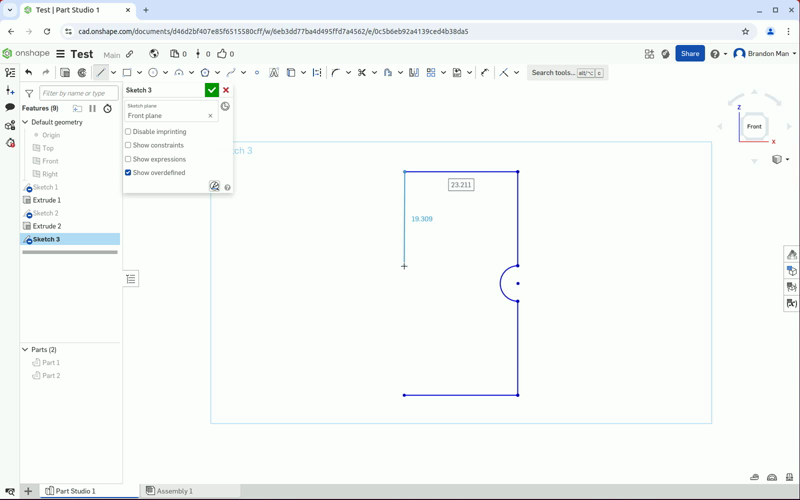
click(404, 265)
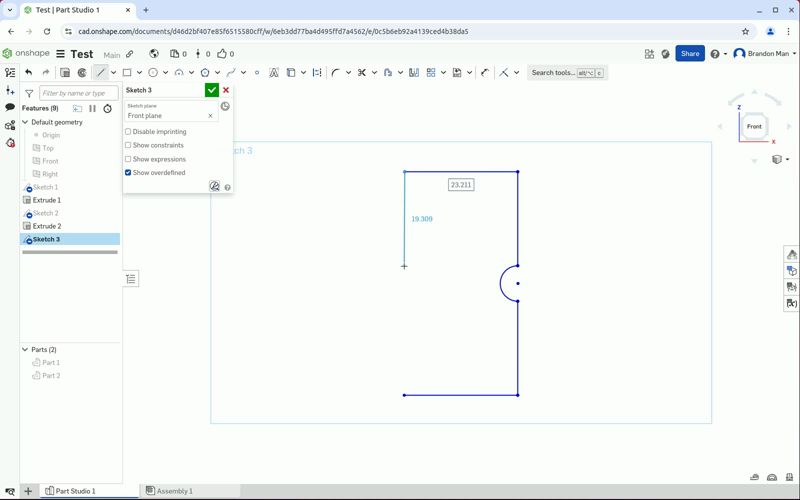
key_up(shift)
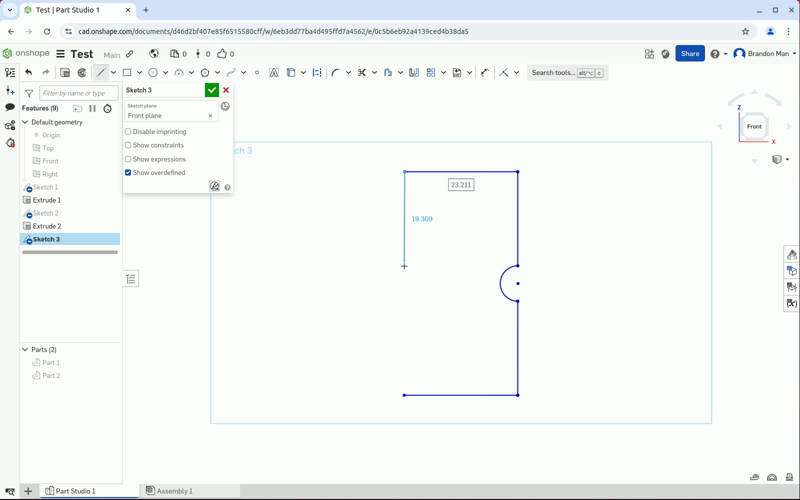
key(esc)
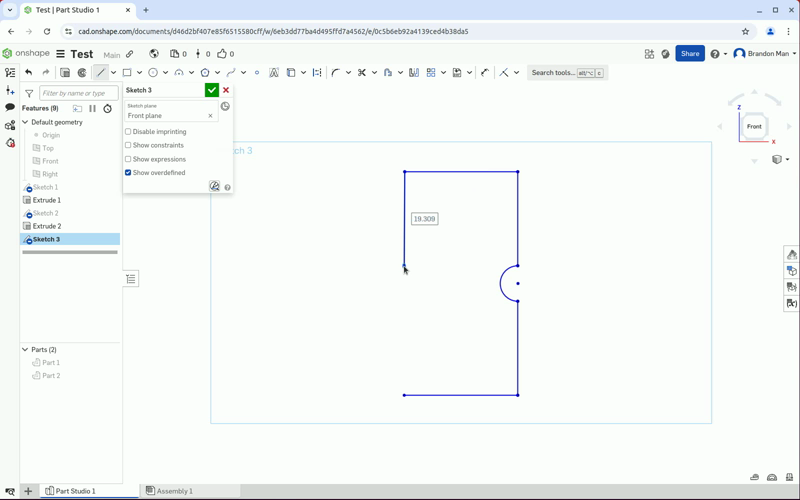
key(a)
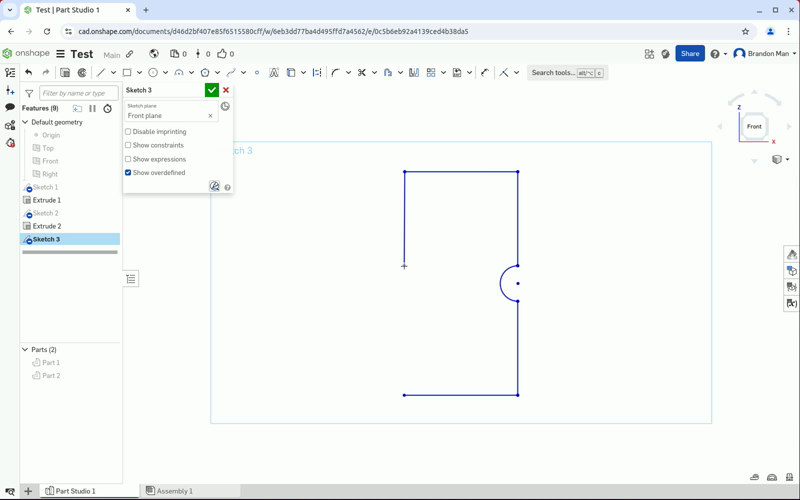
mouse_move(404, 265)
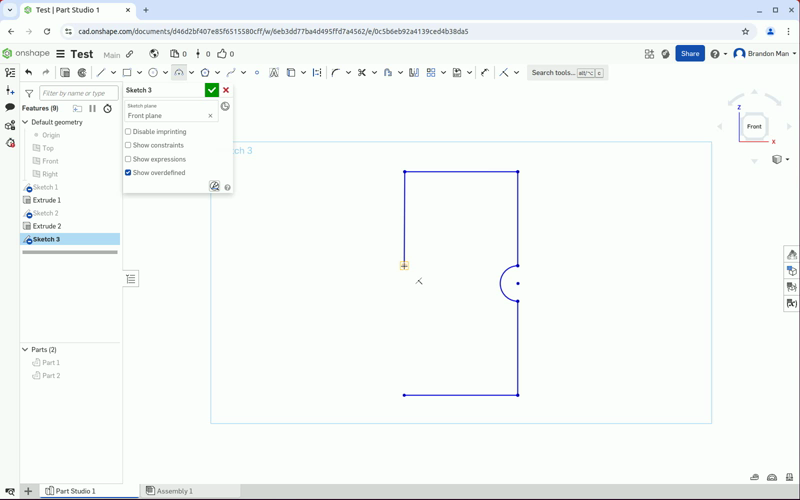
click(404, 265)
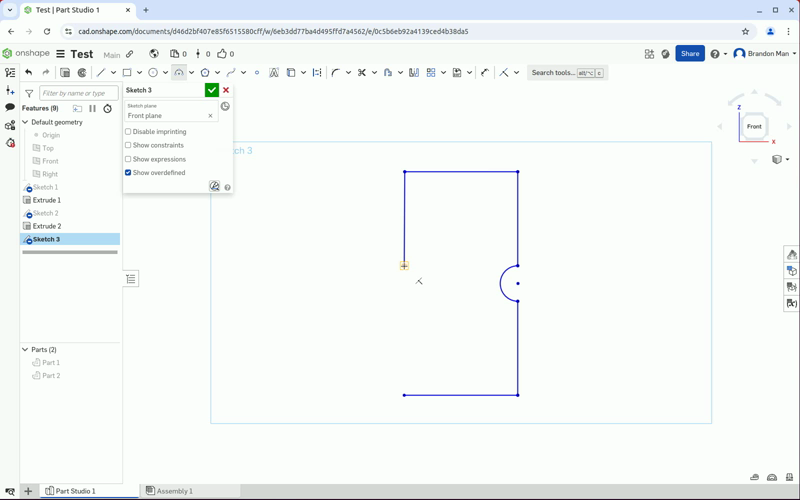
key_down(shift)
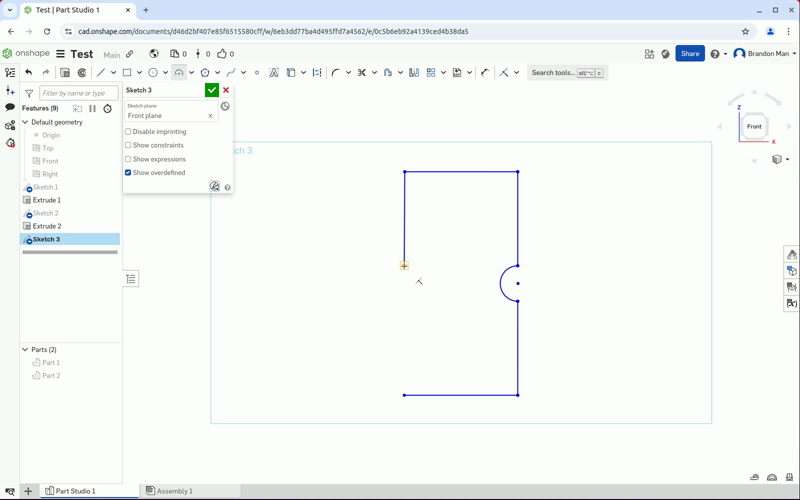
mouse_move(404, 301)
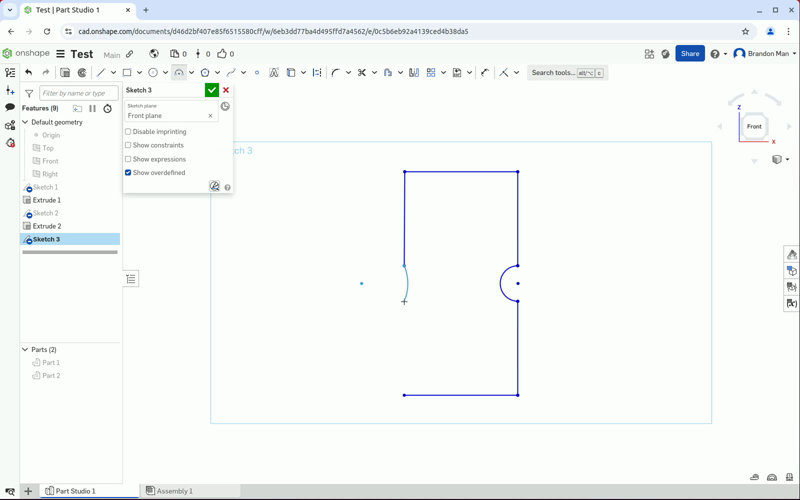
click(404, 301)
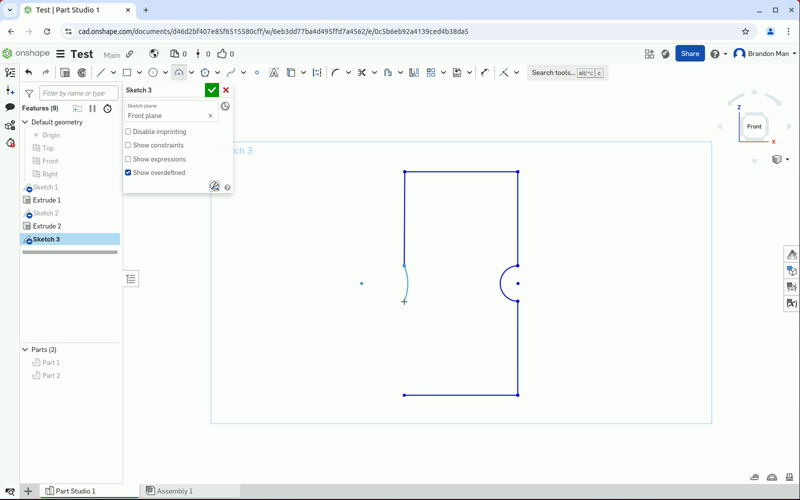
mouse_move(422, 283)
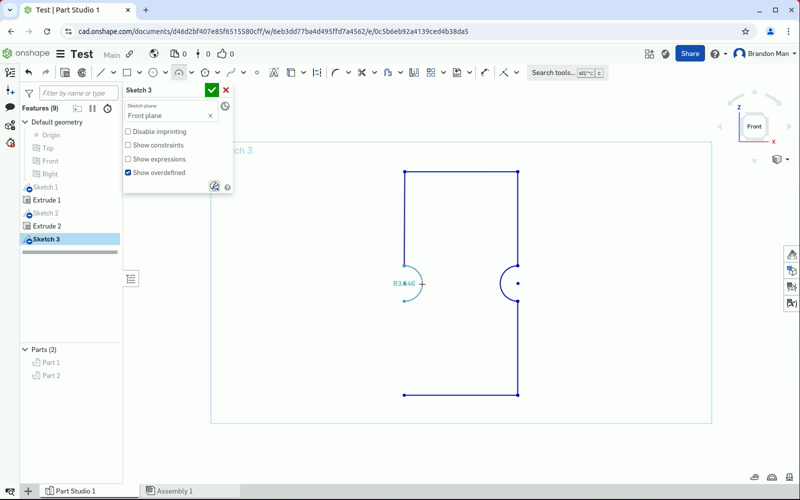
click(422, 283)
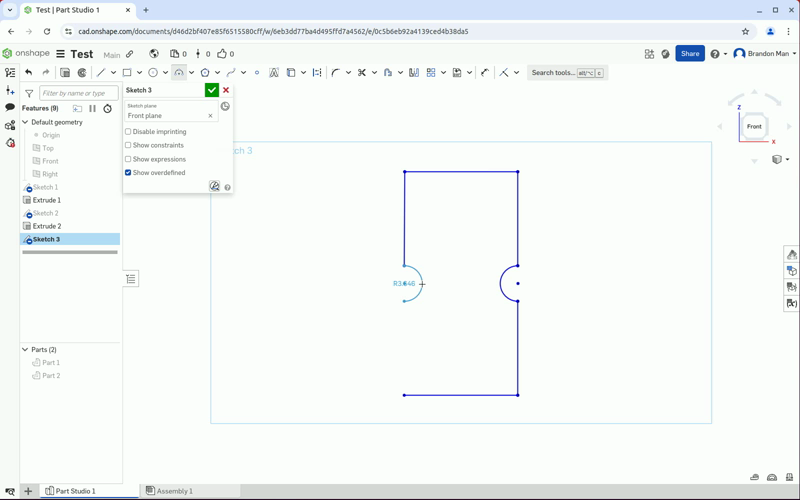
key_up(shift)
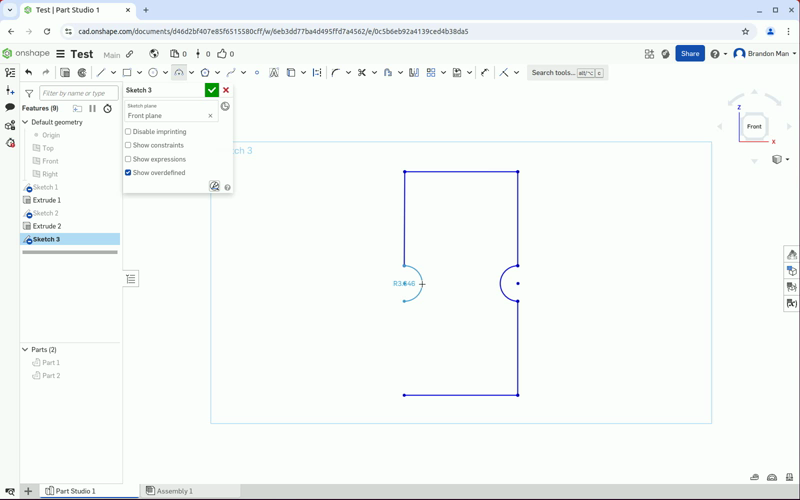
key(esc)
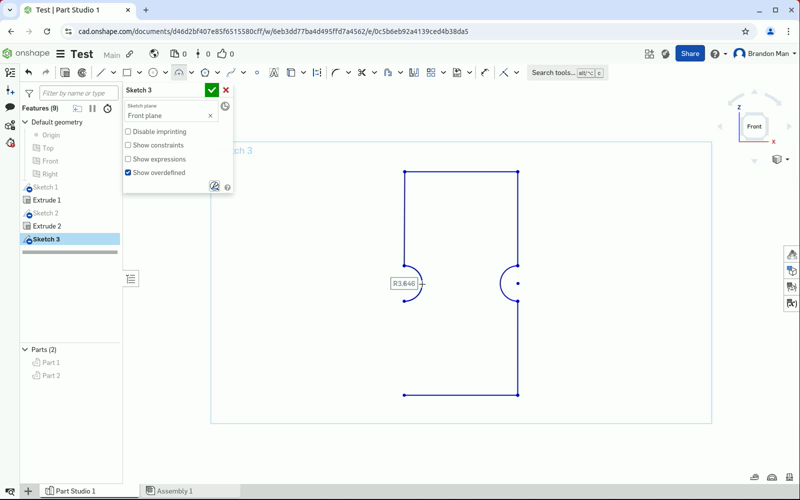
key(l)
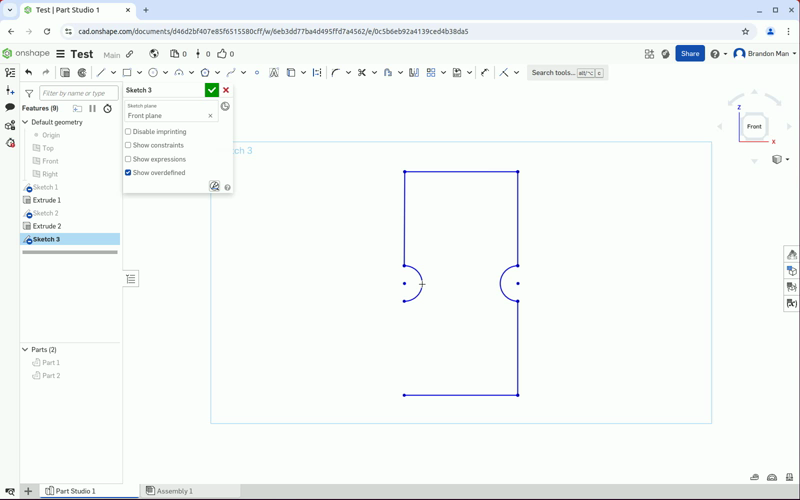
mouse_move(404, 301)
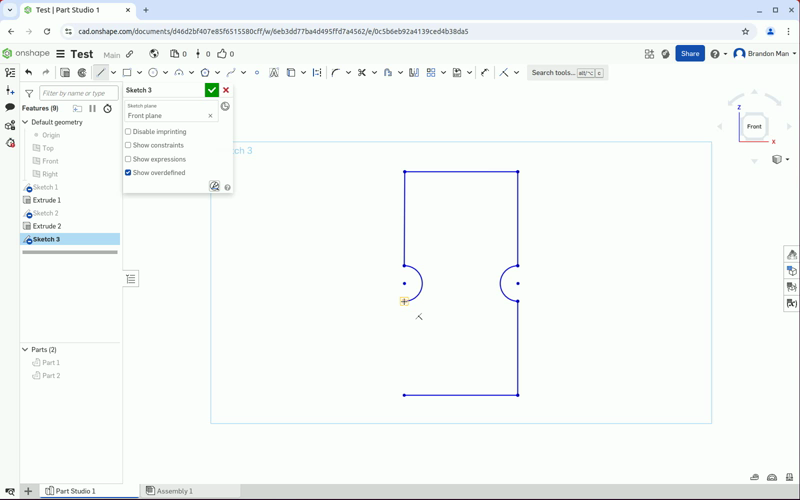
click(404, 301)
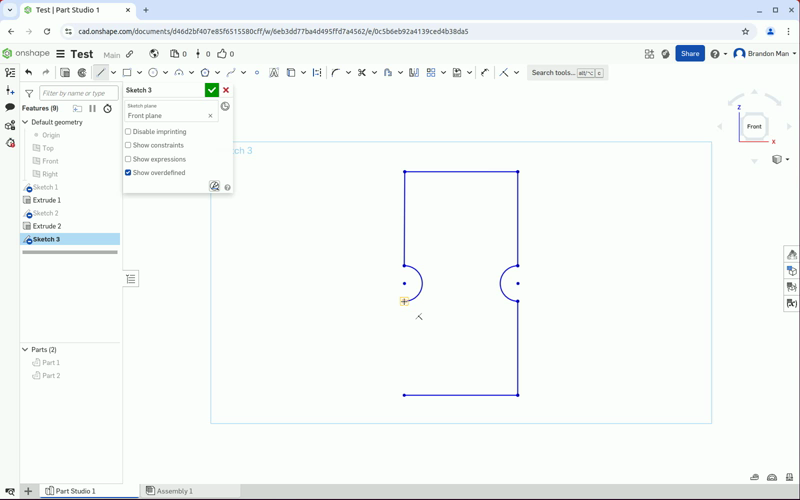
key_down(shift)
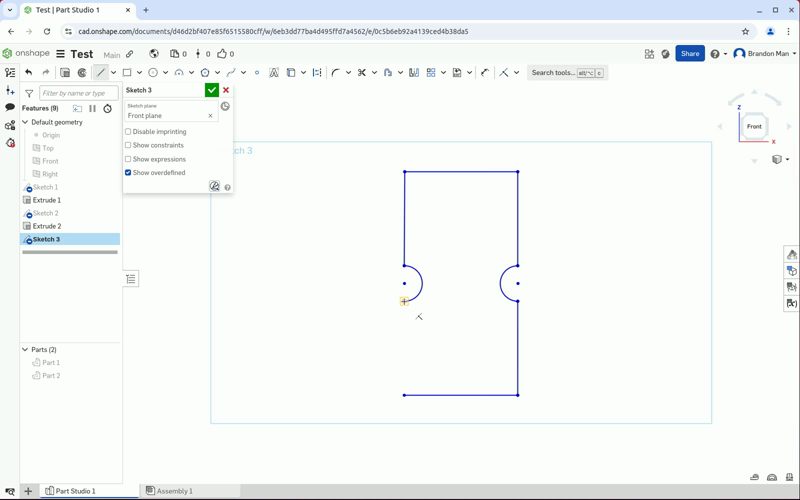
mouse_move(404, 395)
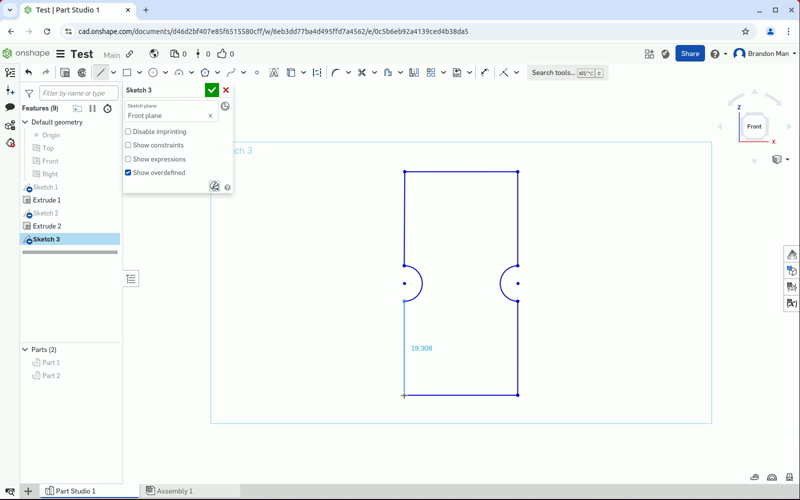
key_up(shift)
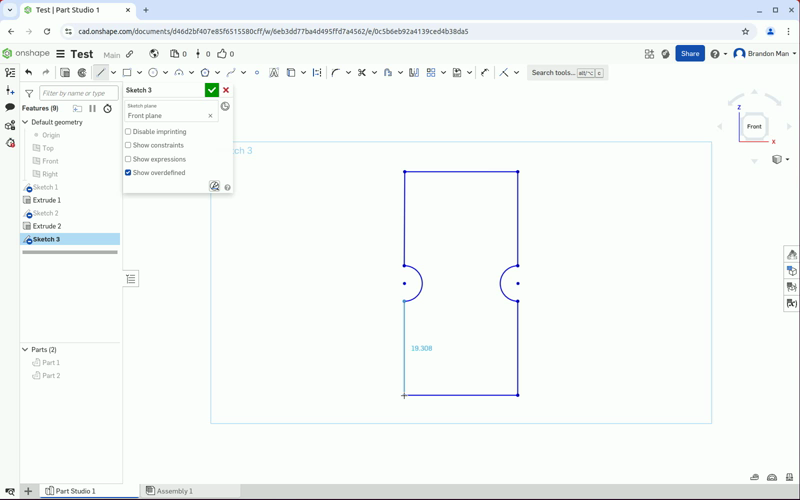
click(404, 395)
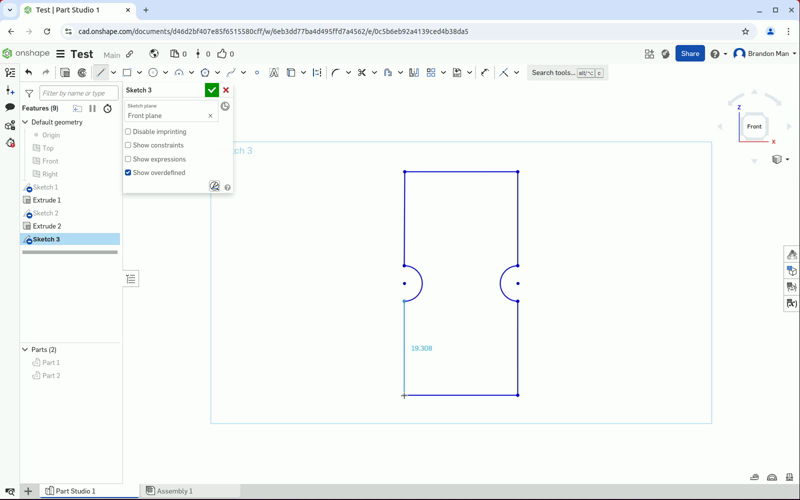
key(esc)
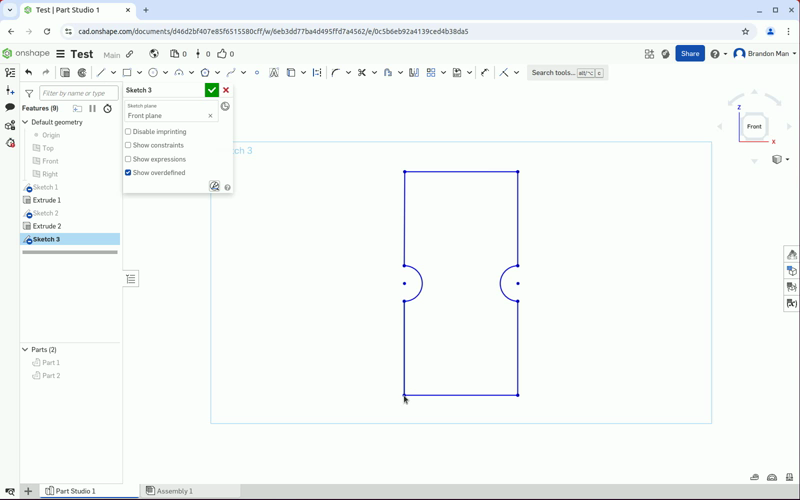
mouse_move(481, 332)
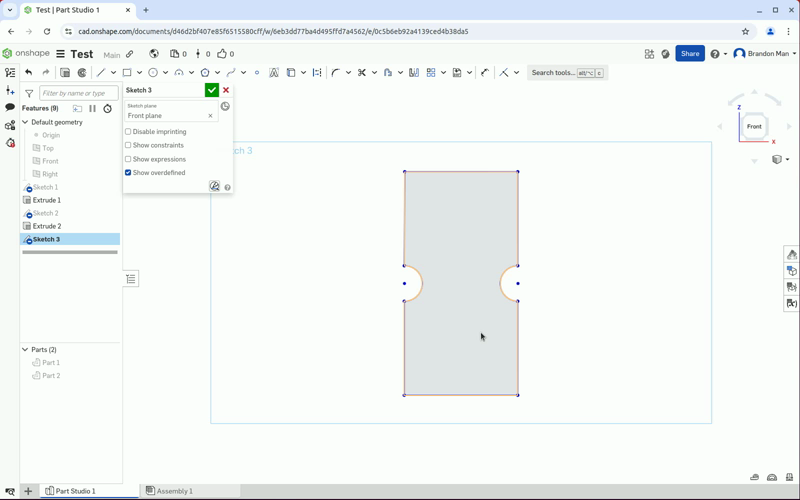
scroll(6)
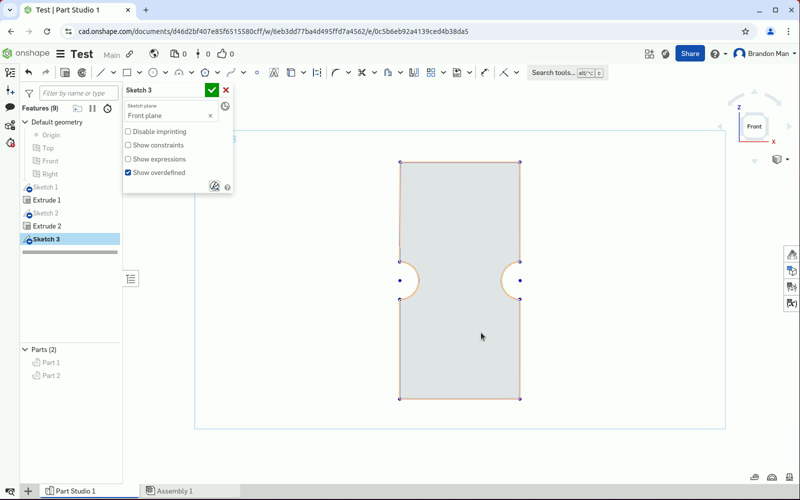
scroll(6)
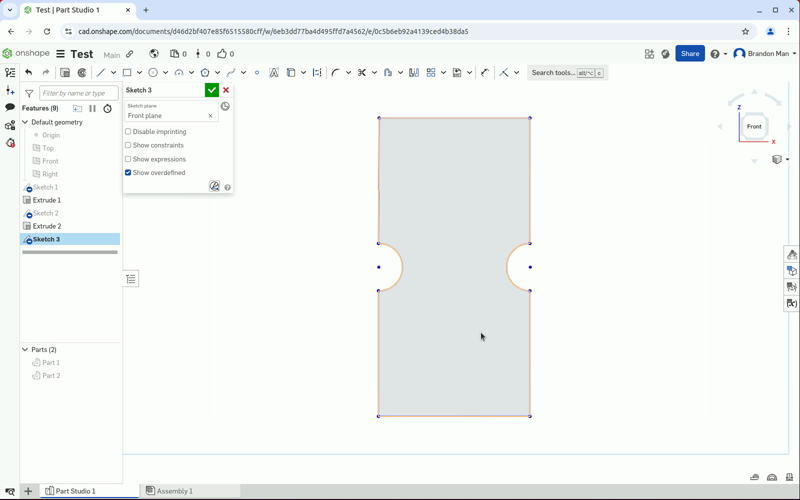
scroll(6)
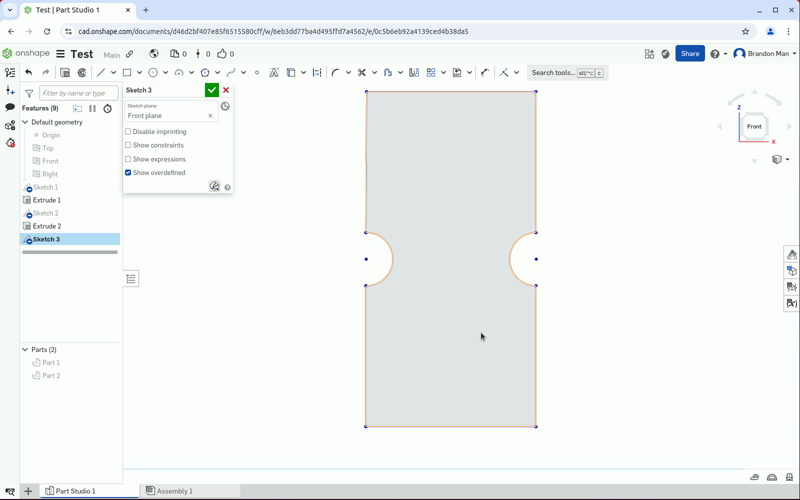
scroll(6)
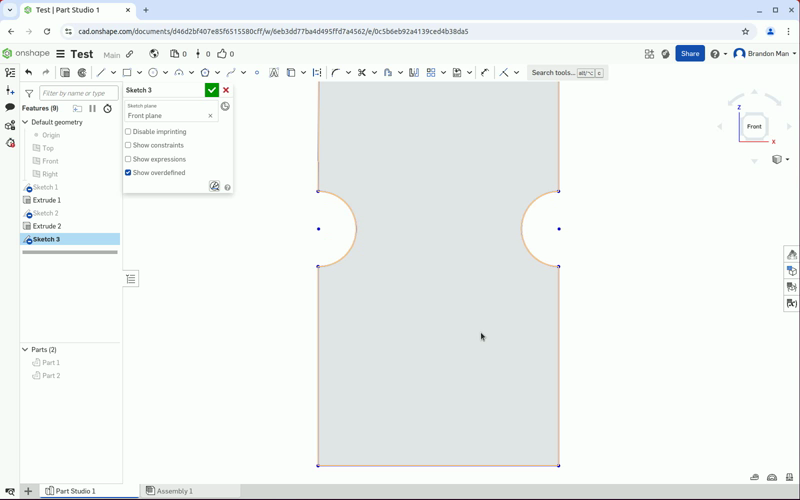
scroll(6)
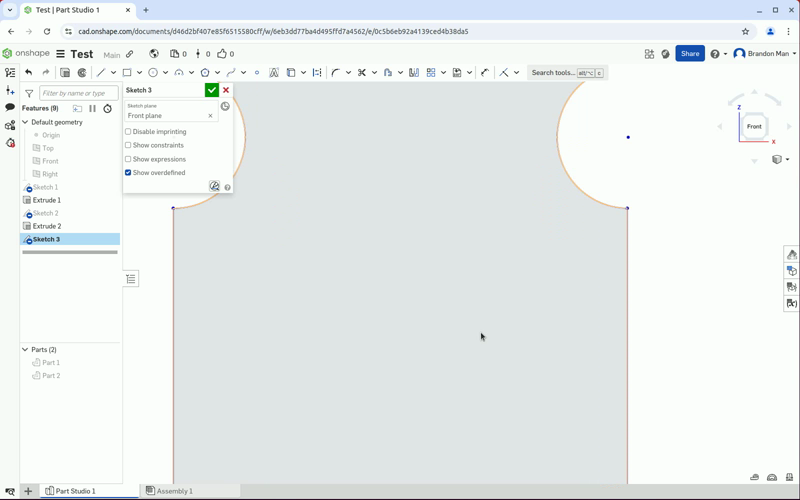
scroll(6)
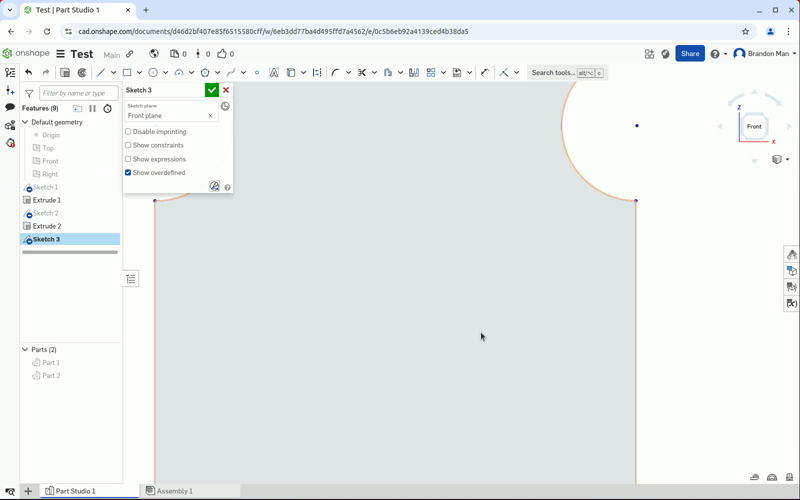
scroll(6)
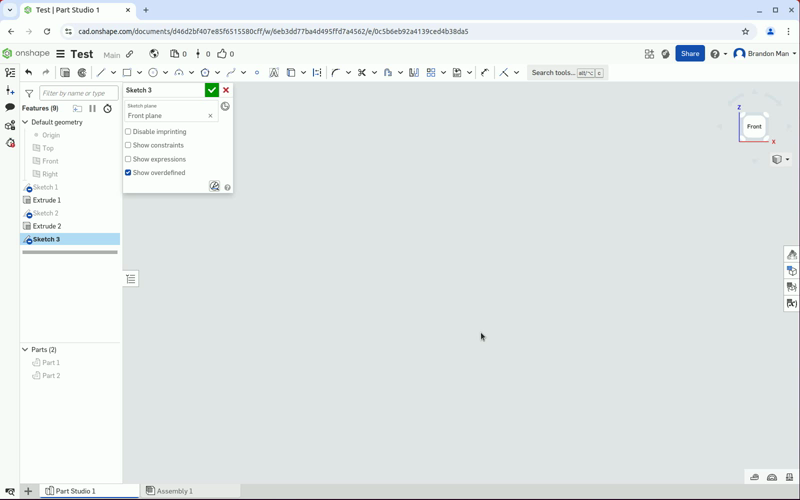
click(481, 332)
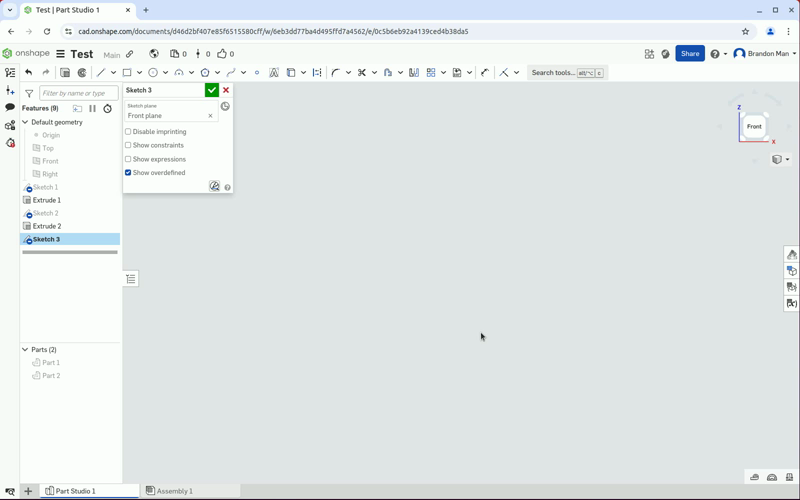
scroll(-6)
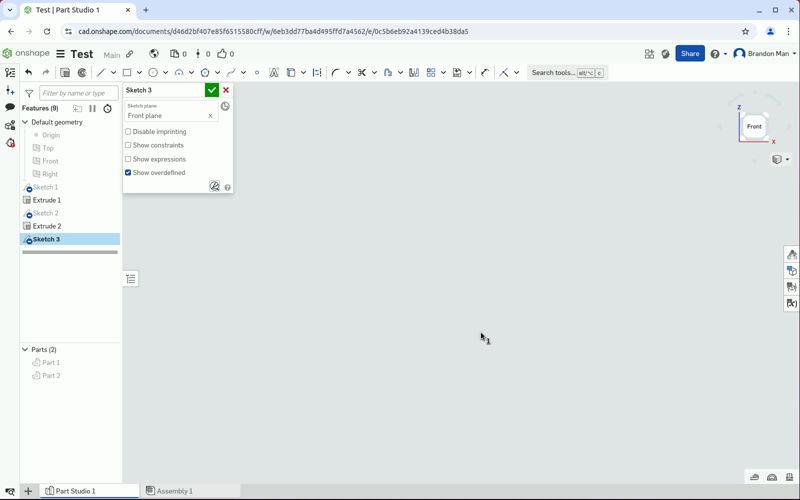
scroll(-6)
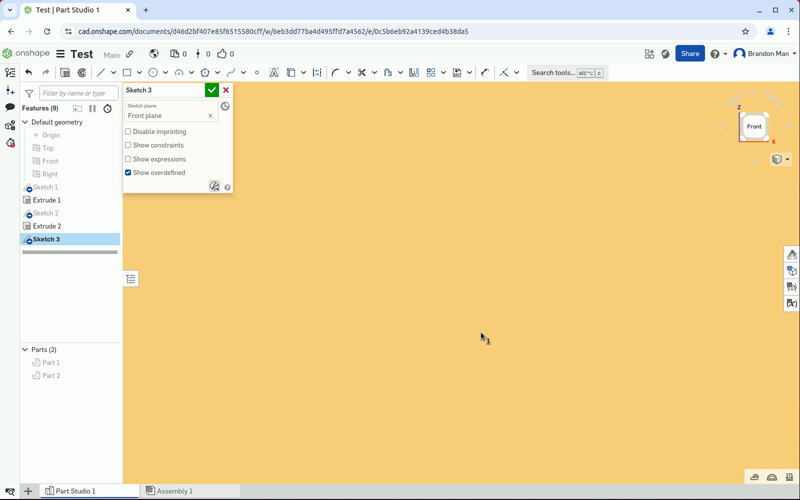
scroll(-6)
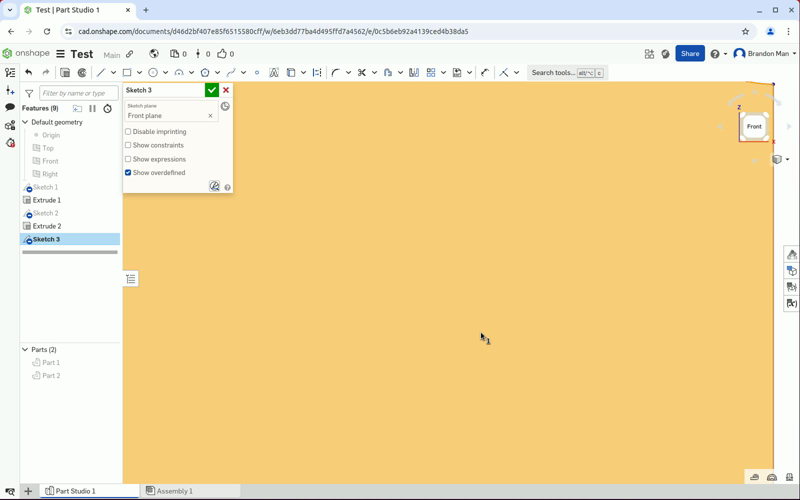
scroll(-6)
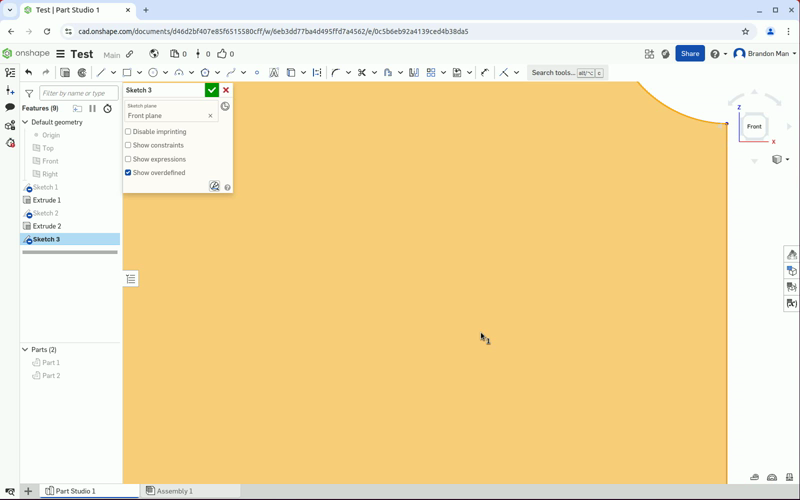
scroll(-6)
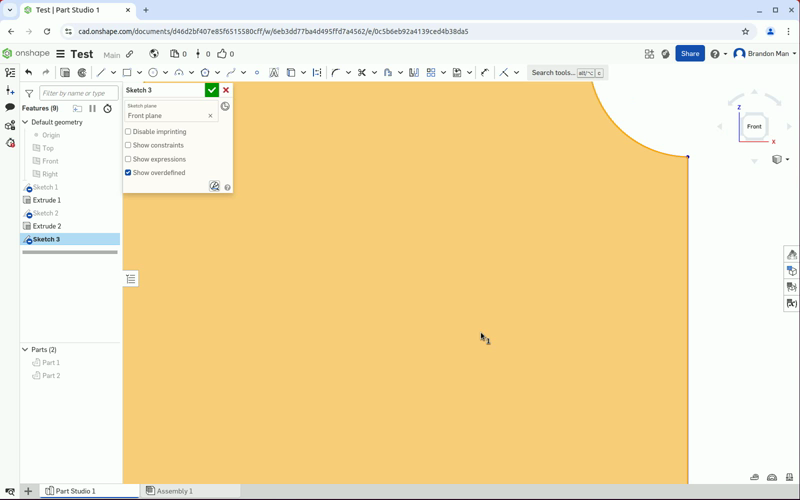
scroll(-6)
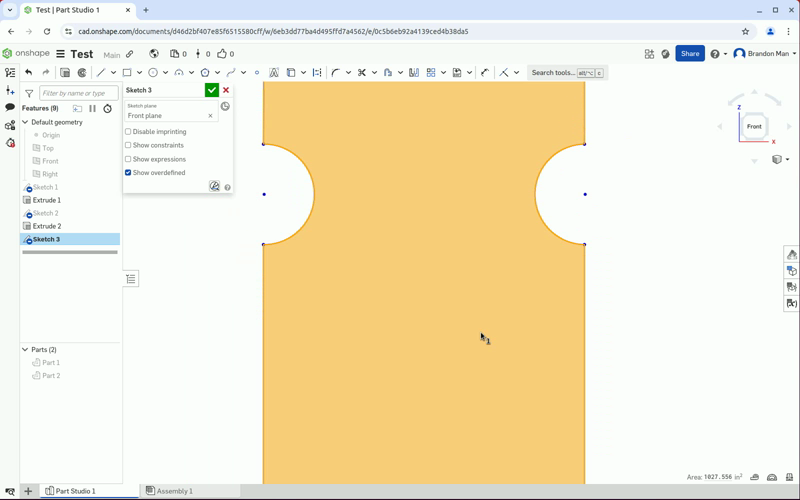
scroll(-6)
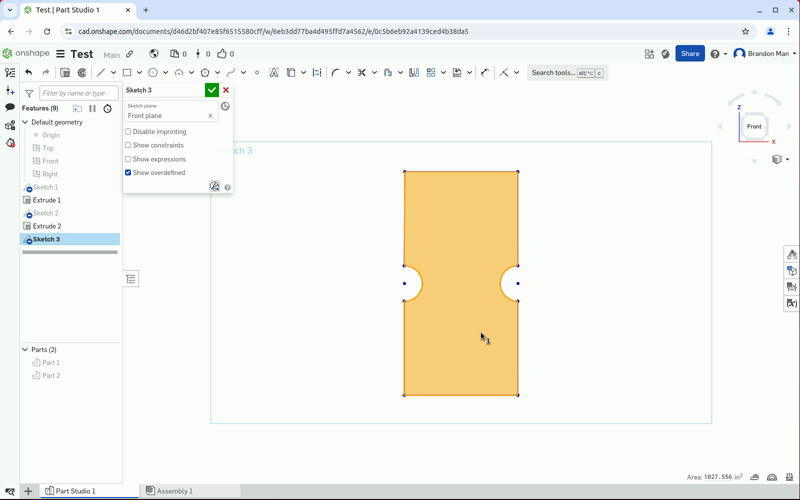
mouse_move(73, 352)
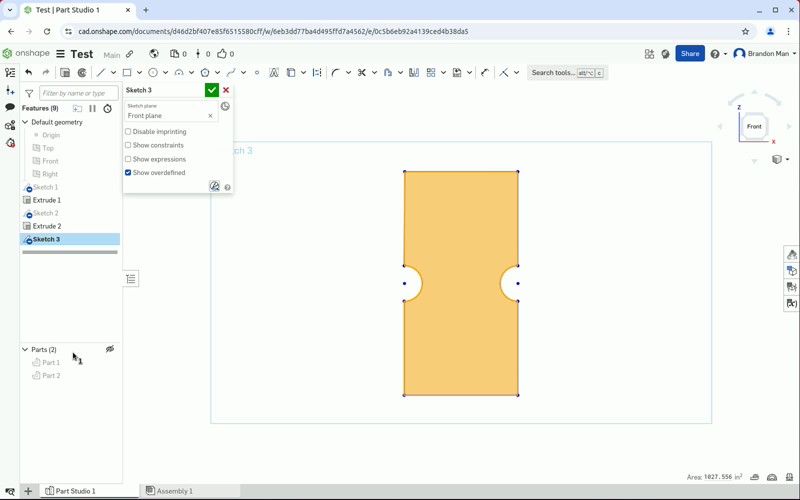
key(shift+y)
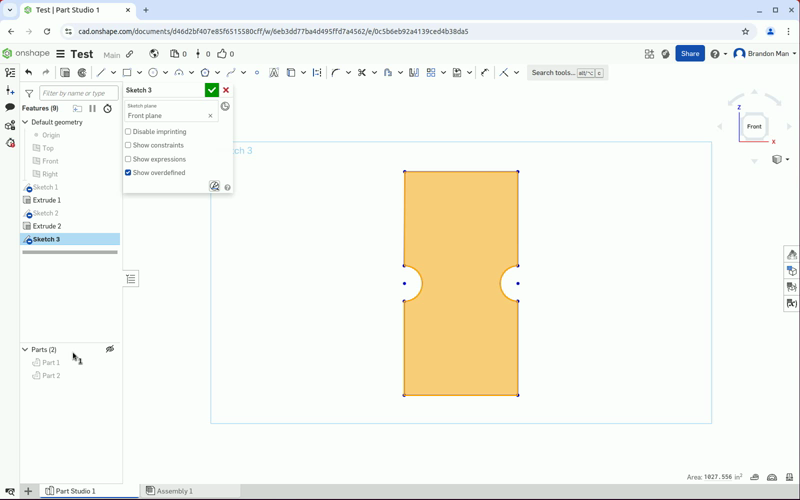
key(shift+e)
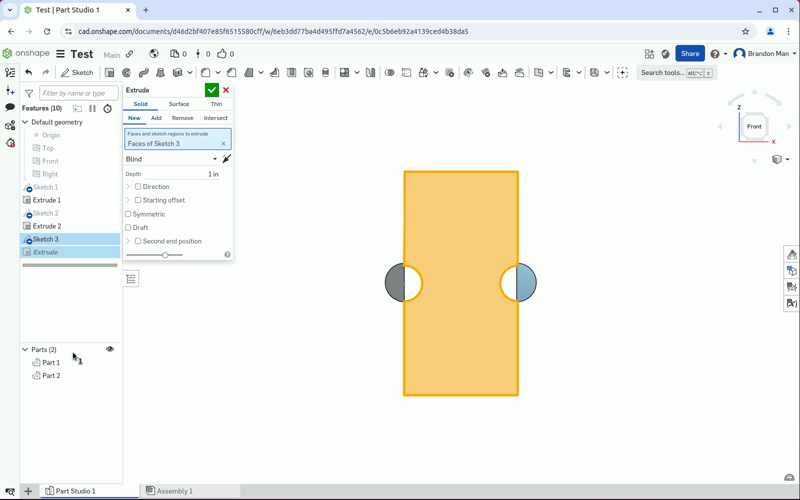
mouse_move(143, 106)
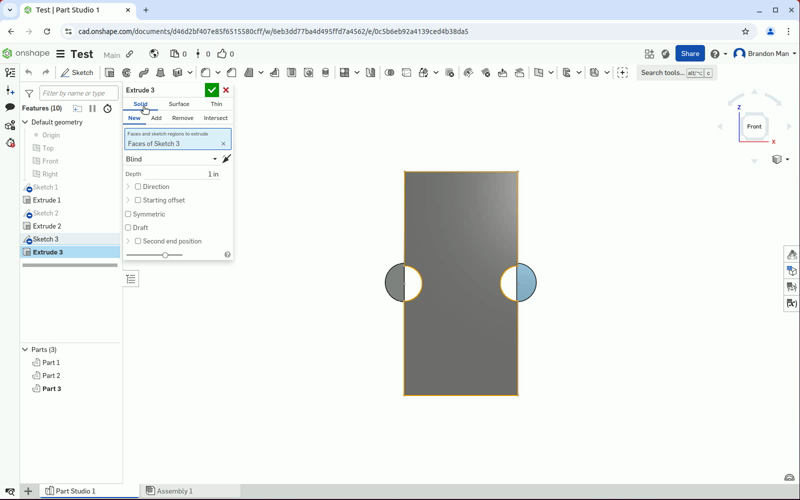
click(143, 106)
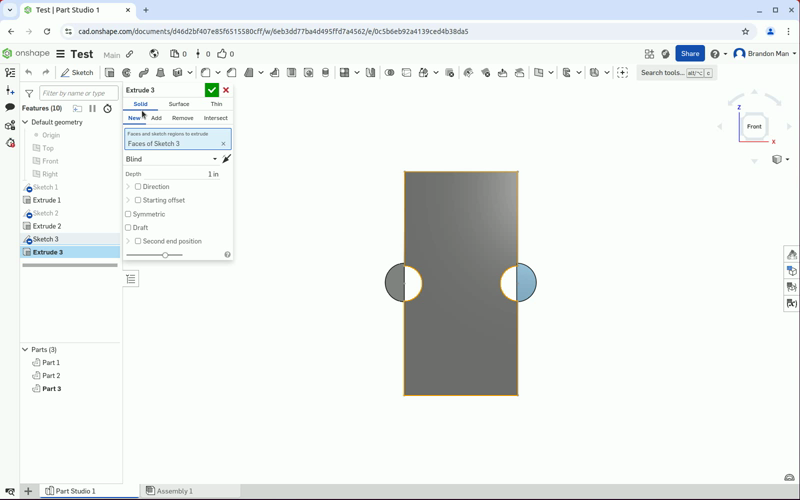
mouse_move(137, 120)
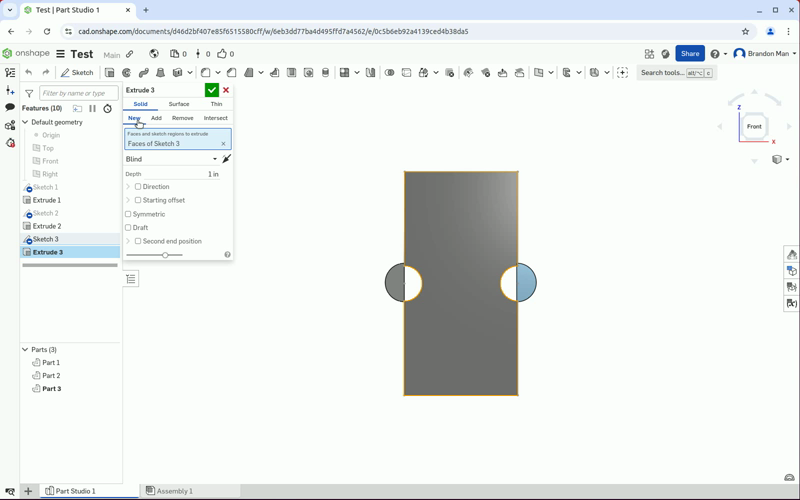
click(137, 120)
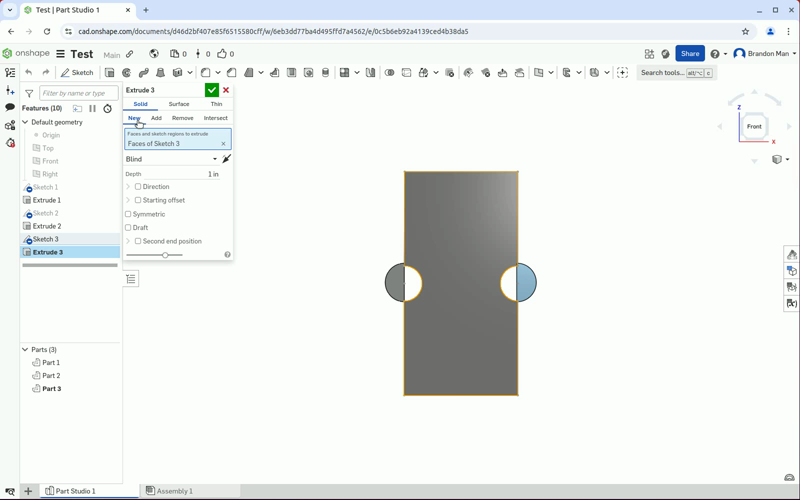
key(tab, 4)
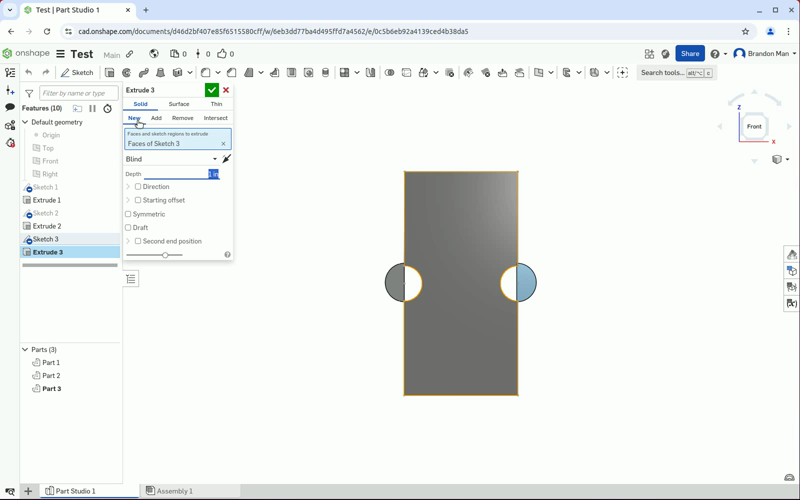
text(7.703)
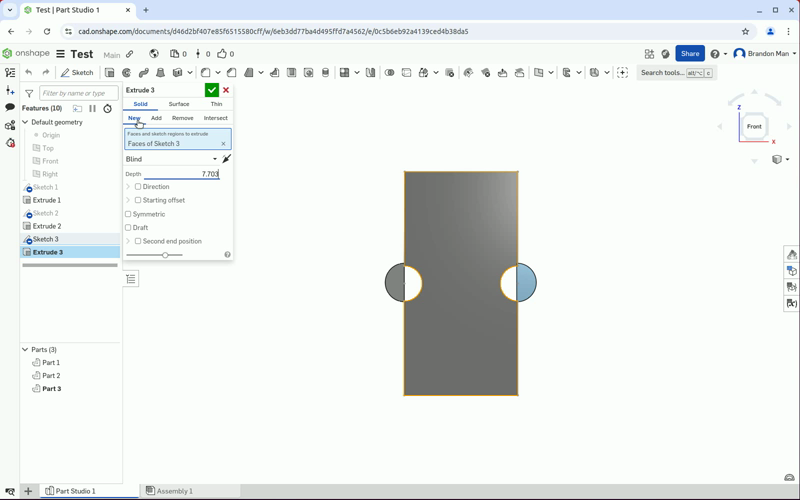
key(enter)
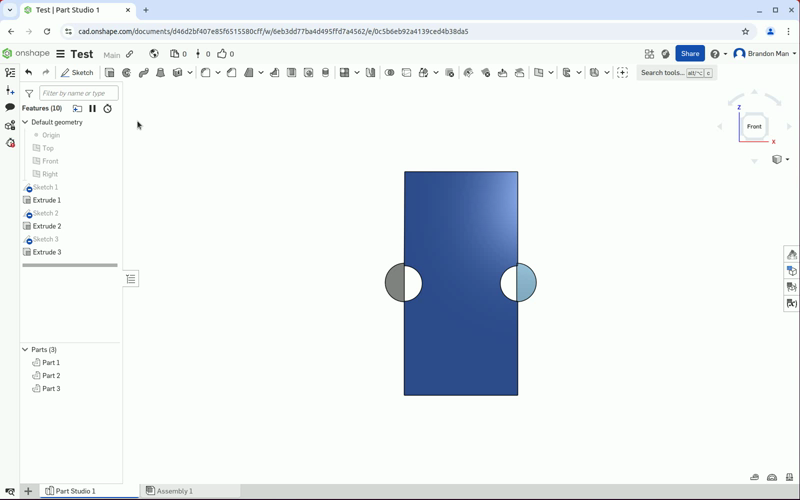
key(shift+h)
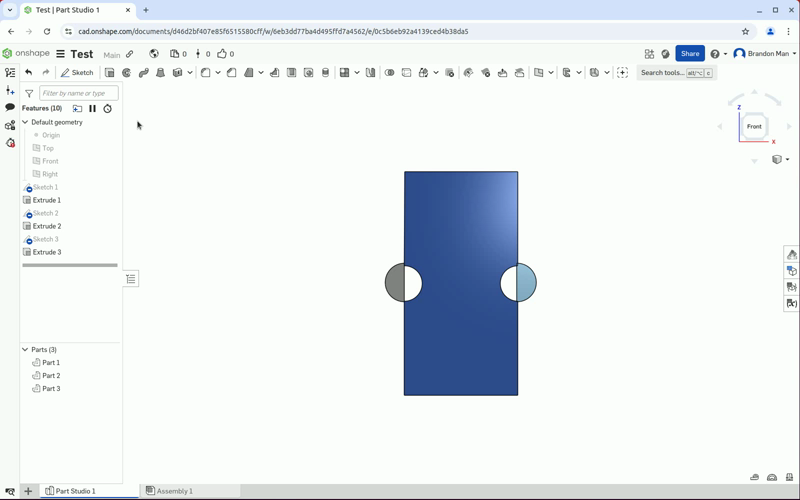
key(shift+h)
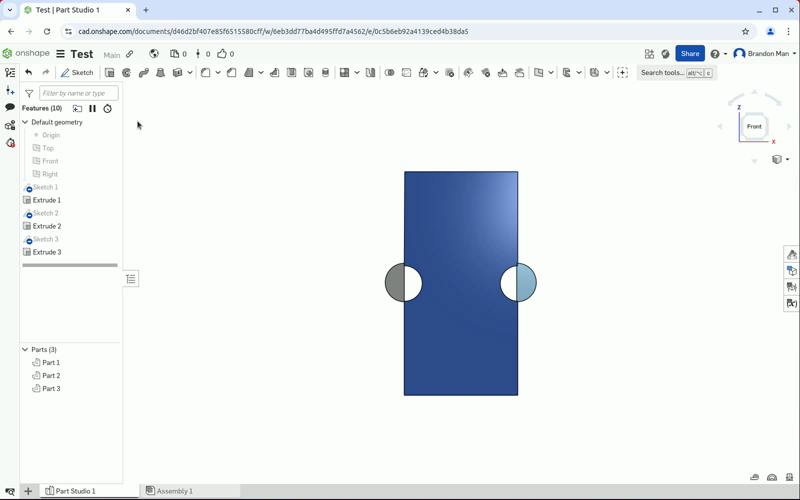
mouse_move(73, 189)
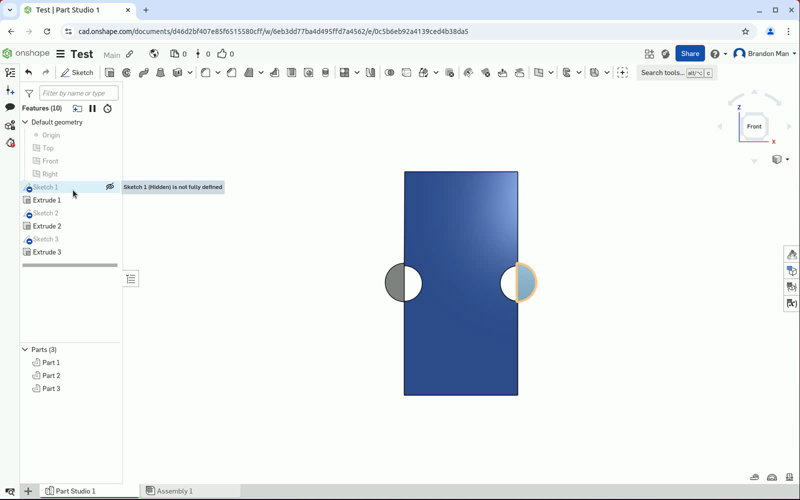
click(73, 189)
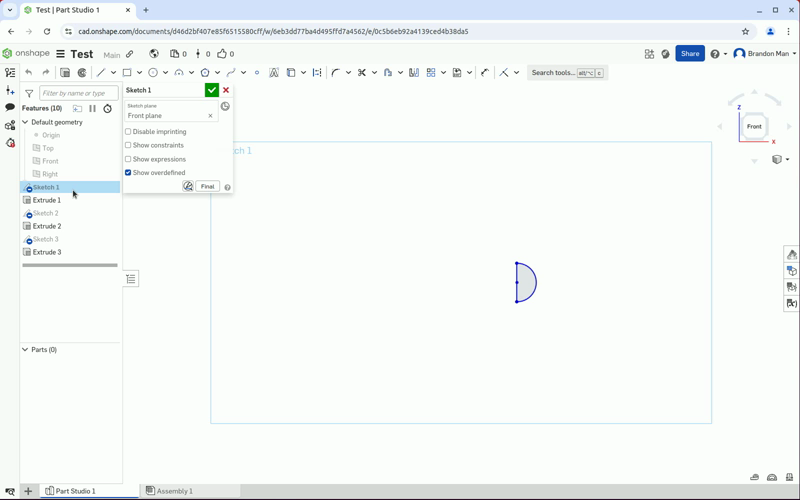
mouse_move(229, 92)
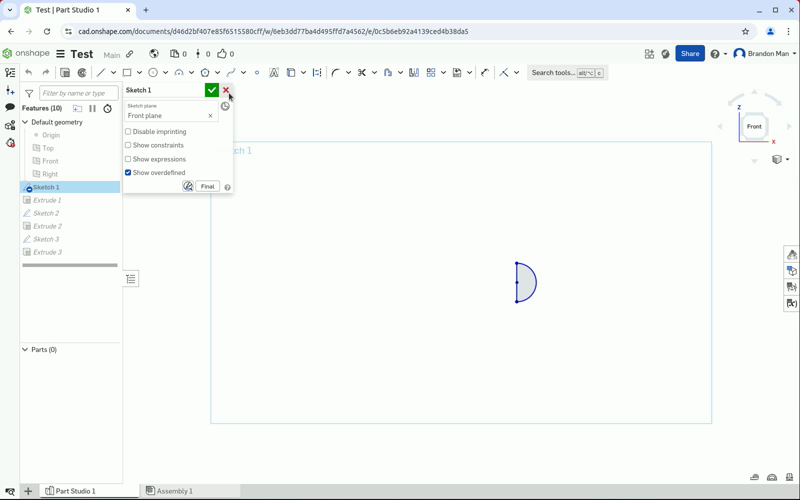
click(229, 92)
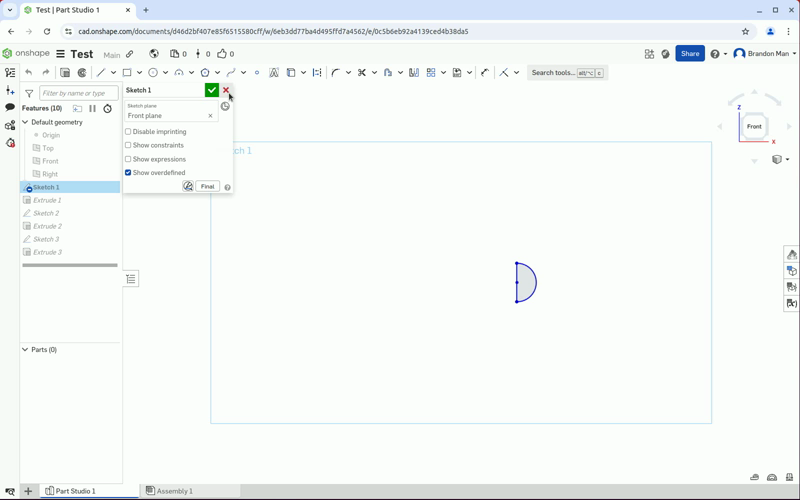
key(shift+s)
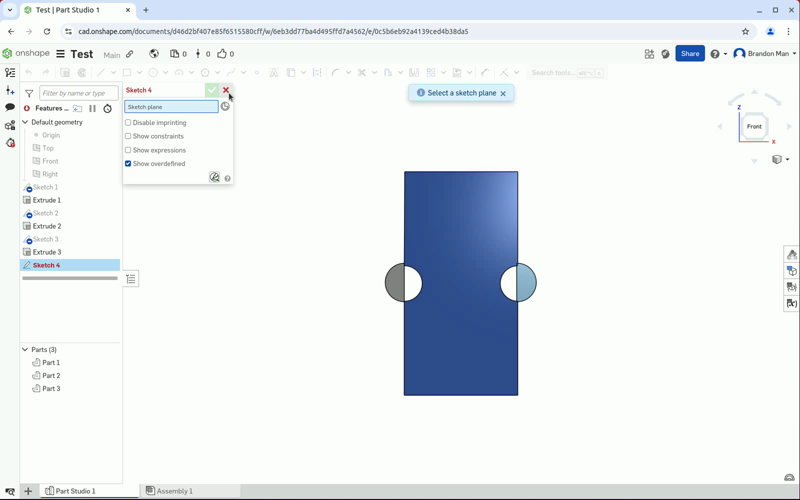
mouse_move(73, 163)
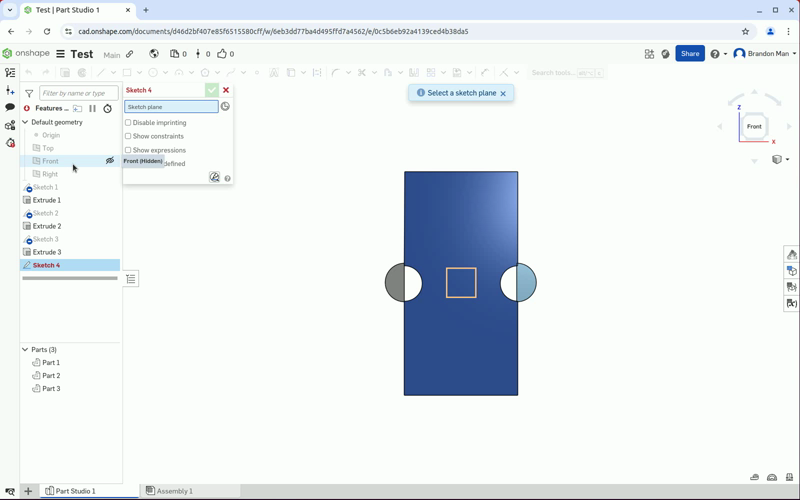
click(73, 163)
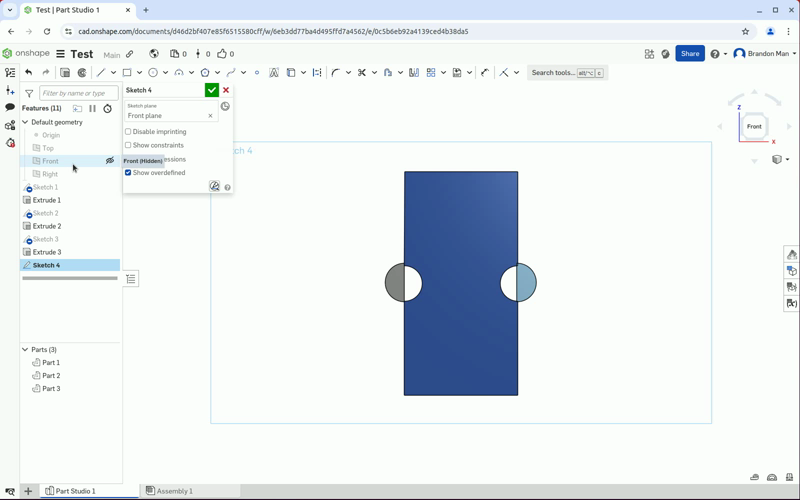
mouse_move(73, 352)
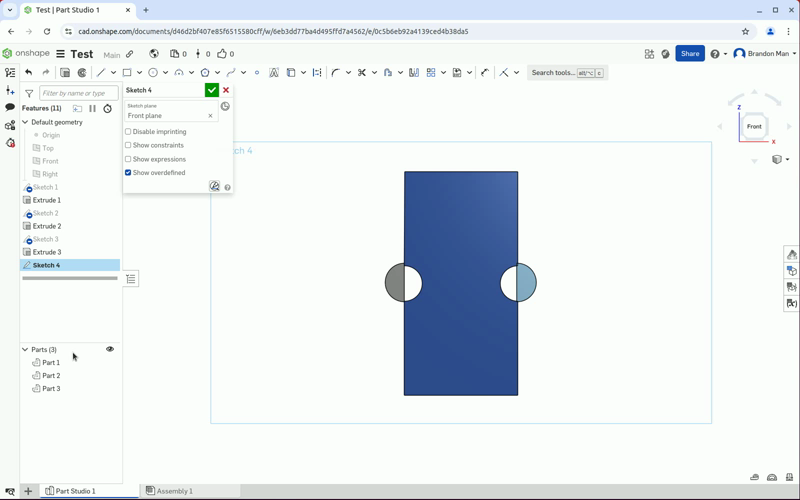
key(y)
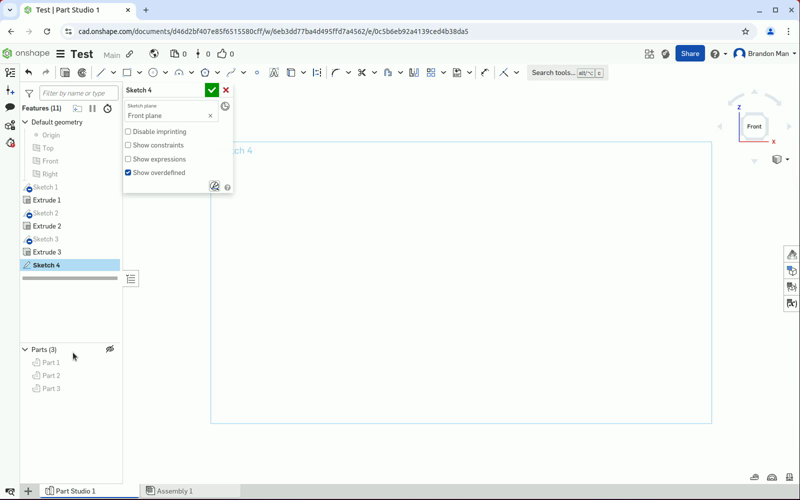
key(l)
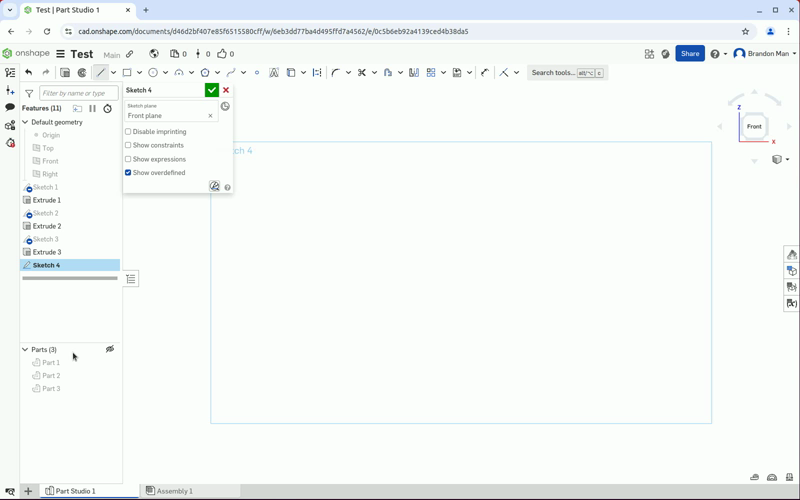
key_down(shift)
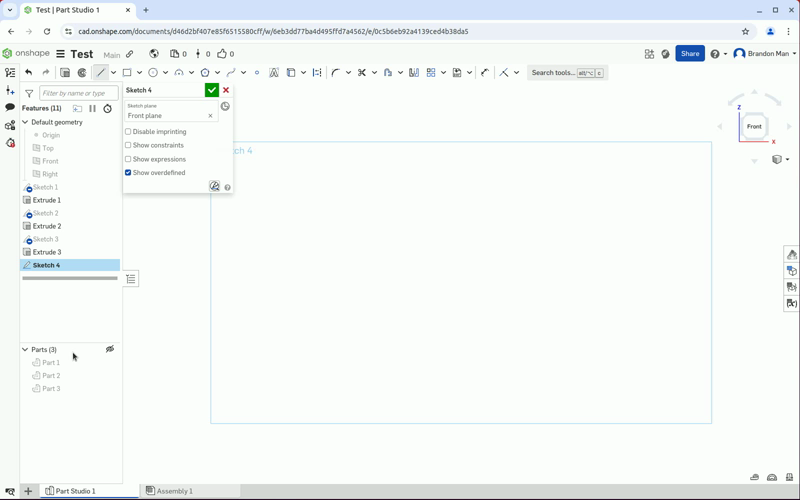
mouse_move(516, 301)
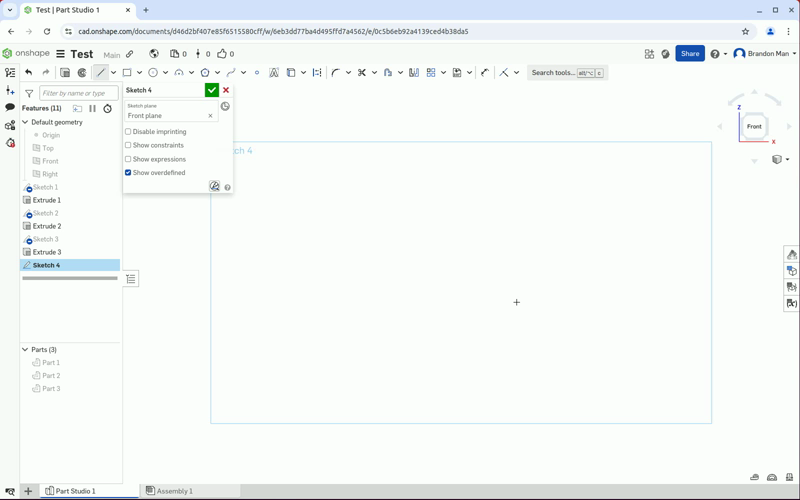
click(516, 301)
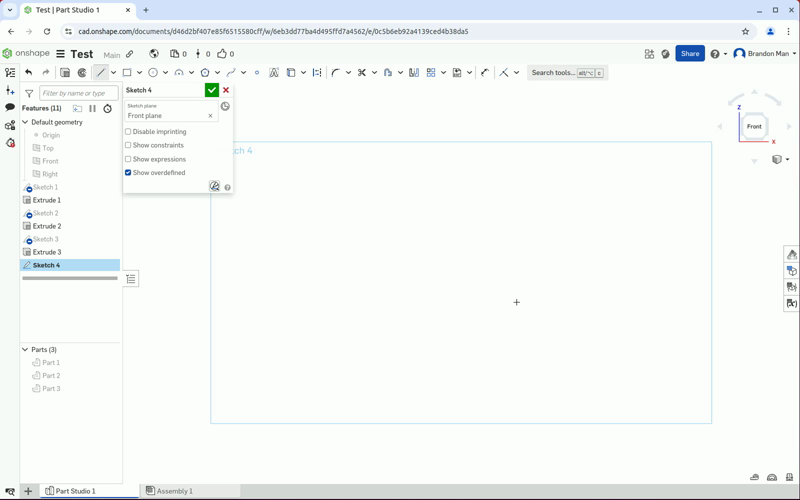
key_up(shift)
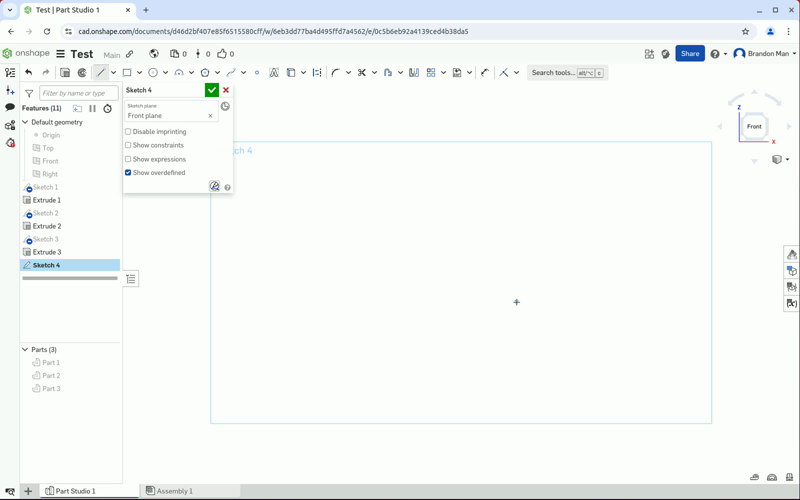
key_down(shift)
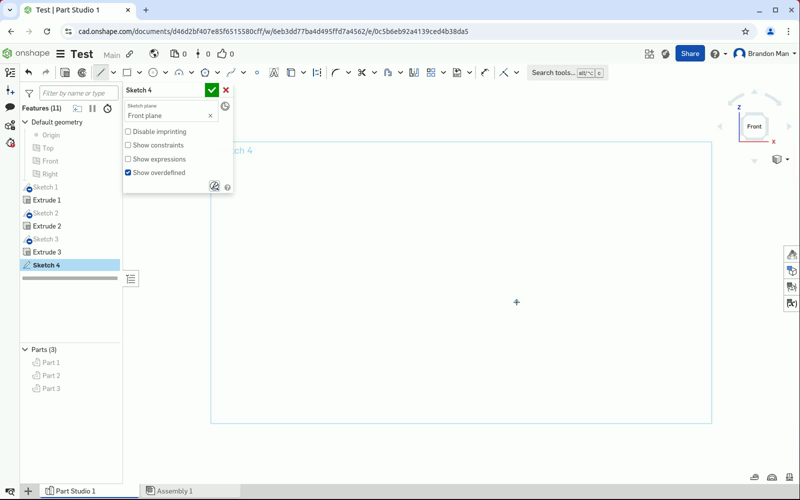
mouse_move(546, 301)
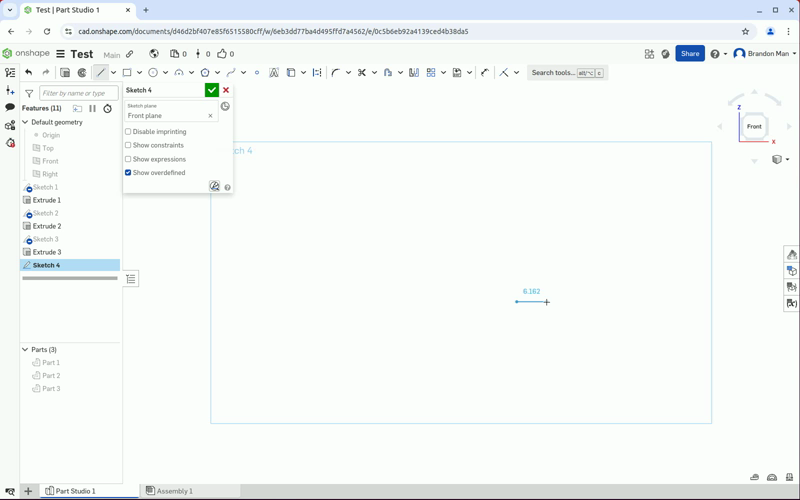
mouse_move(516, 263)
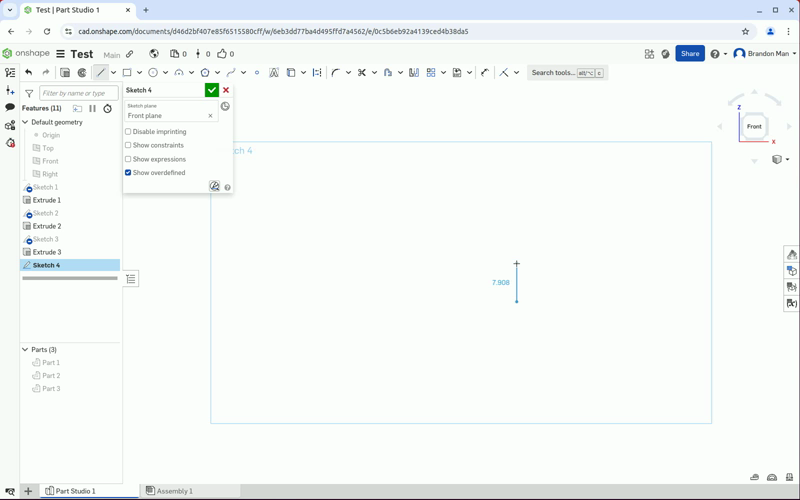
click(516, 263)
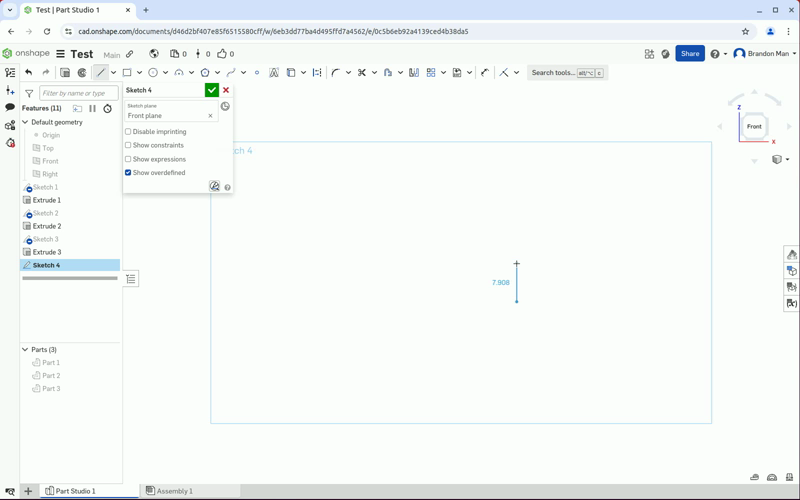
key_up(shift)
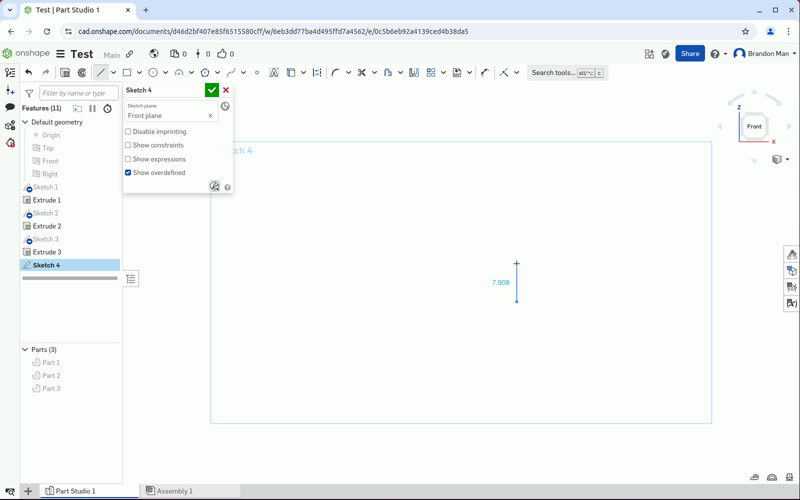
key(esc)
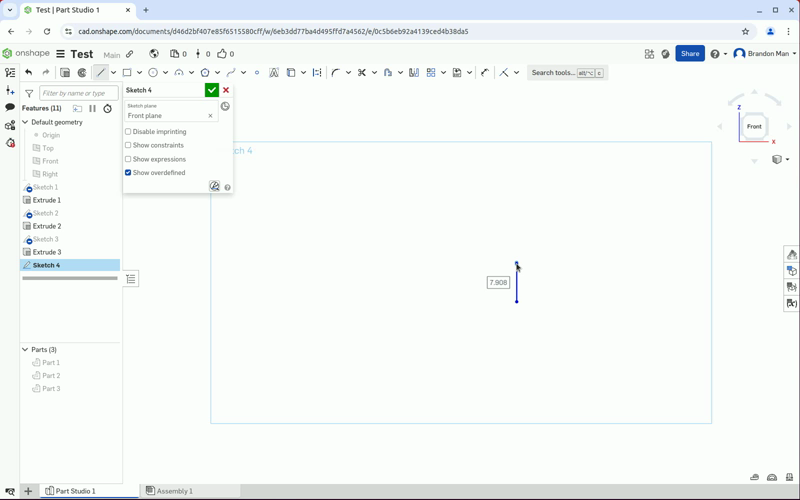
key(a)
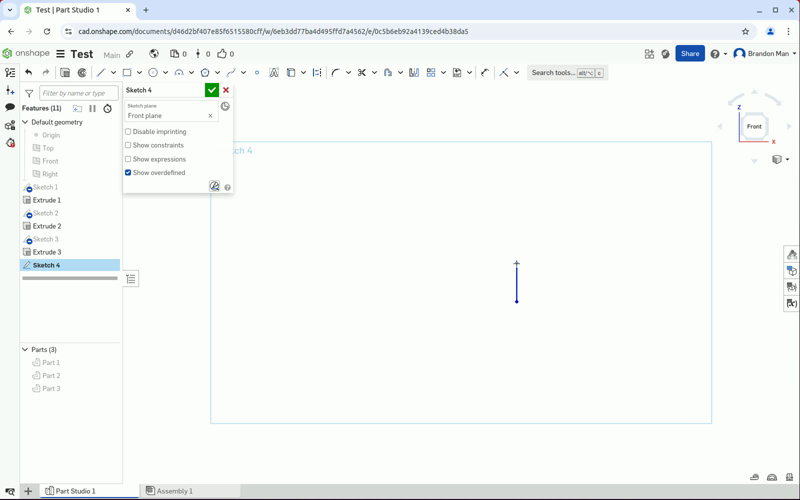
mouse_move(516, 263)
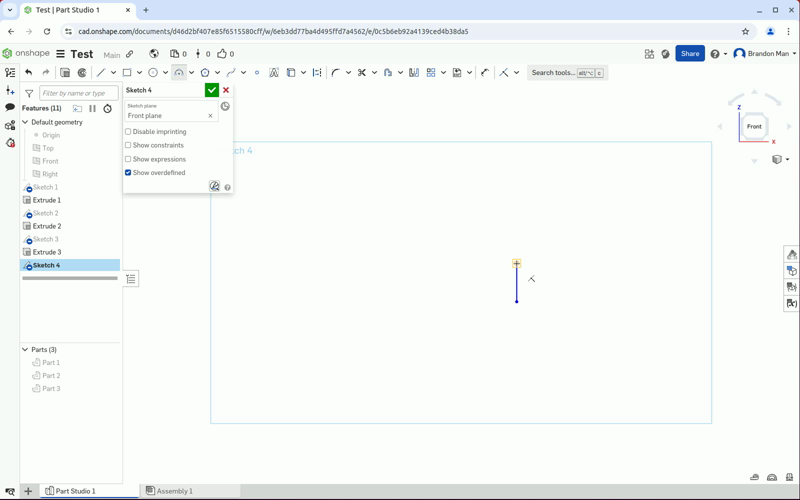
click(516, 263)
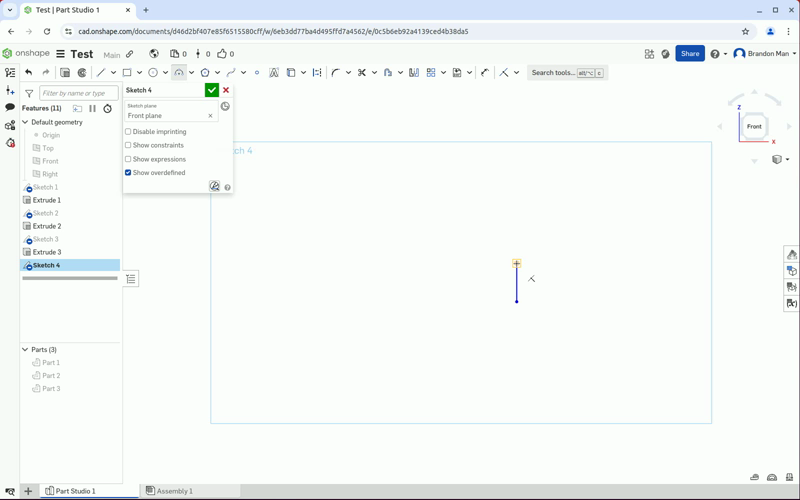
mouse_move(516, 301)
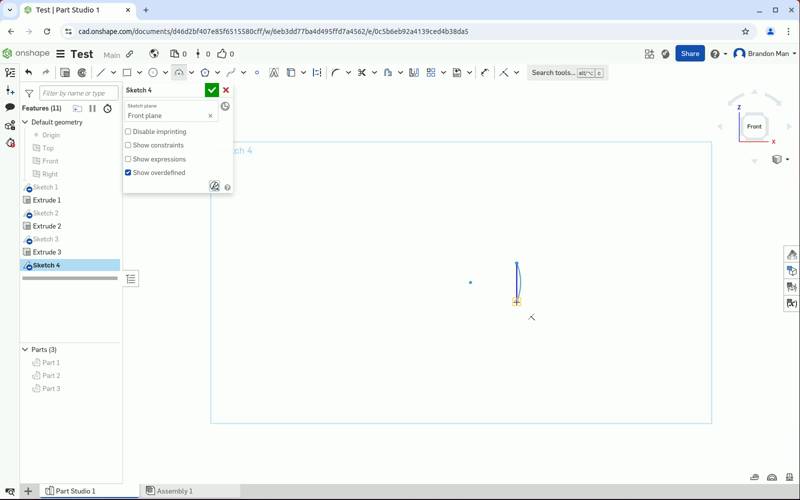
click(516, 301)
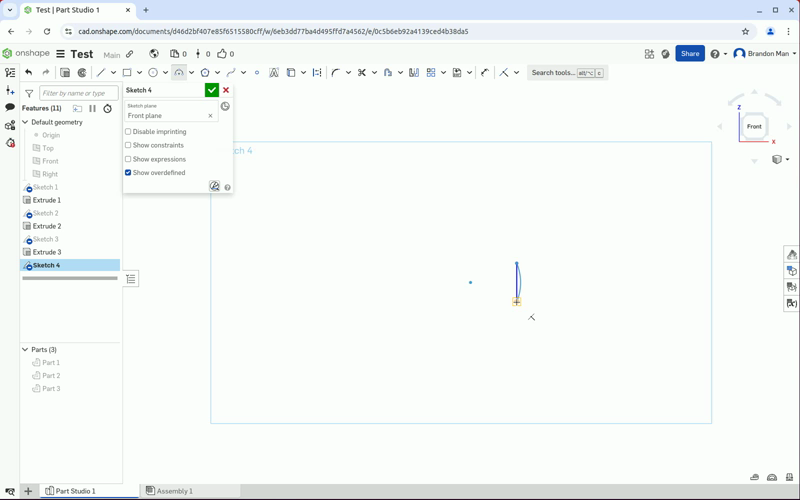
key_down(shift)
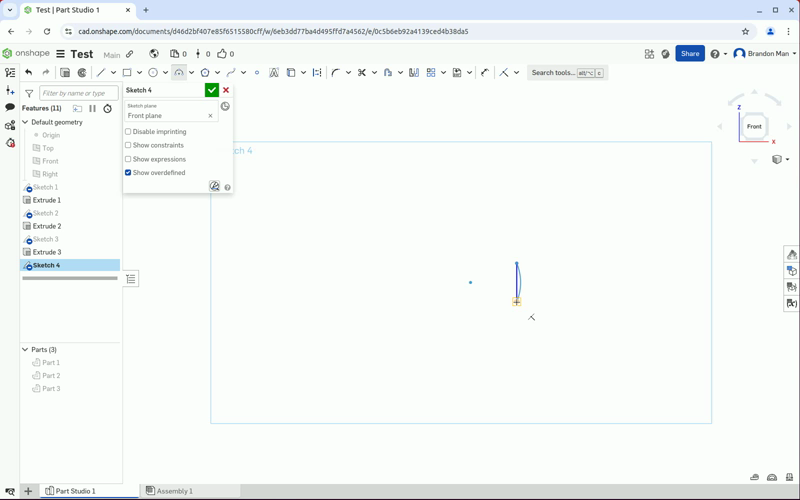
mouse_move(498, 282)
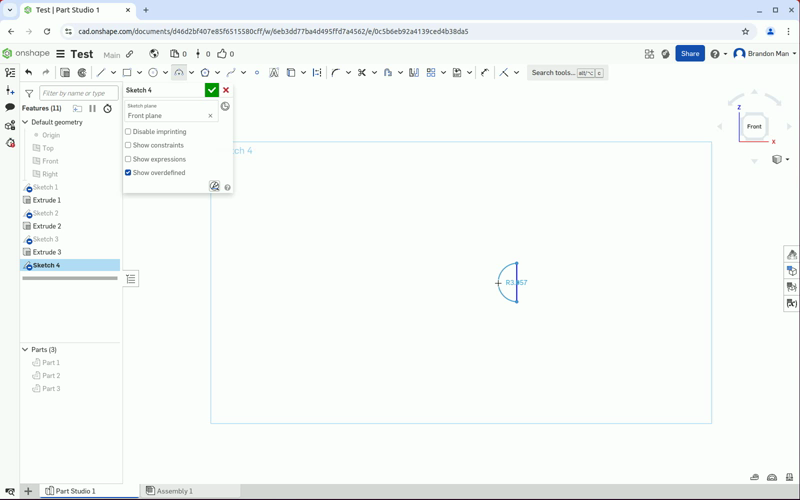
click(498, 282)
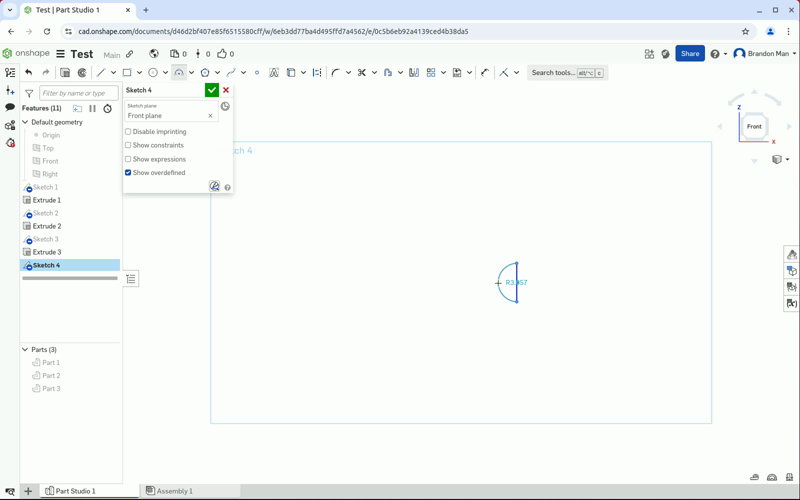
key_up(shift)
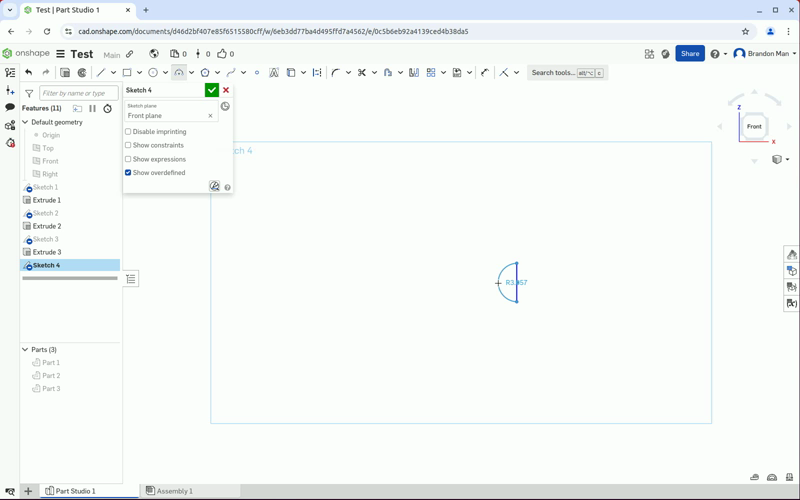
key(esc)
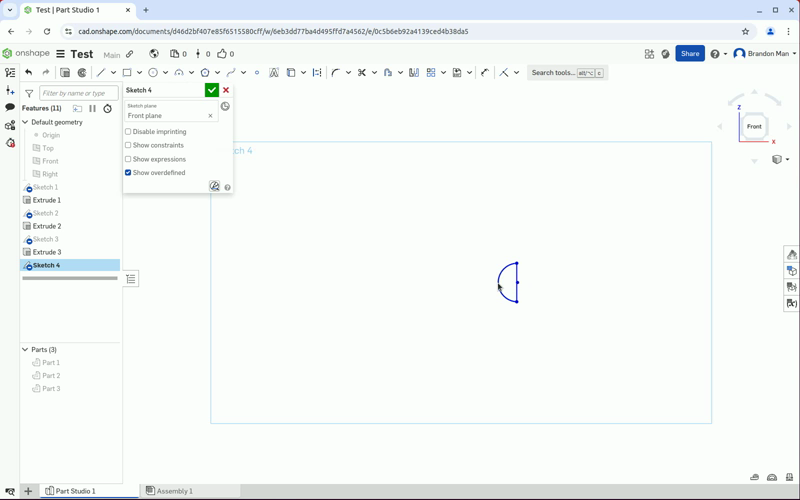
mouse_move(505, 271)
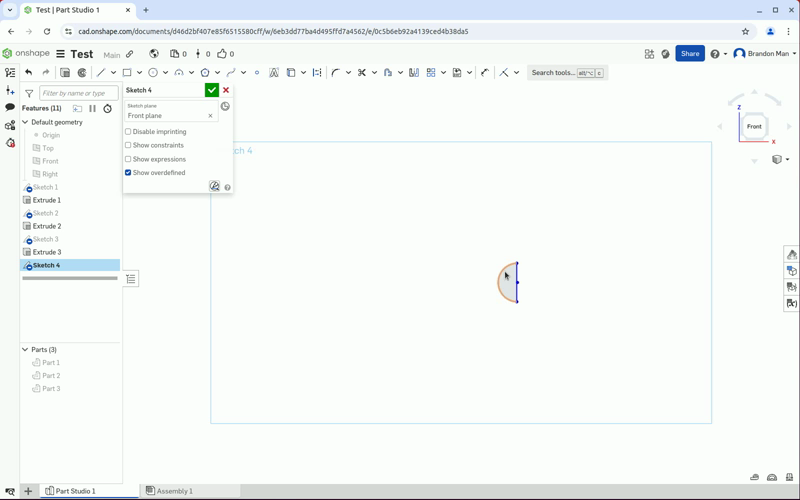
scroll(6)
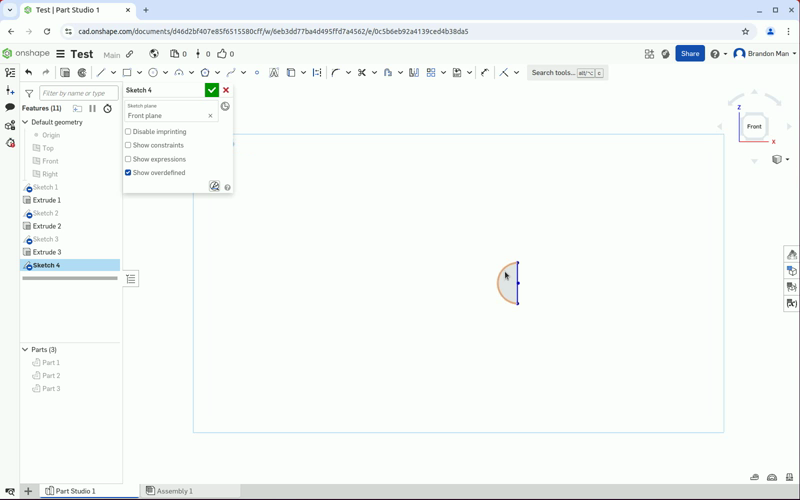
scroll(6)
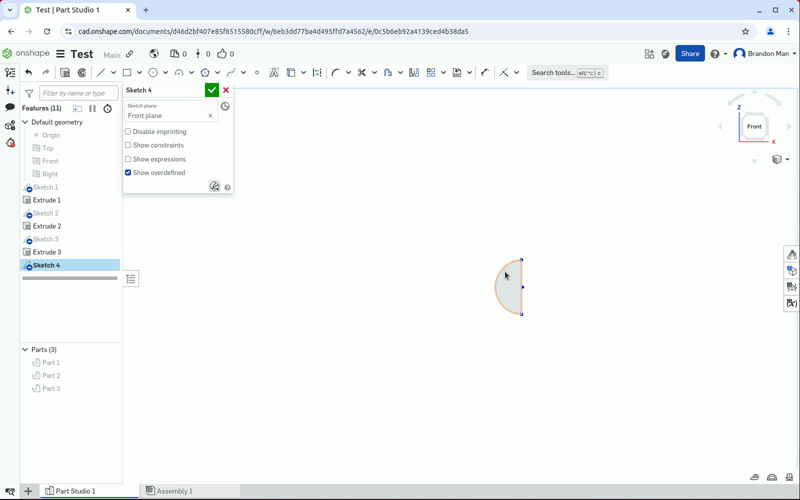
scroll(6)
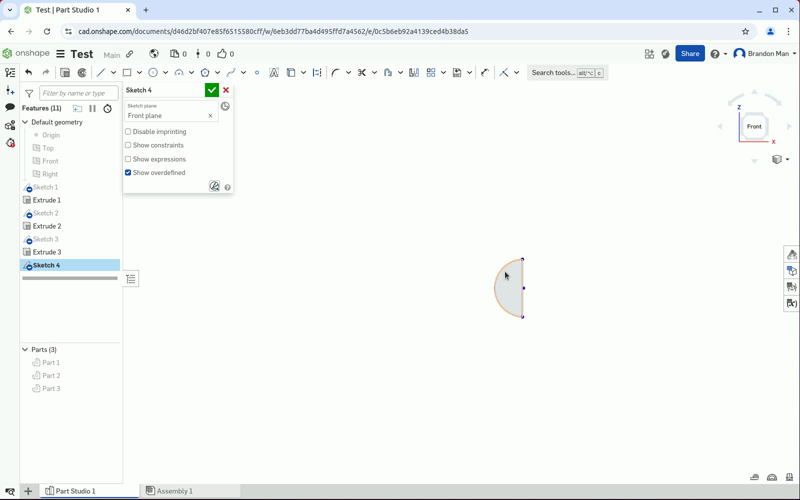
scroll(6)
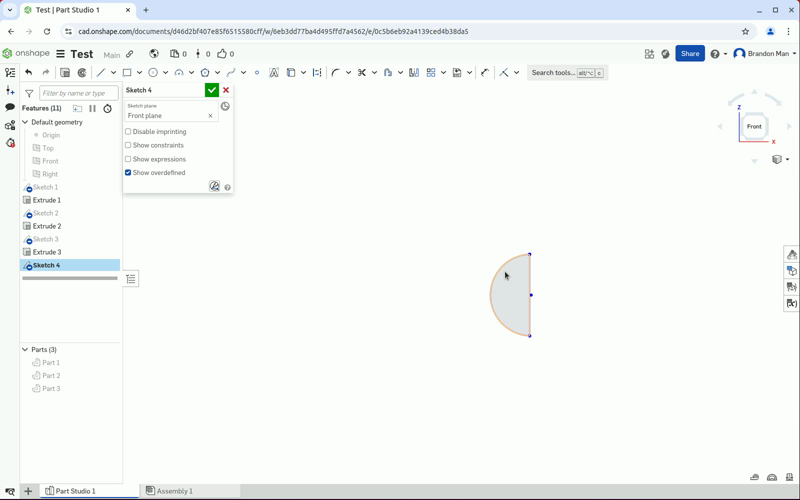
scroll(6)
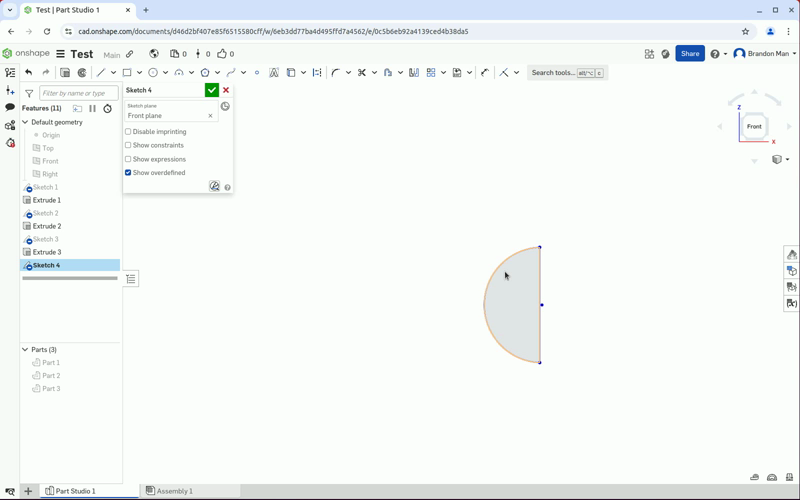
scroll(6)
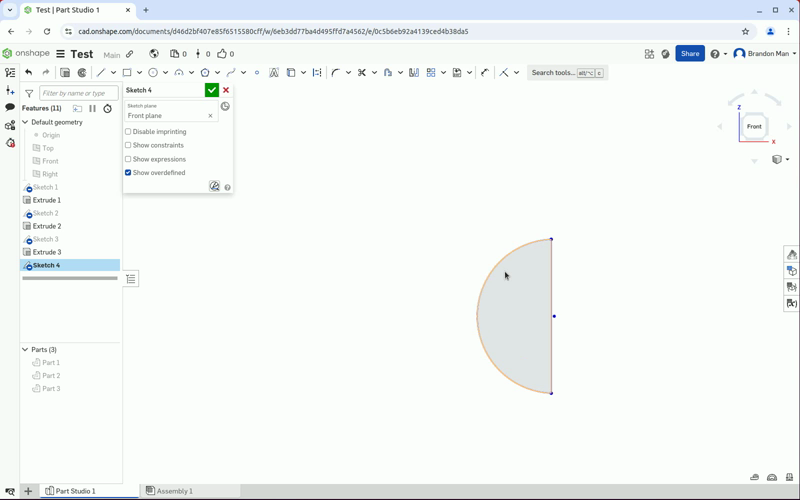
scroll(6)
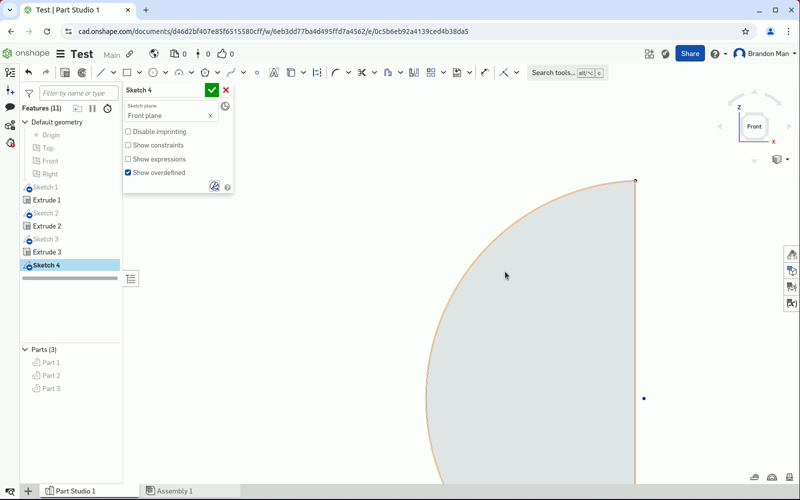
click(505, 271)
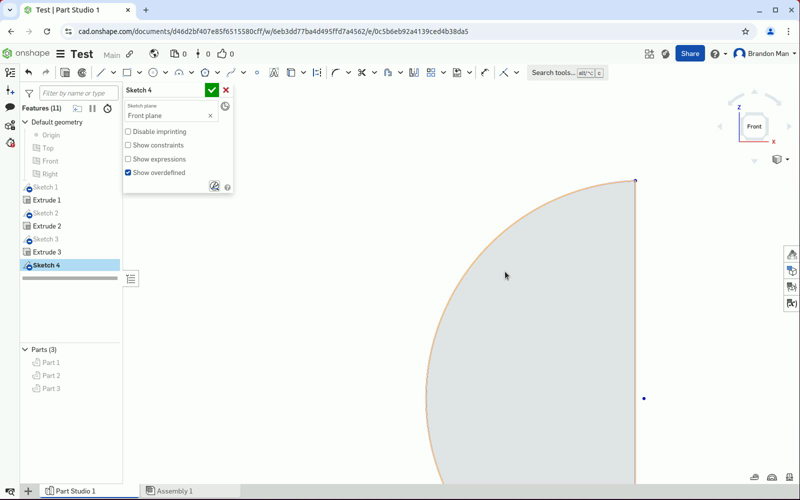
scroll(-6)
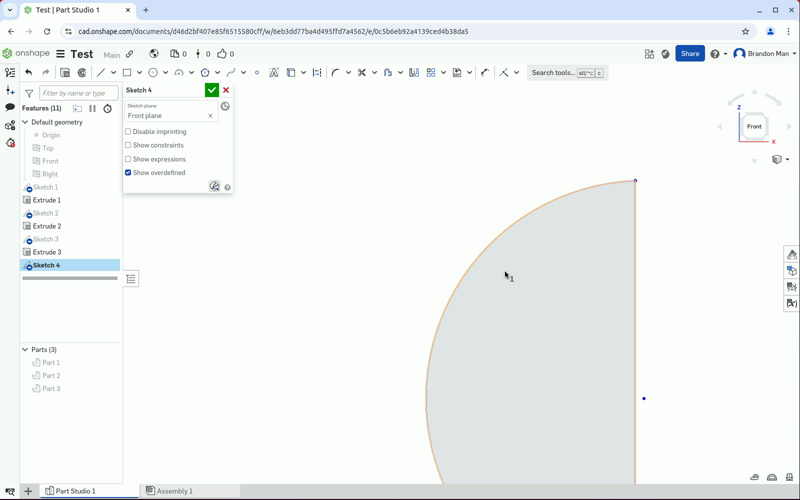
scroll(-6)
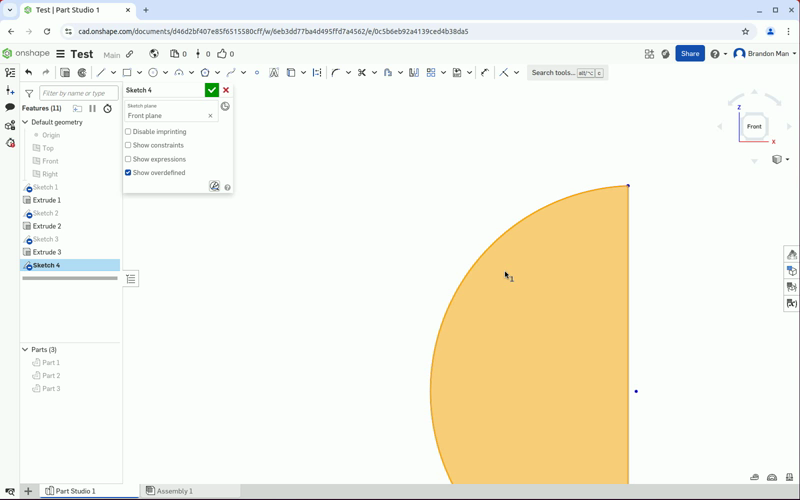
scroll(-6)
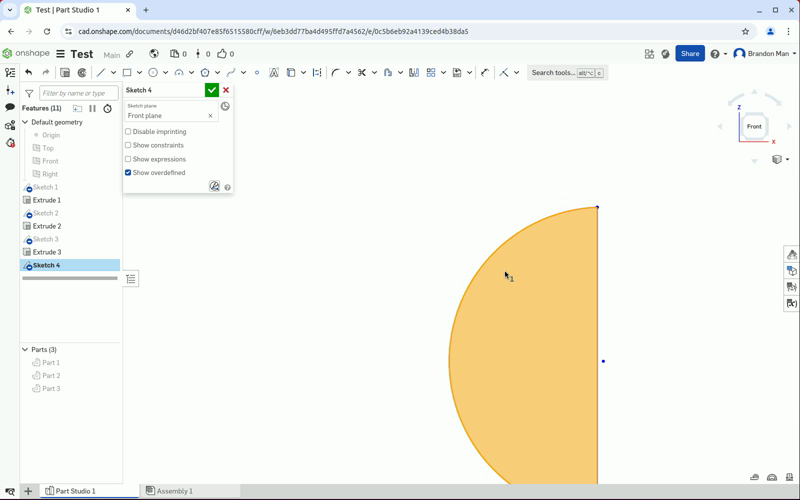
scroll(-6)
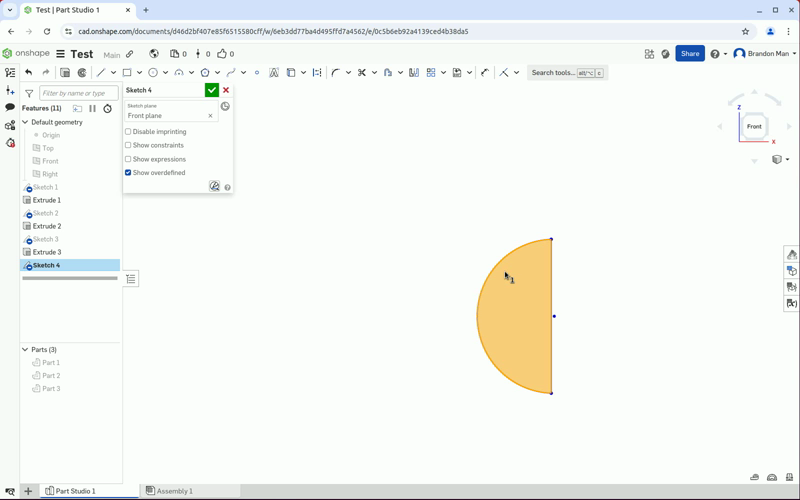
scroll(-6)
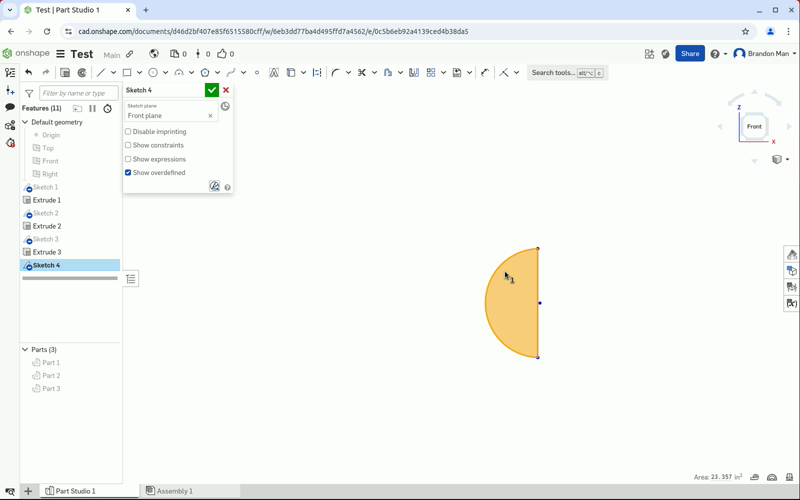
scroll(-6)
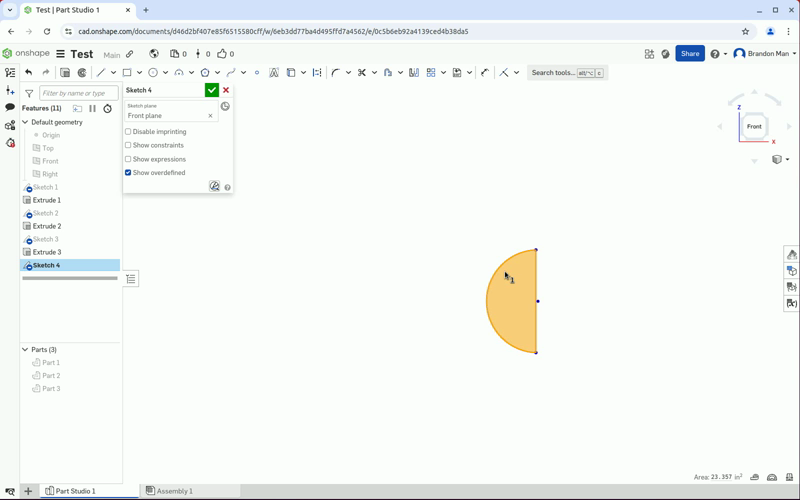
scroll(-6)
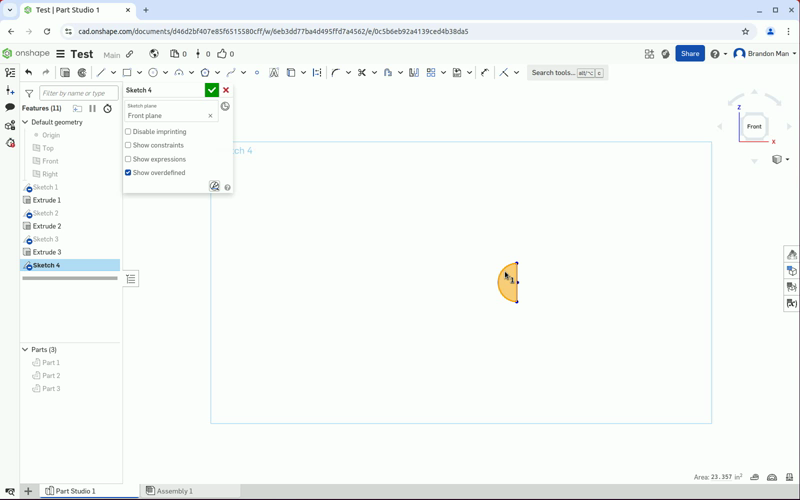
mouse_move(73, 352)
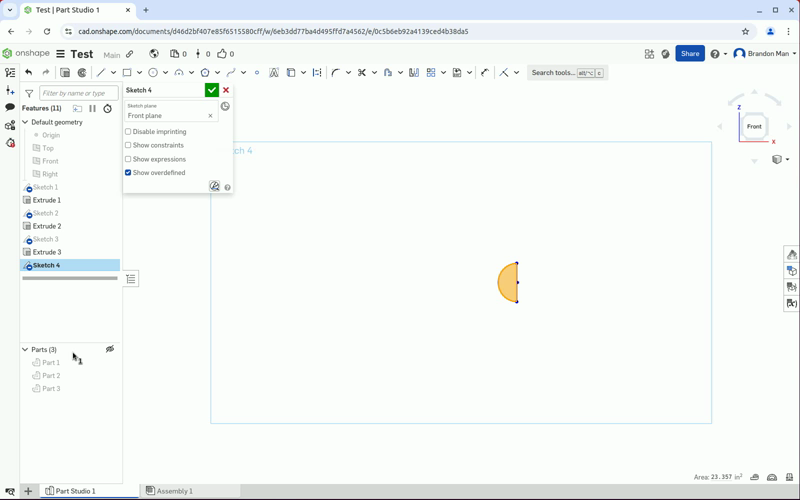
key(shift+y)
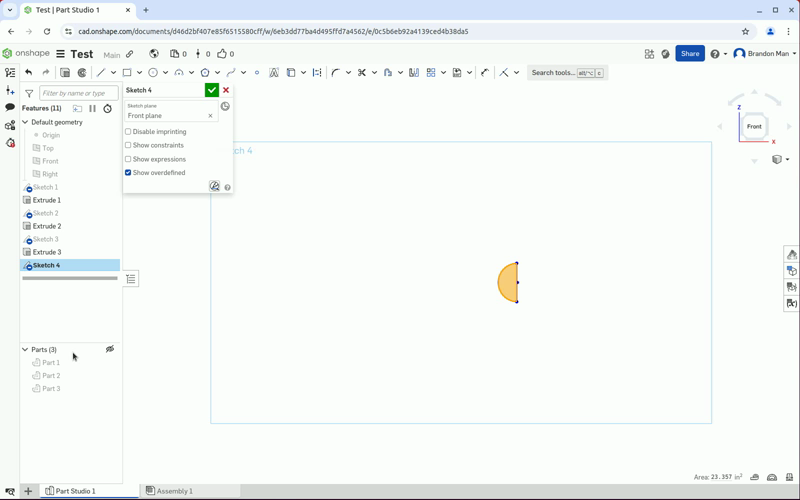
key(shift+e)
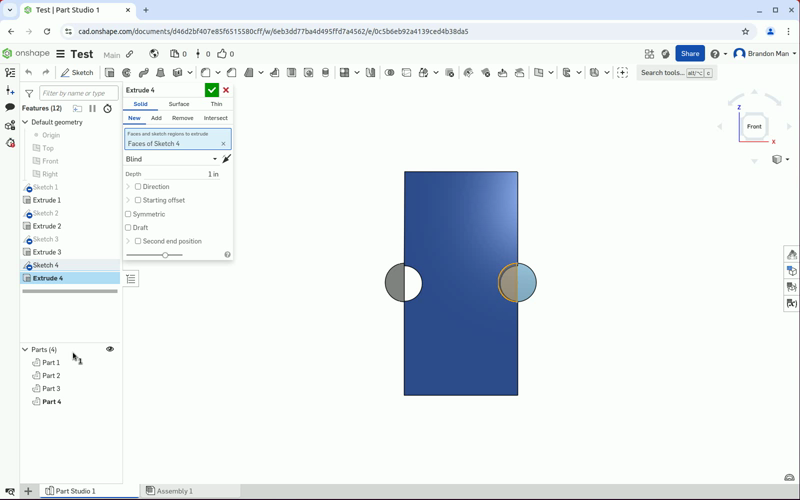
mouse_move(143, 106)
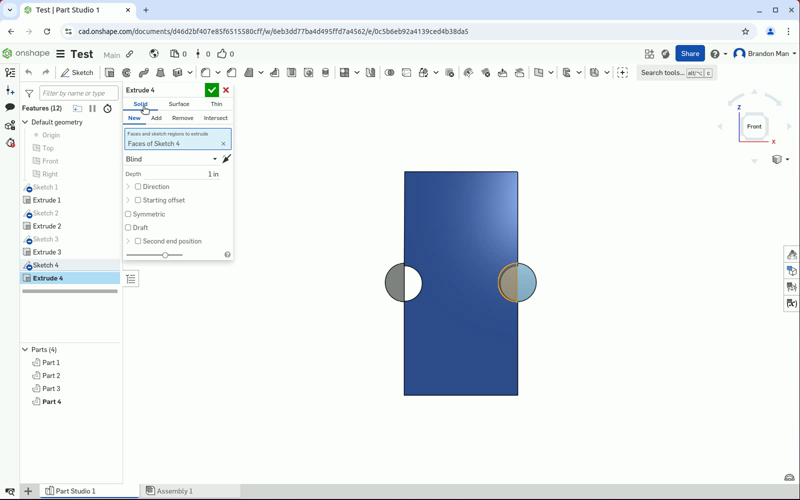
click(143, 106)
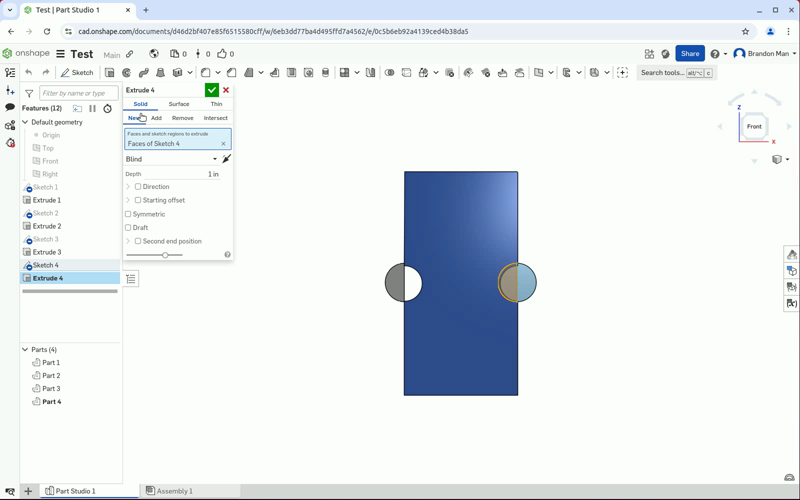
mouse_move(137, 120)
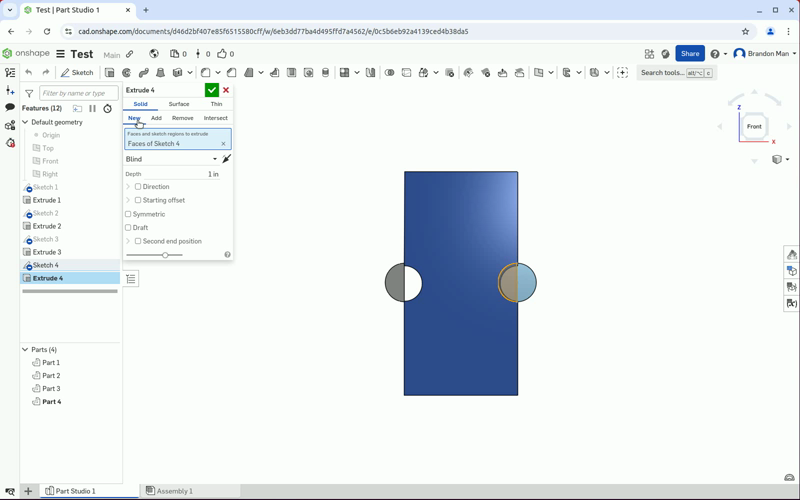
click(137, 120)
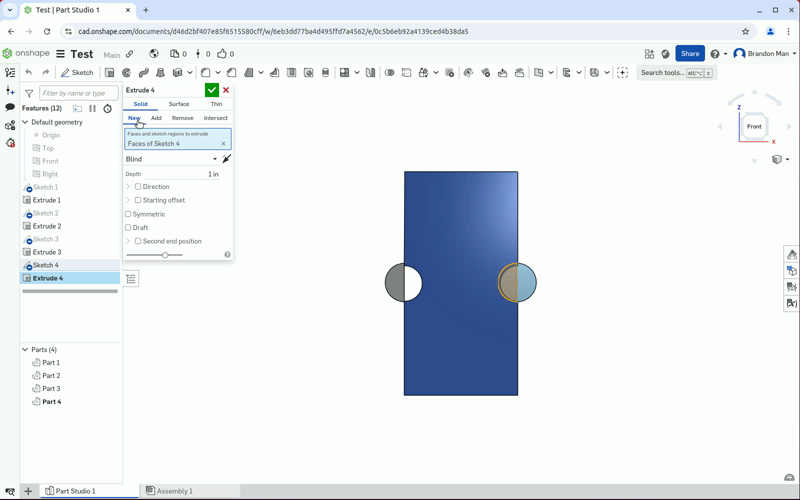
key(tab, 4)
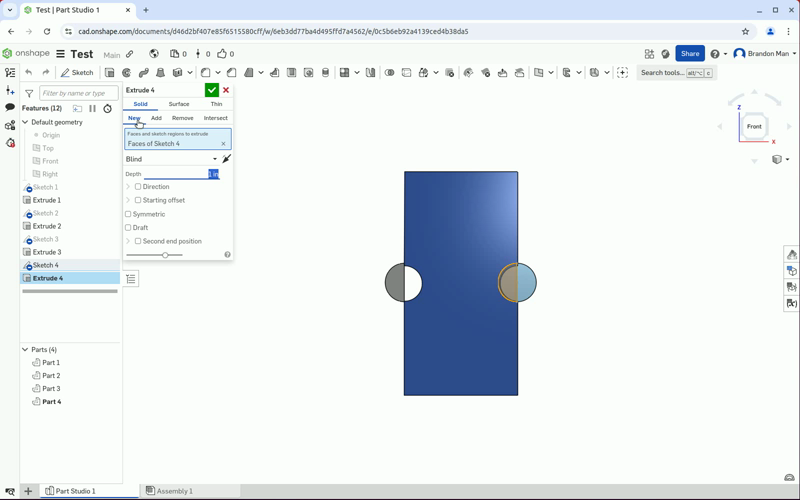
text(7.703)
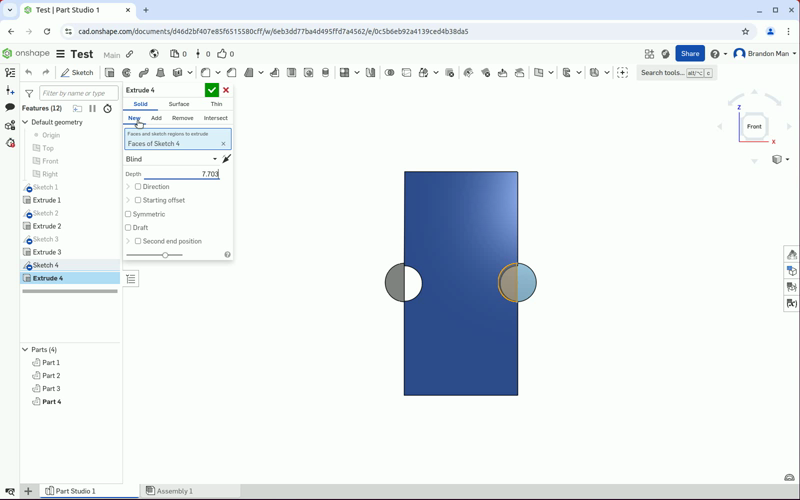
key(enter)
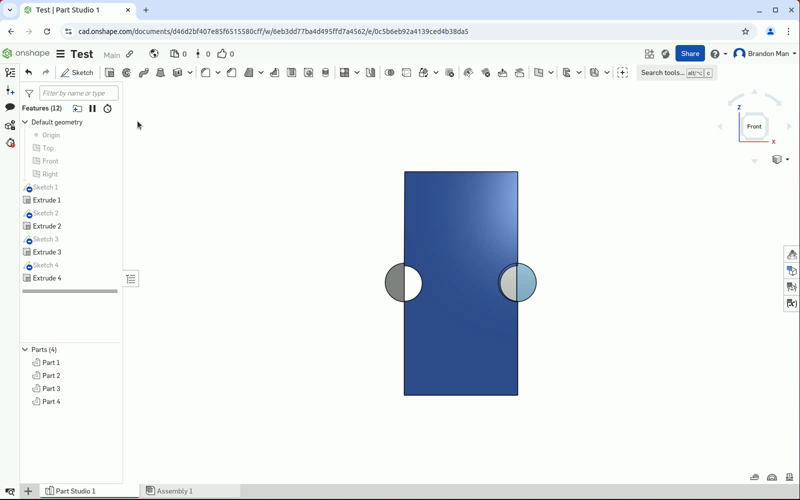
key(shift+h)
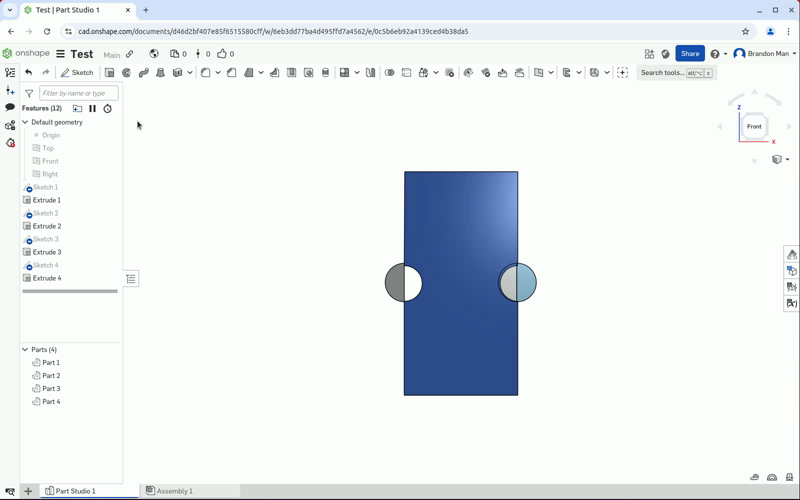
key(shift+h)
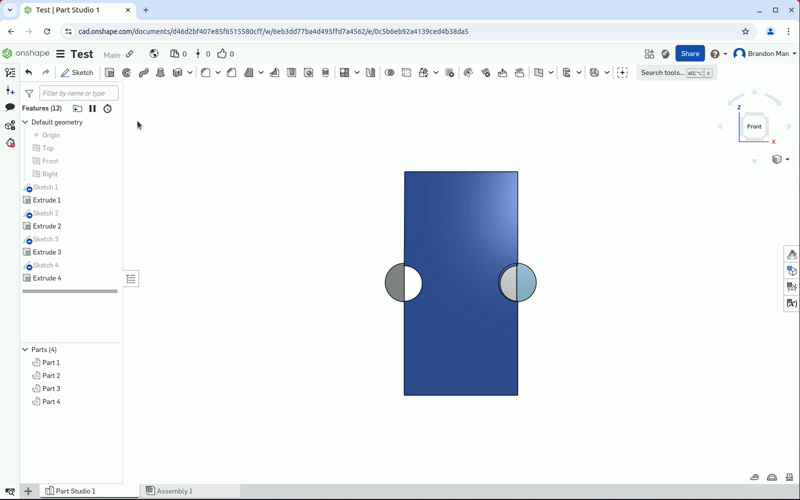
mouse_move(73, 189)
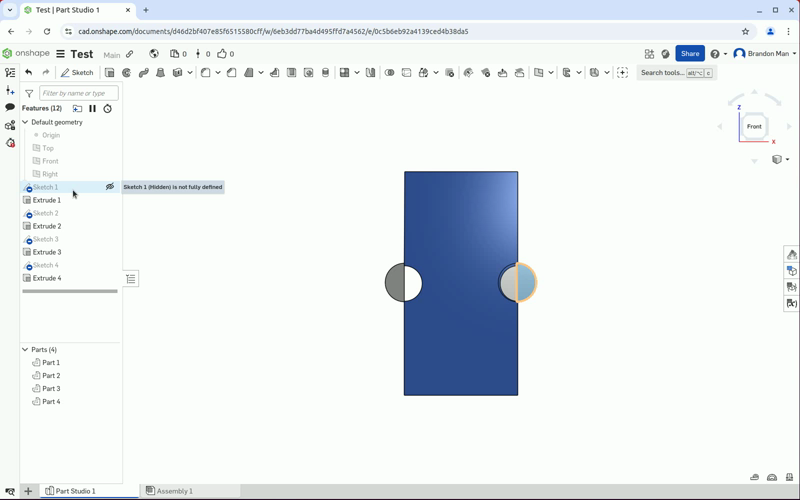
click(73, 189)
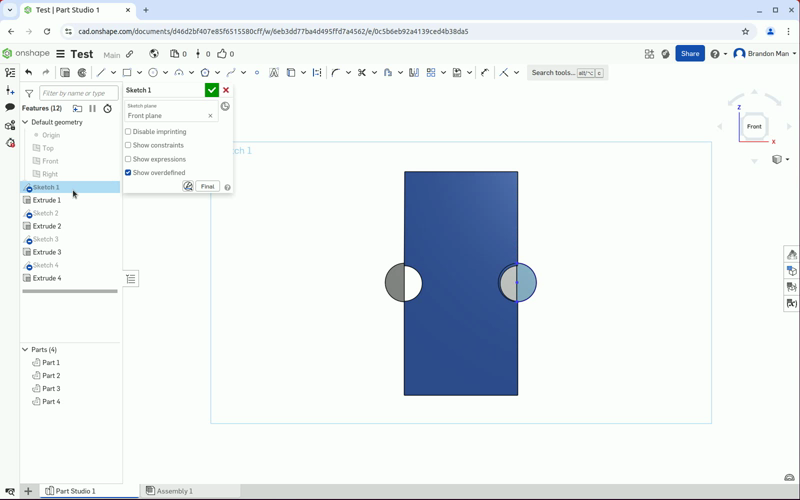
mouse_move(229, 92)
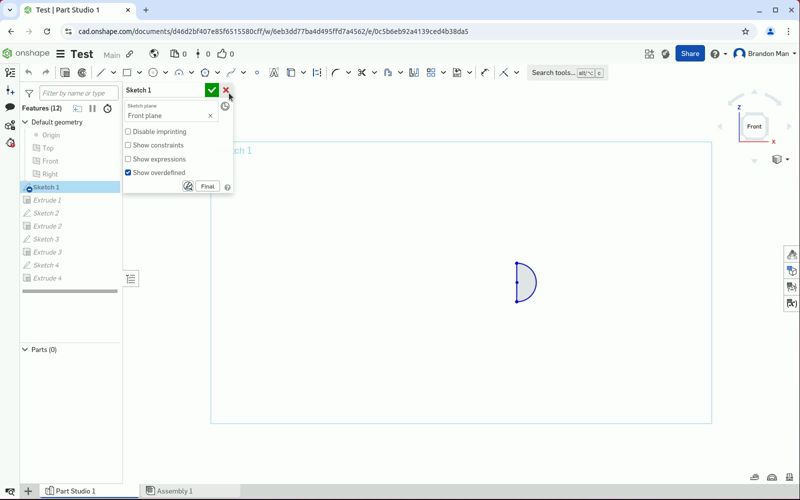
click(229, 92)
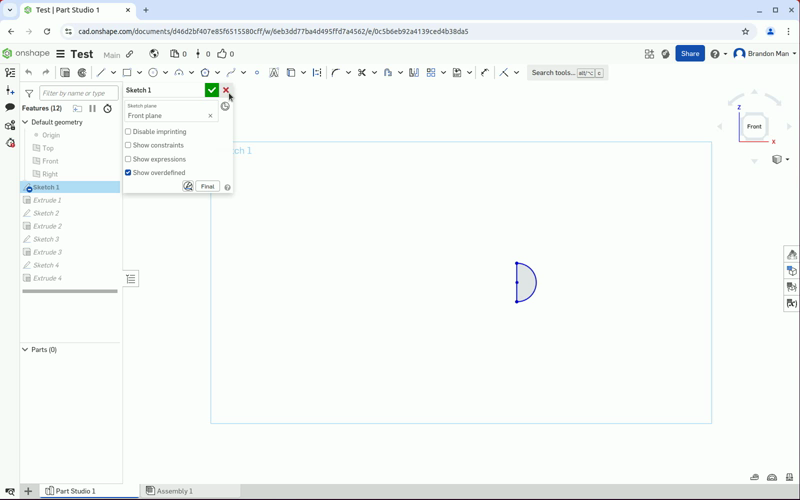
key(shift+s)
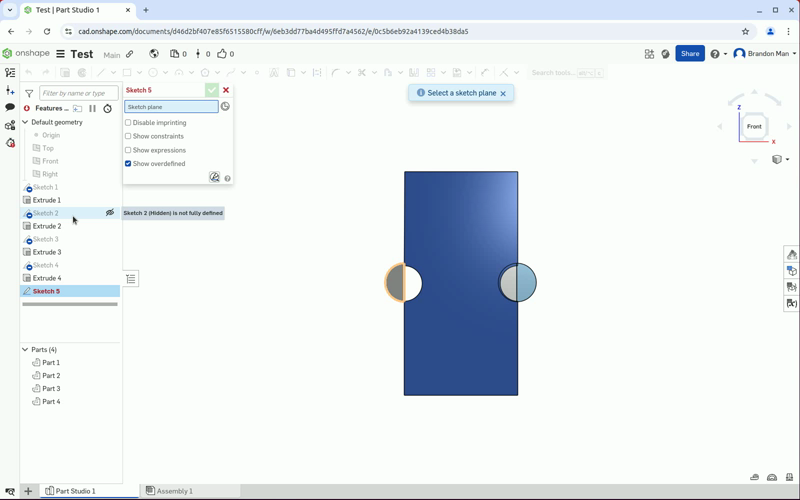
scroll(3)
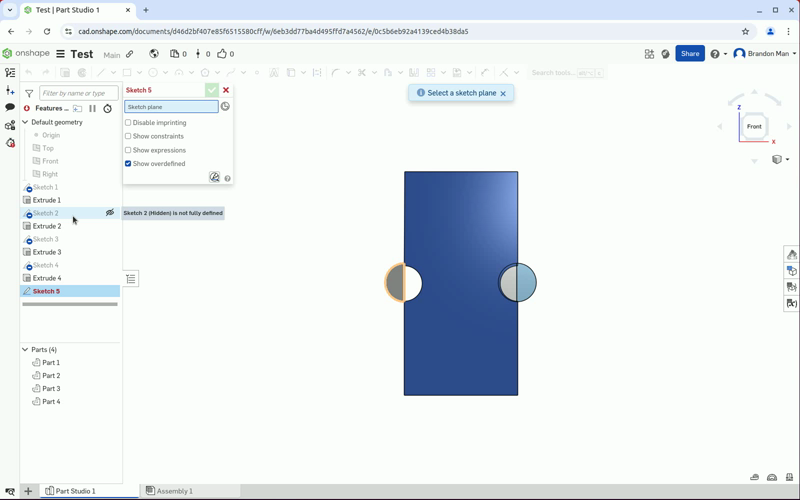
mouse_move(73, 163)
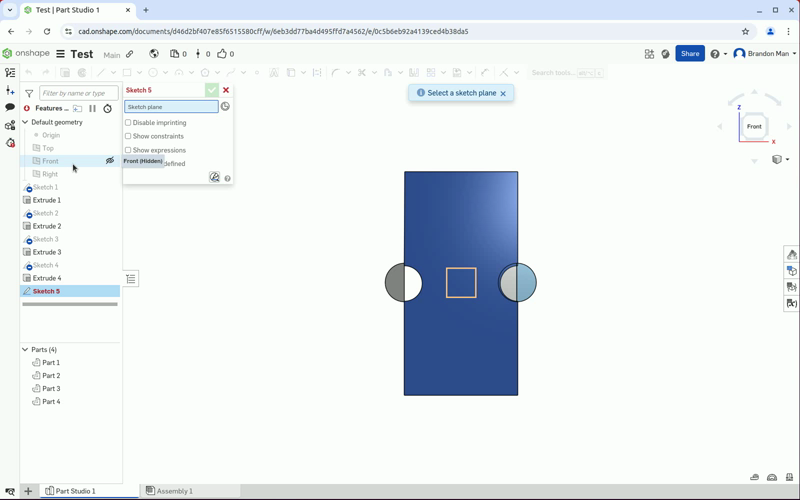
click(73, 163)
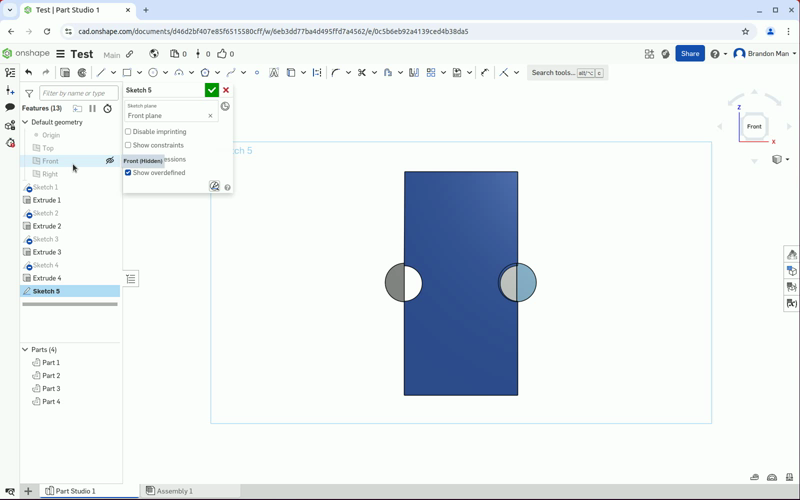
mouse_move(73, 352)
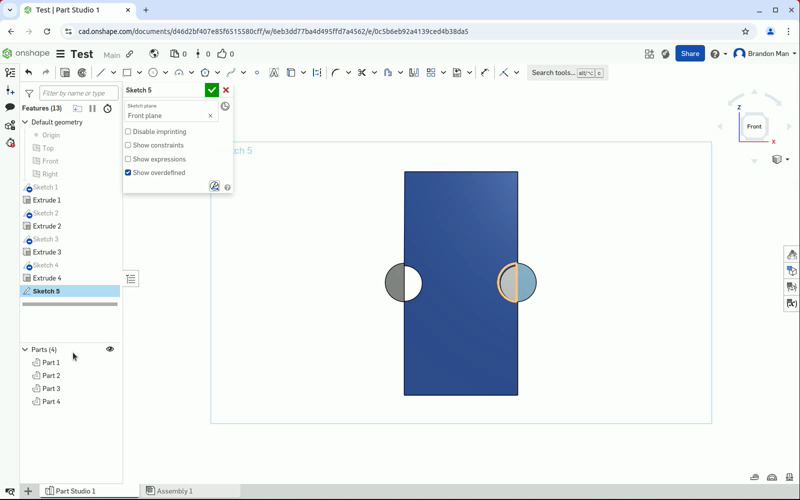
key(y)
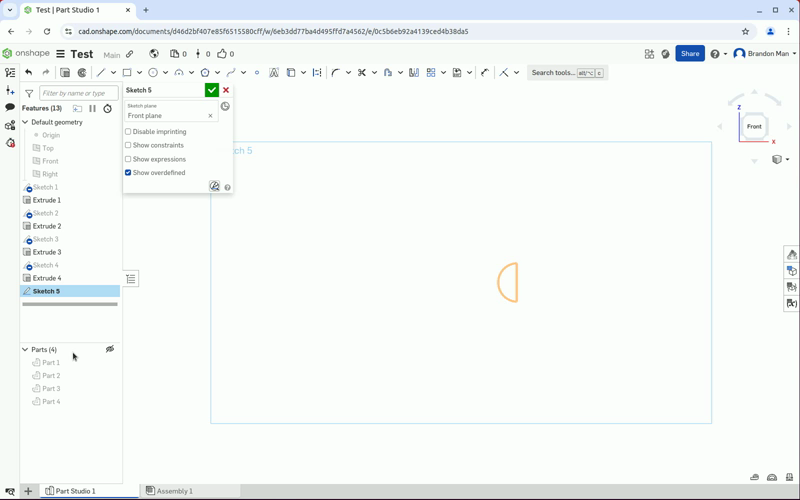
key(a)
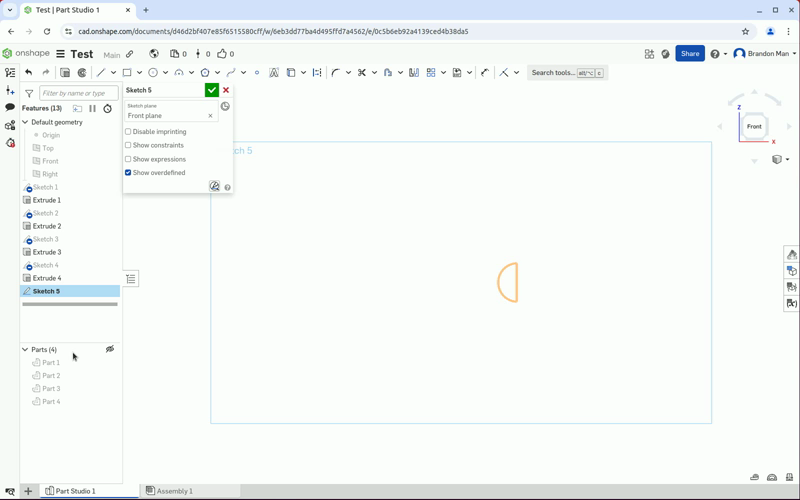
key_down(shift)
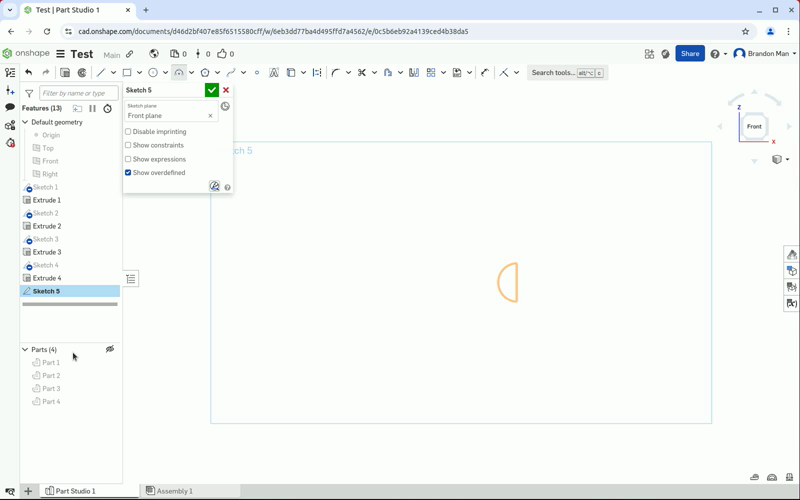
mouse_move(404, 301)
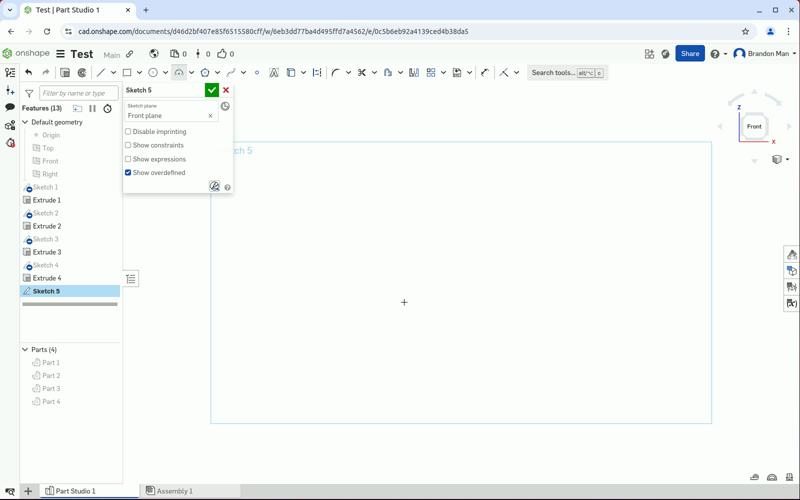
click(404, 301)
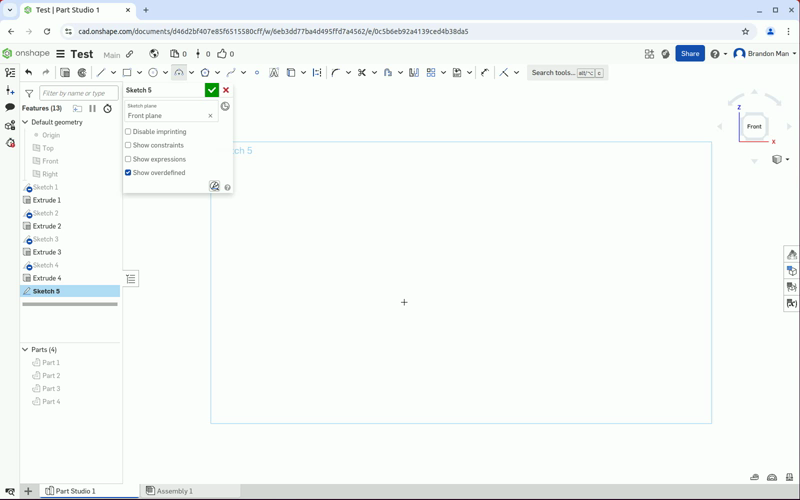
key_up(shift)
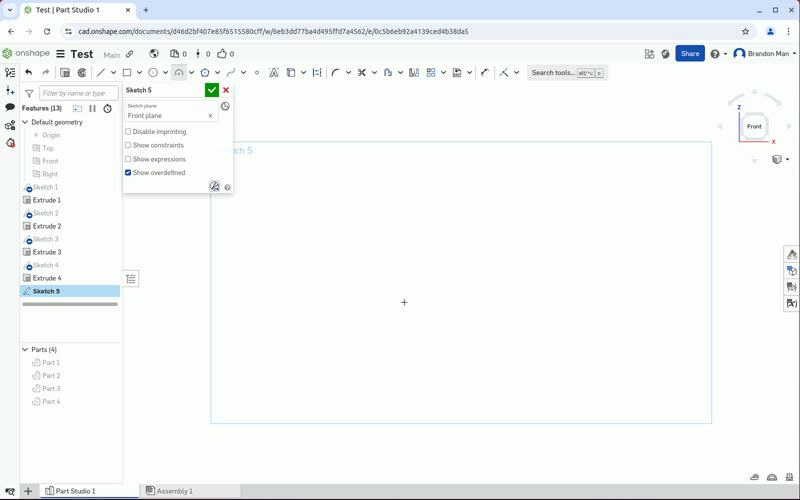
key_down(shift)
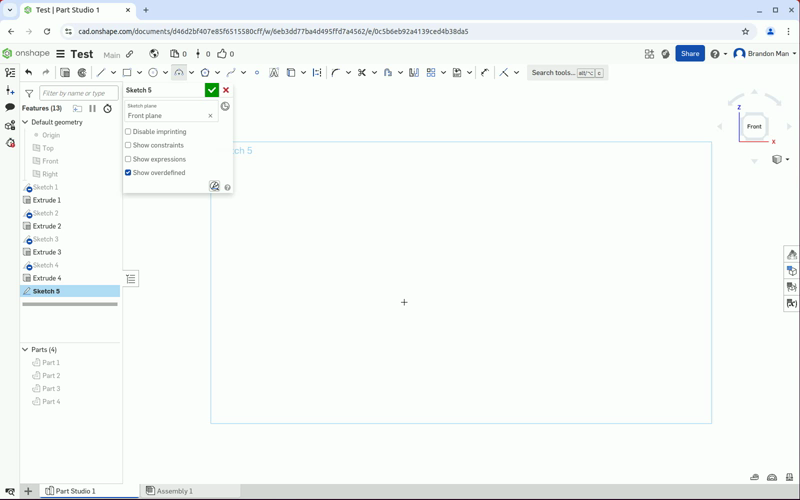
mouse_move(404, 263)
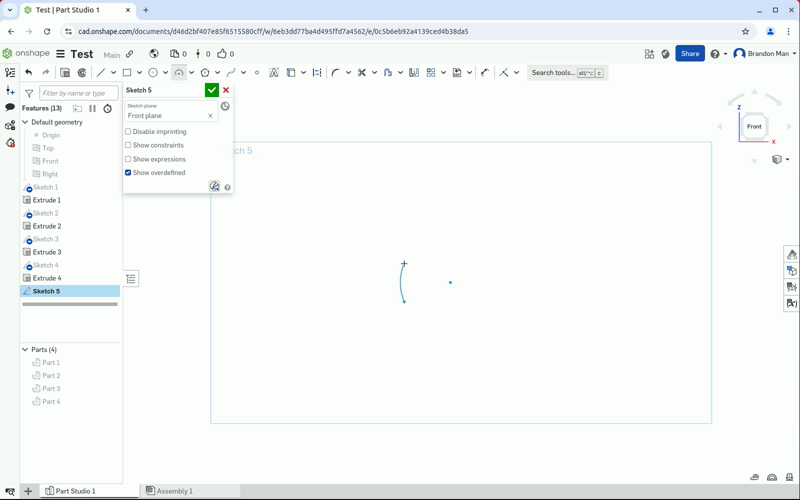
click(404, 263)
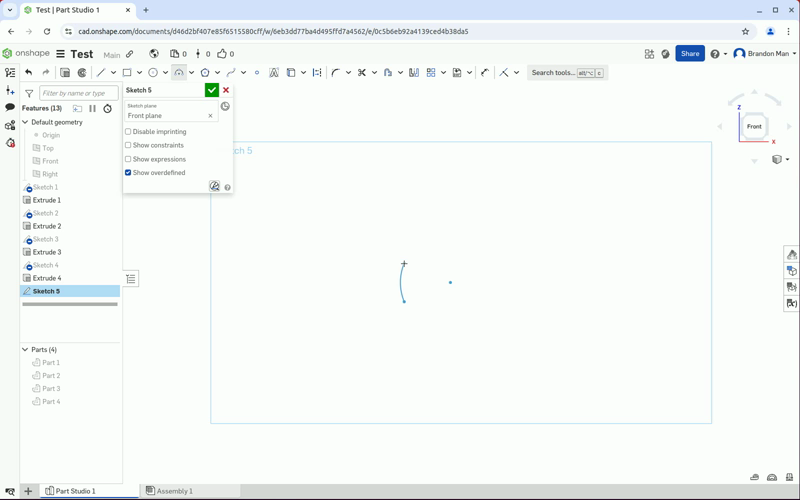
mouse_move(423, 282)
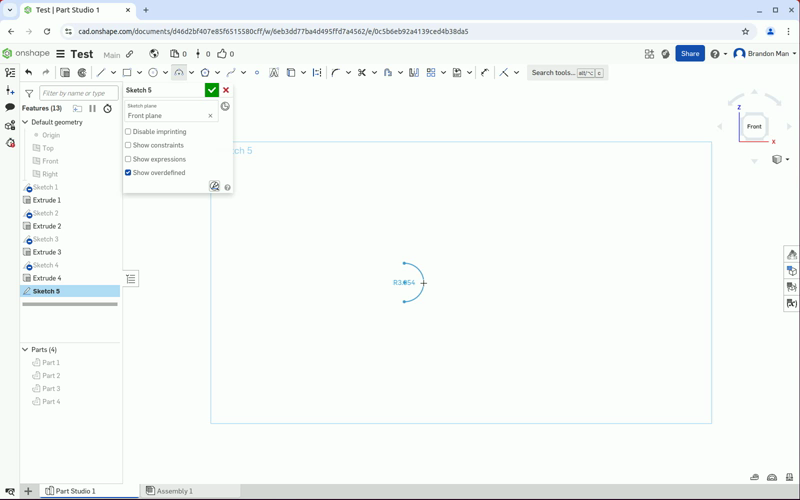
click(423, 282)
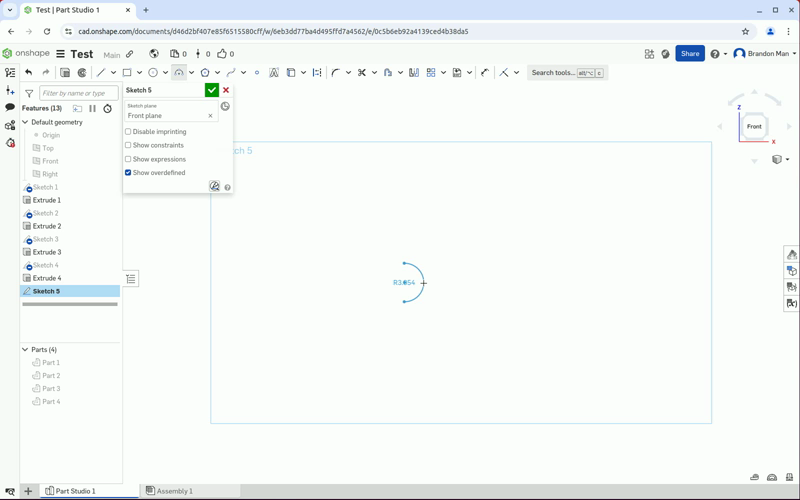
key_up(shift)
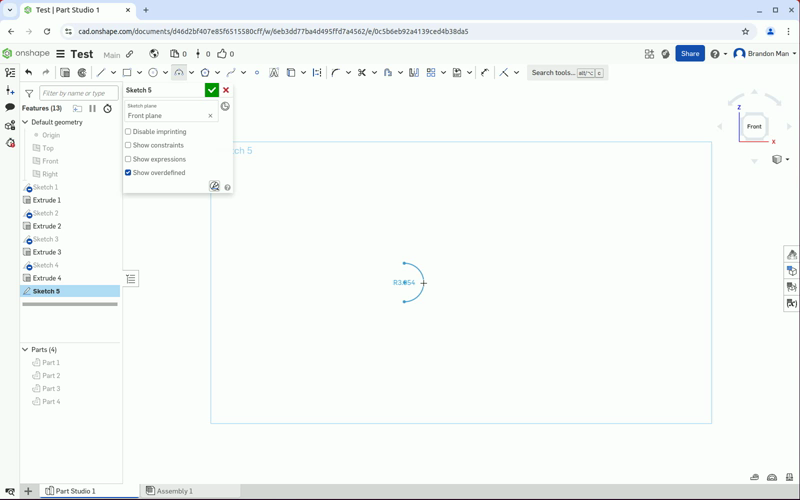
key(esc)
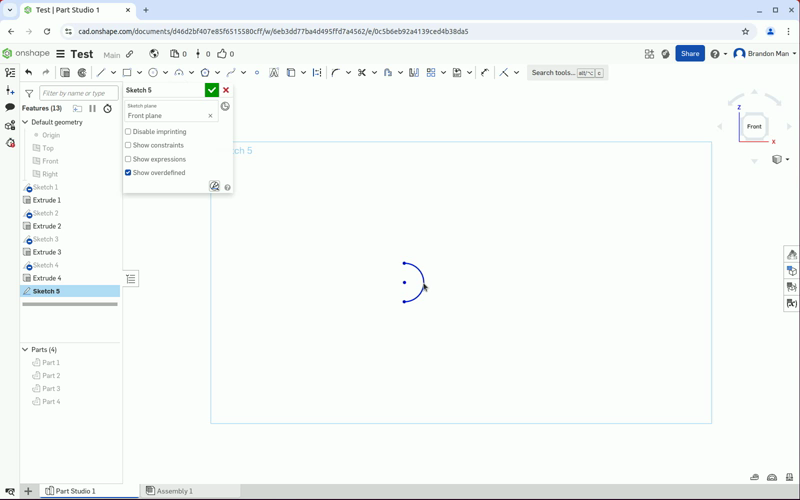
key(l)
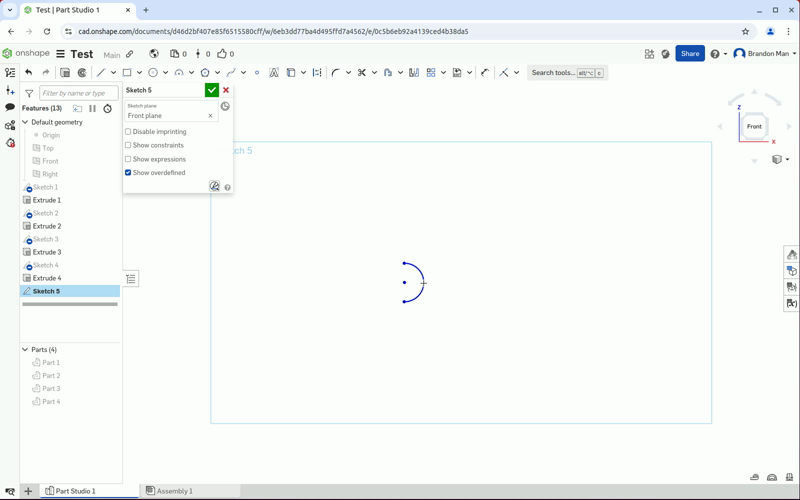
mouse_move(404, 263)
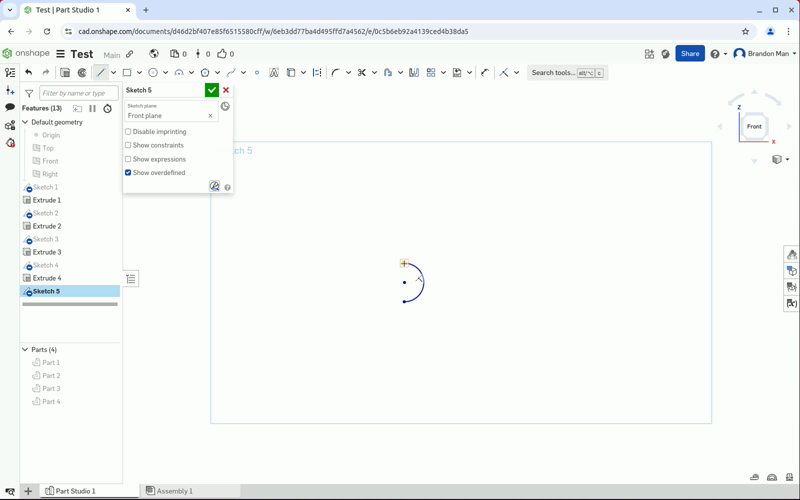
click(404, 263)
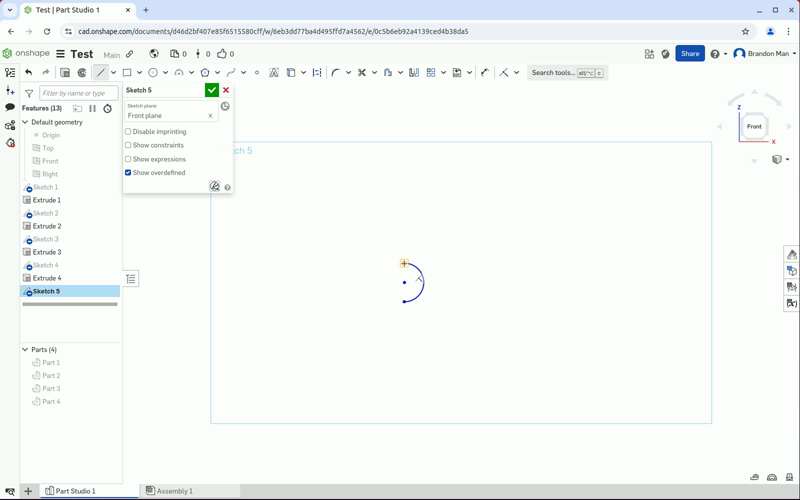
mouse_move(434, 263)
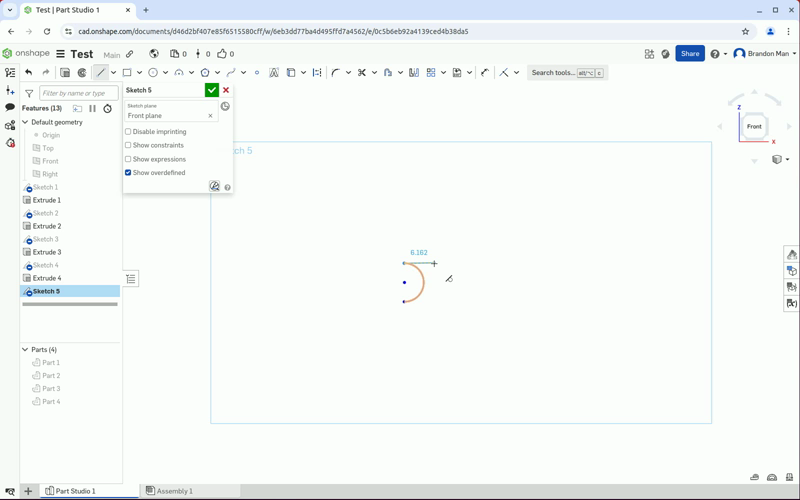
key_down(shift)
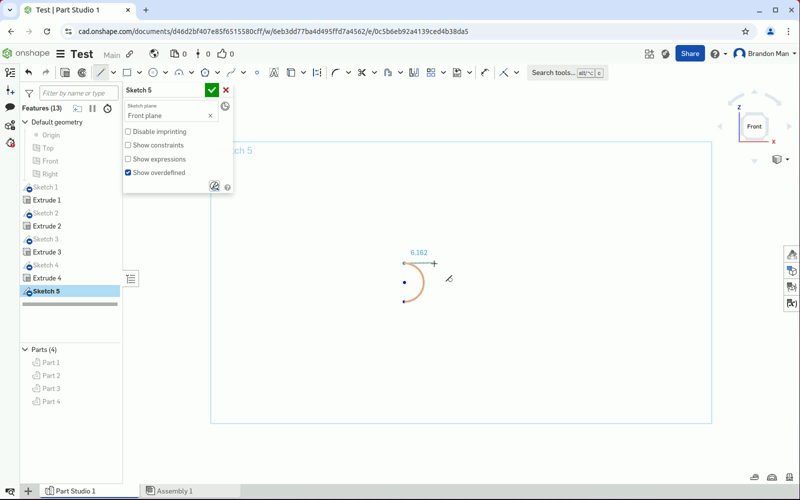
mouse_move(404, 301)
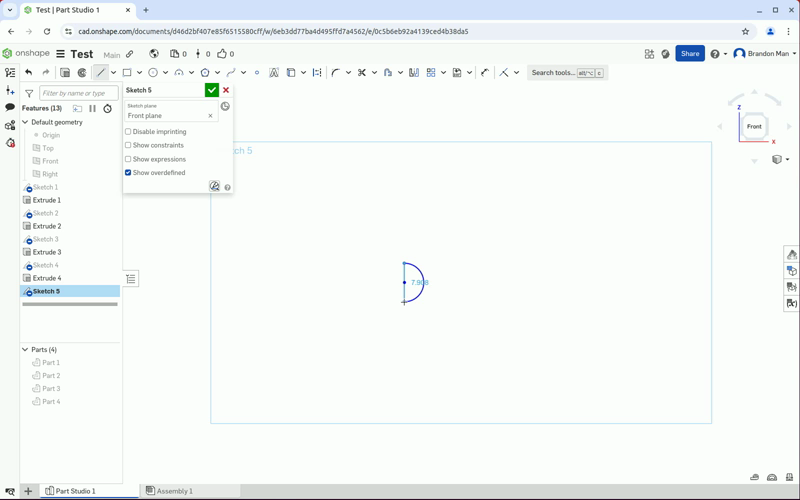
key_up(shift)
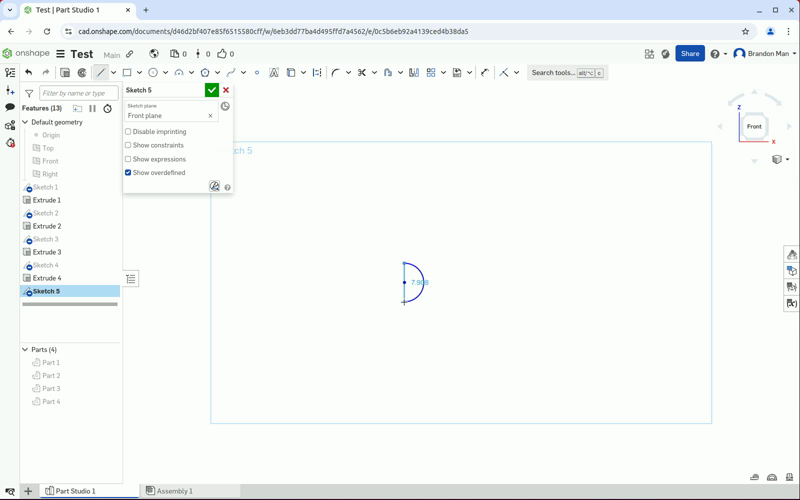
click(404, 301)
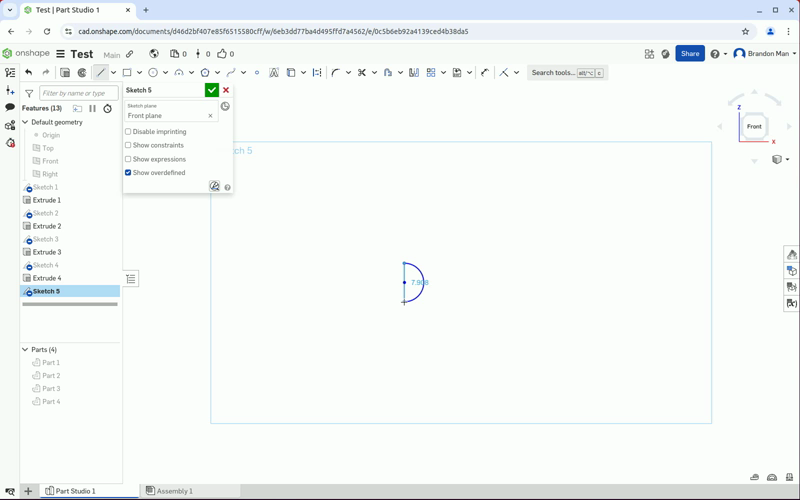
key(esc)
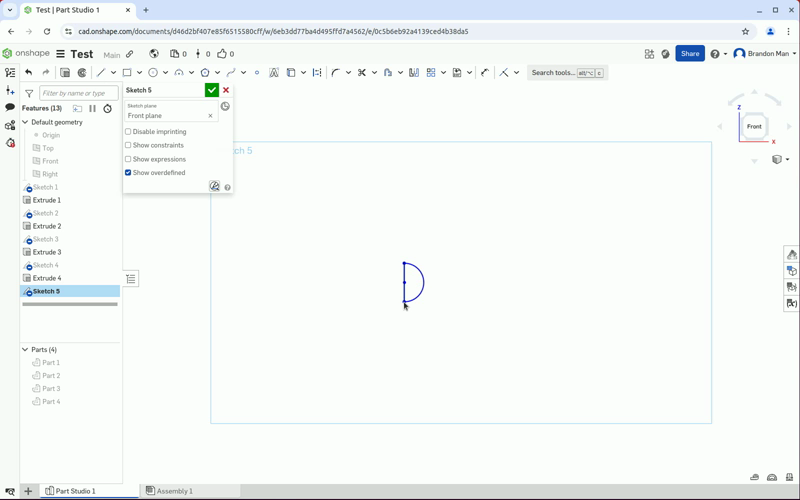
mouse_move(410, 267)
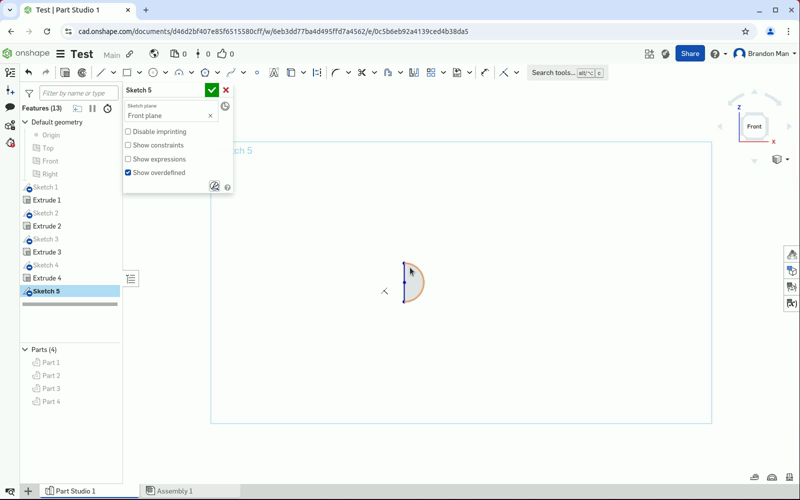
scroll(6)
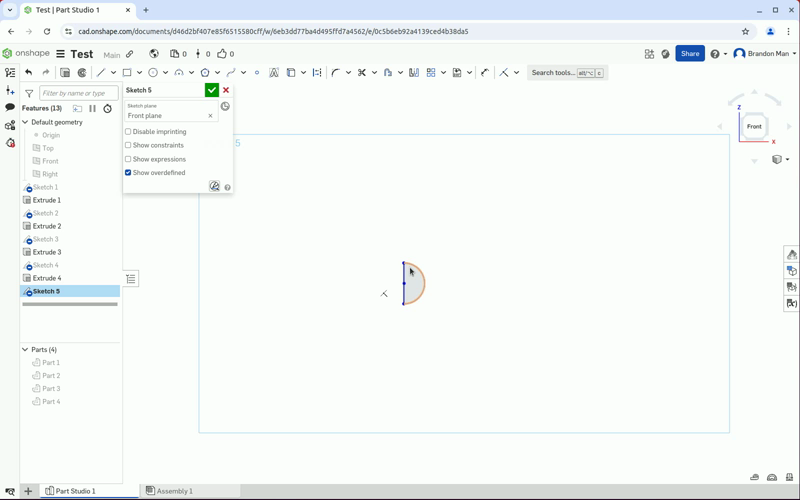
scroll(6)
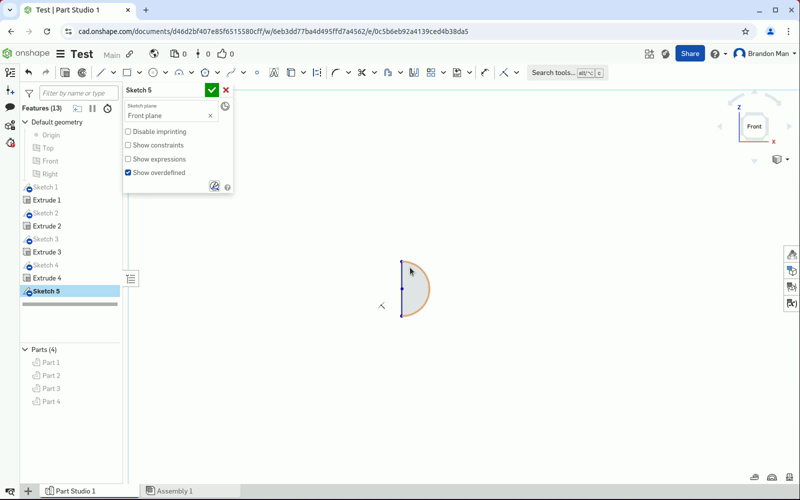
scroll(6)
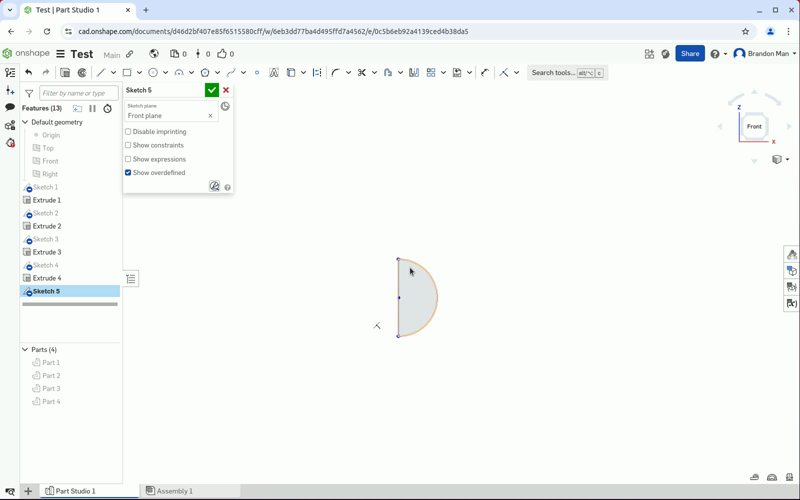
scroll(6)
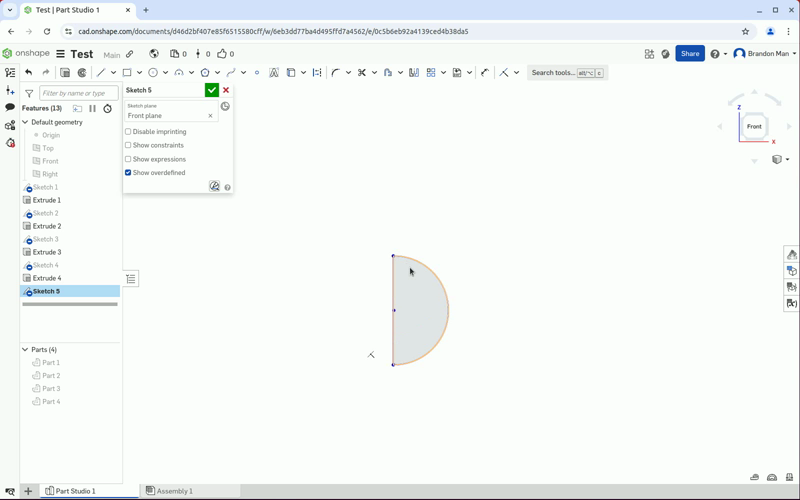
scroll(6)
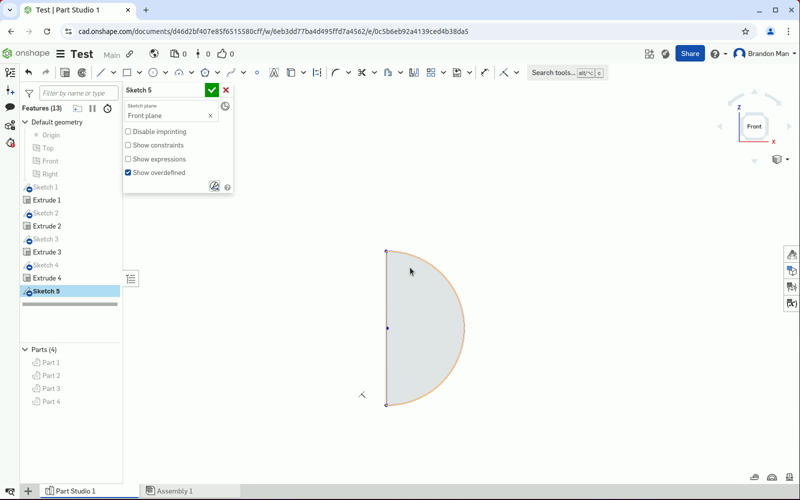
scroll(6)
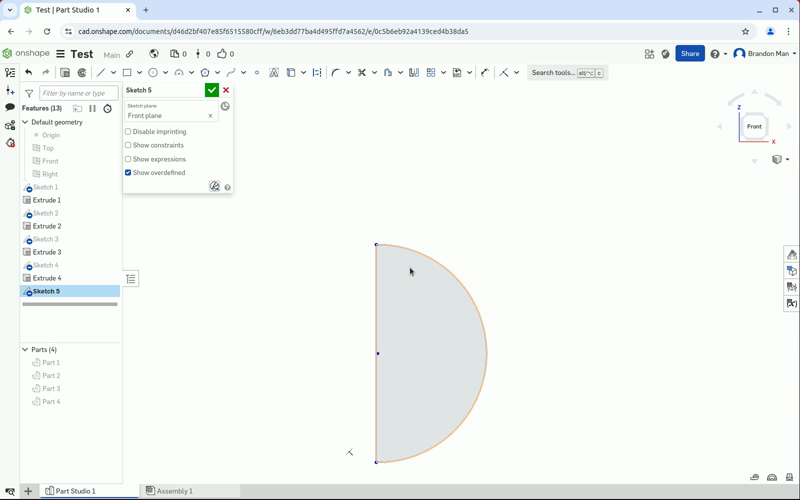
scroll(6)
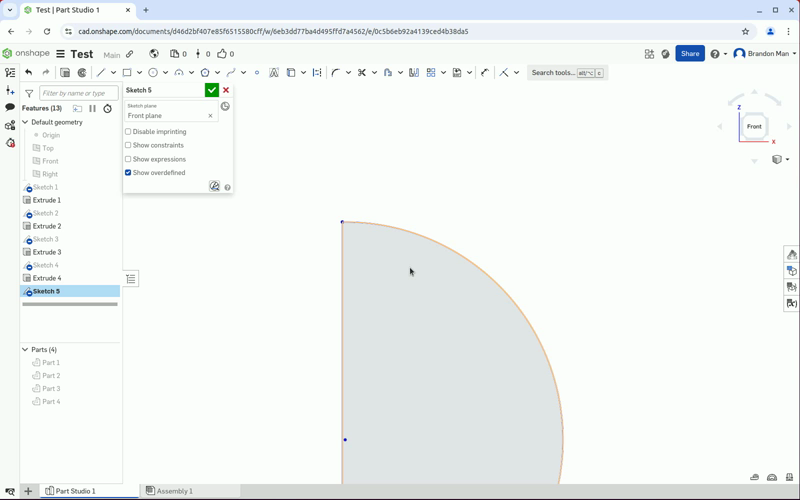
click(410, 267)
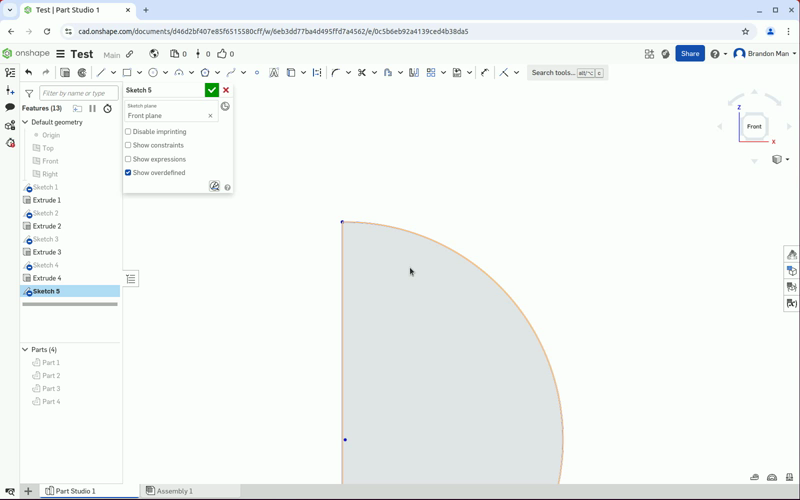
scroll(-6)
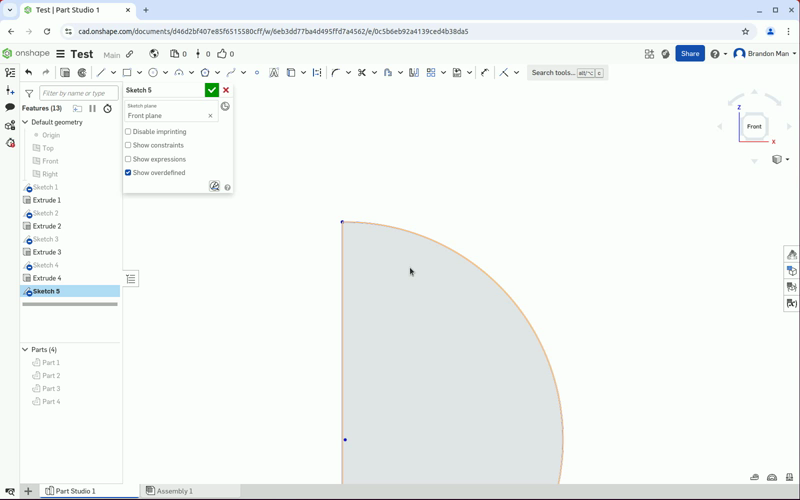
scroll(-6)
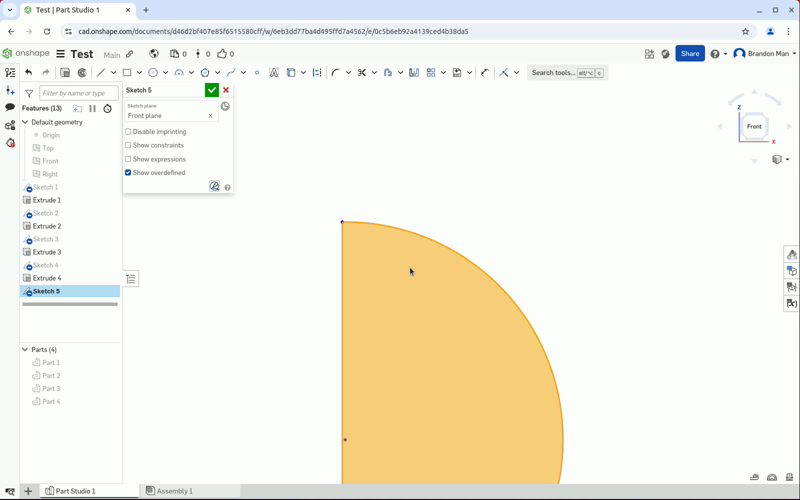
scroll(-6)
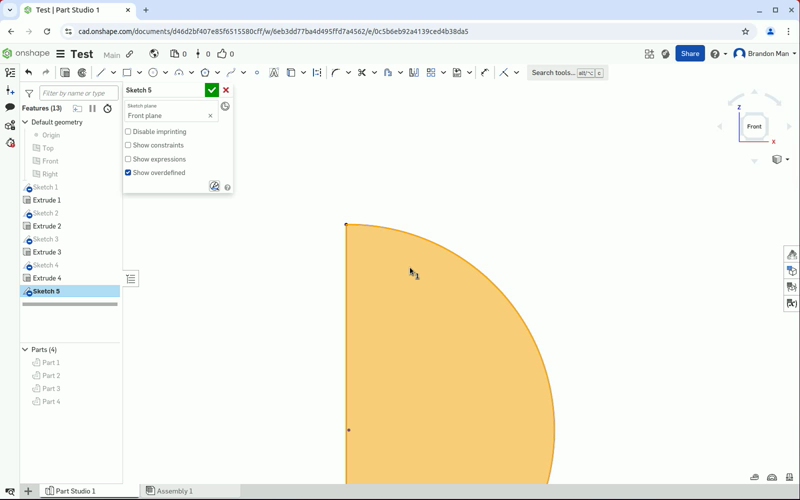
scroll(-6)
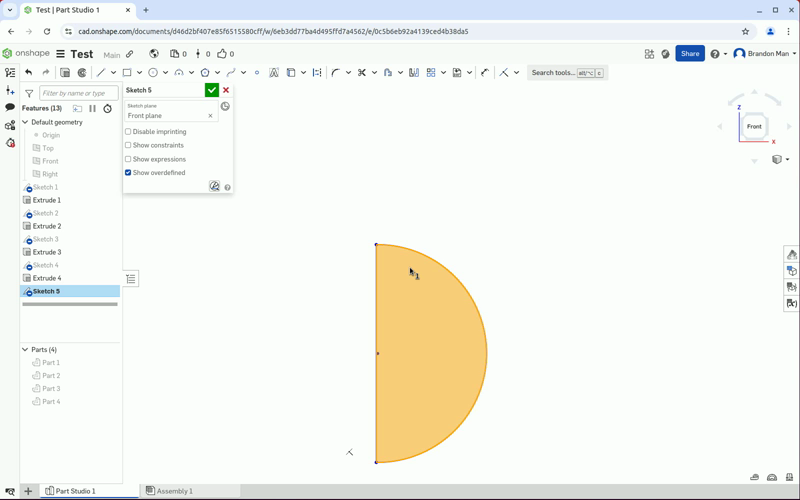
scroll(-6)
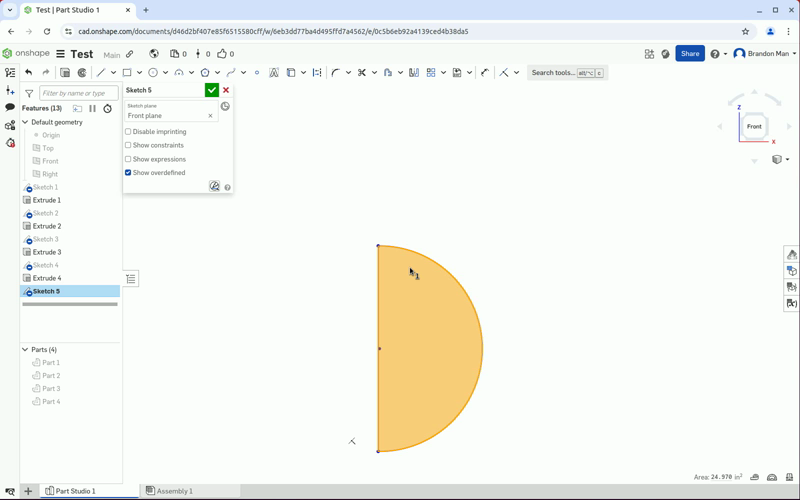
scroll(-6)
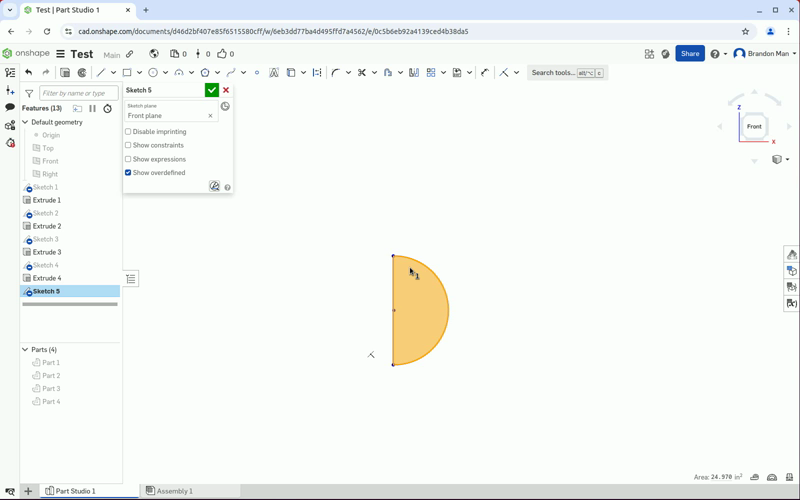
scroll(-6)
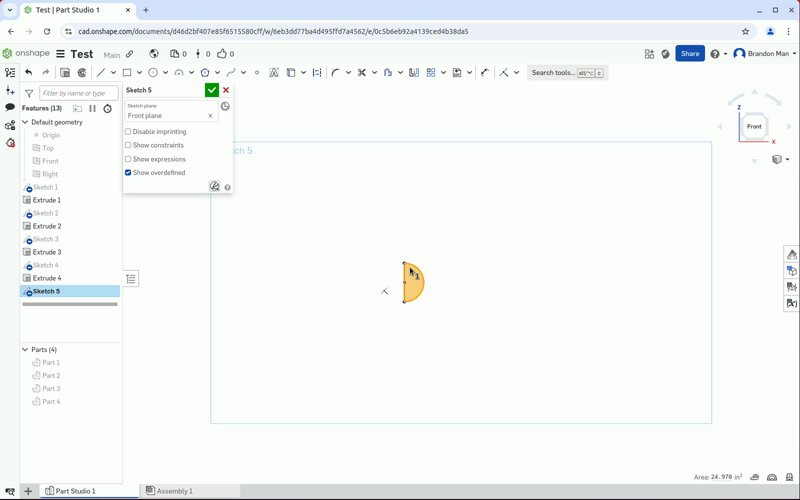
mouse_move(73, 352)
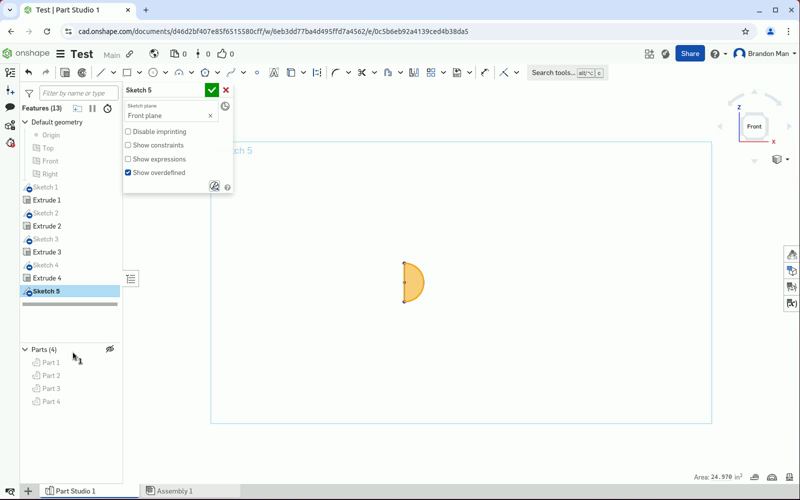
key(shift+y)
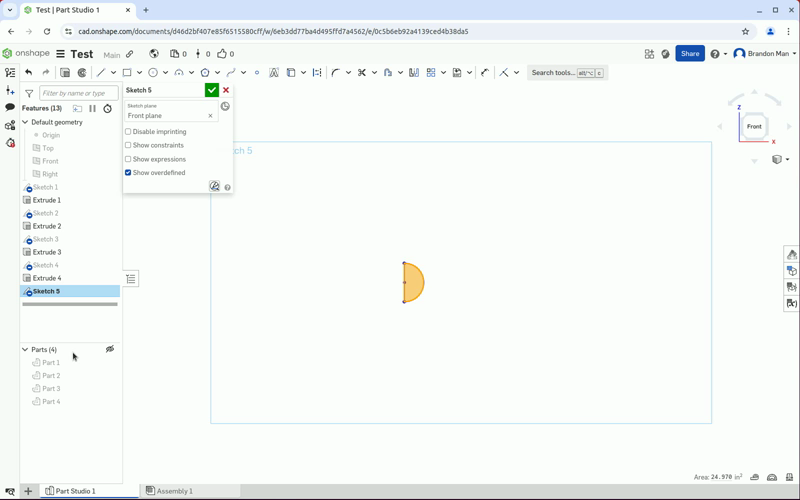
key(shift+e)
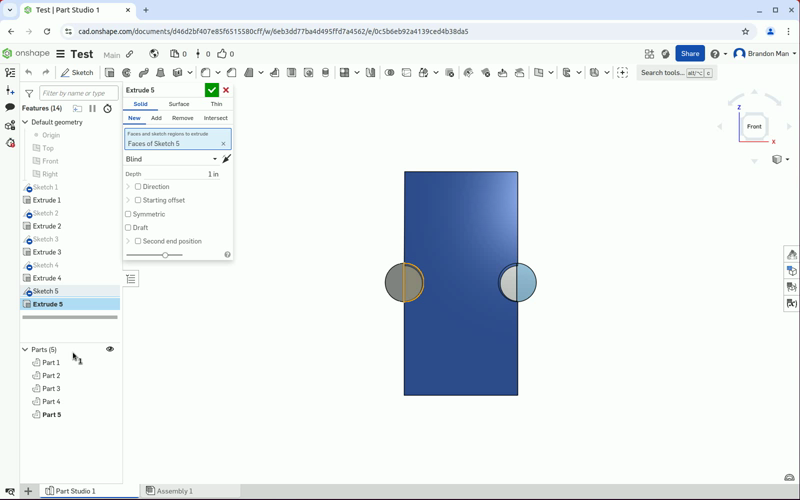
mouse_move(143, 106)
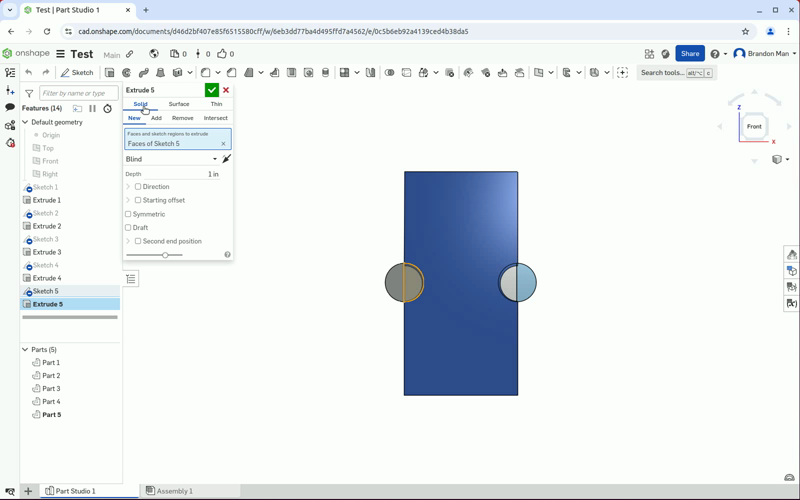
click(143, 106)
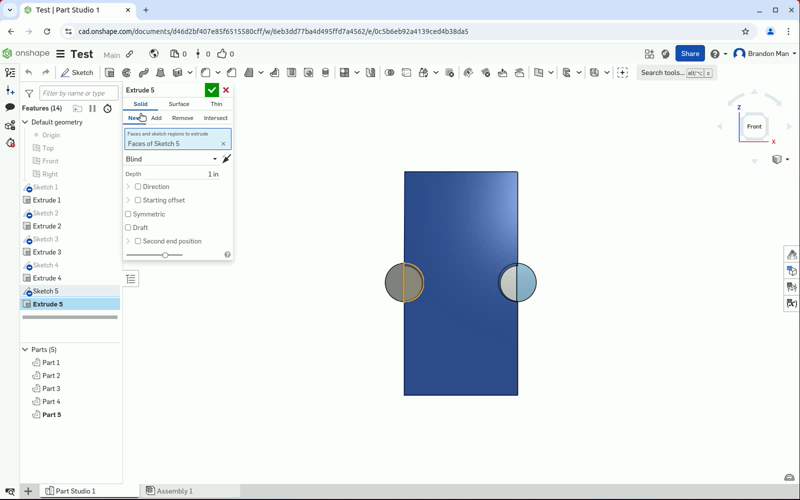
mouse_move(137, 120)
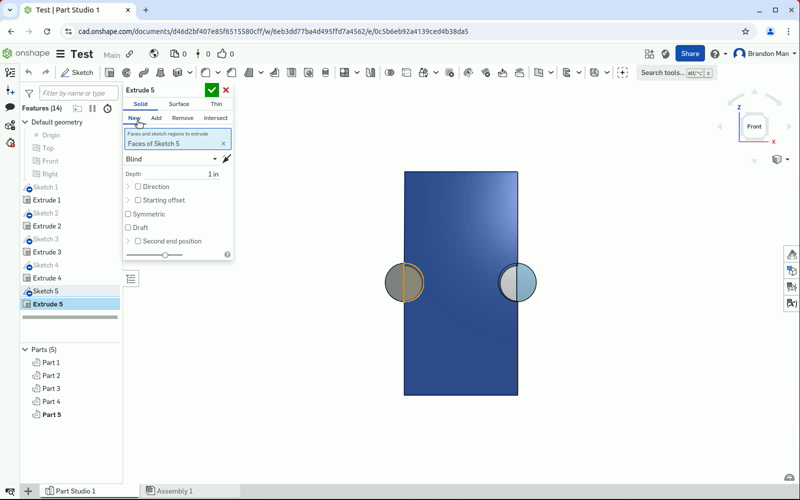
click(137, 120)
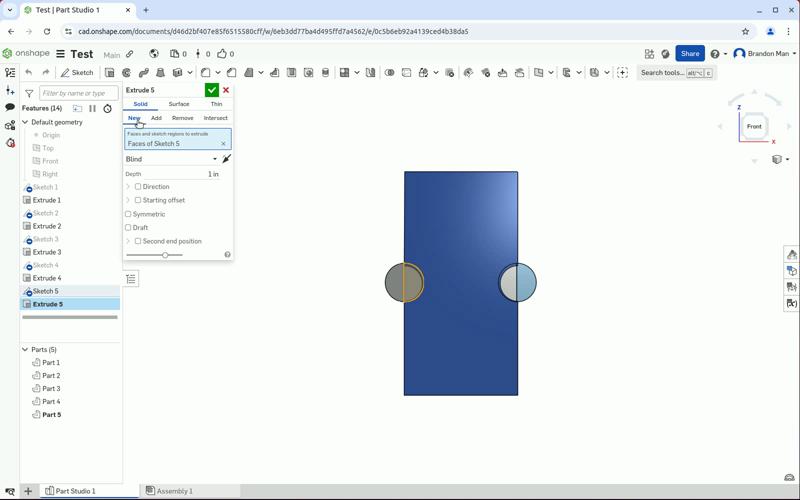
key(tab, 4)
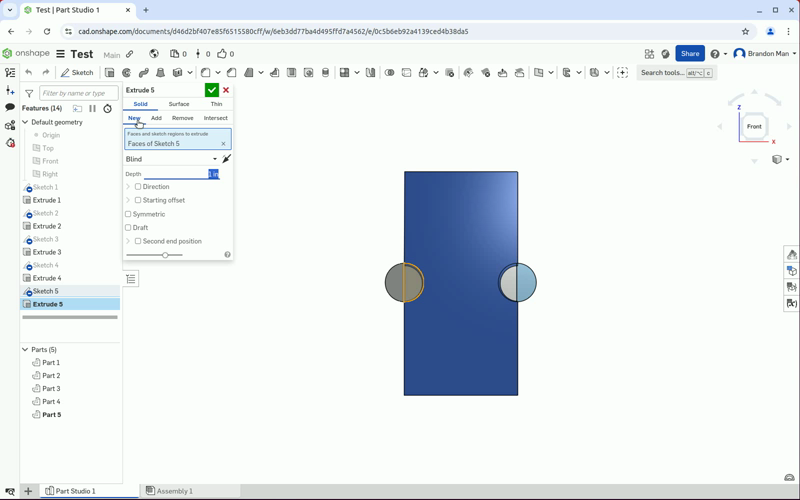
text(7.703)
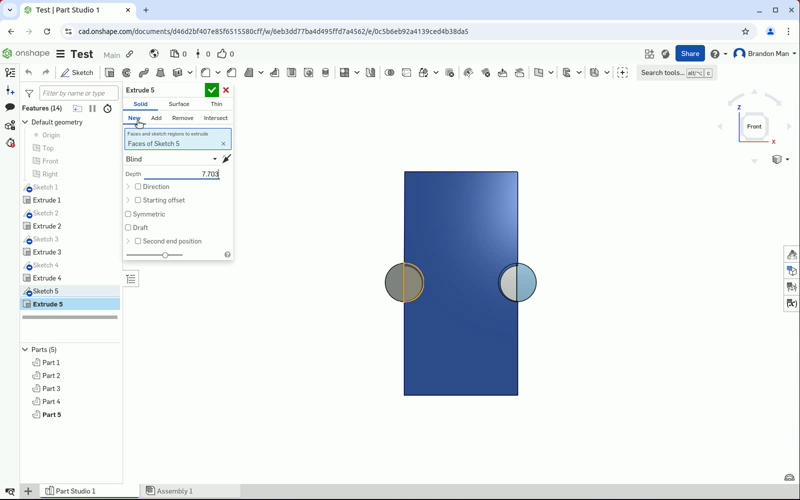
key(enter)
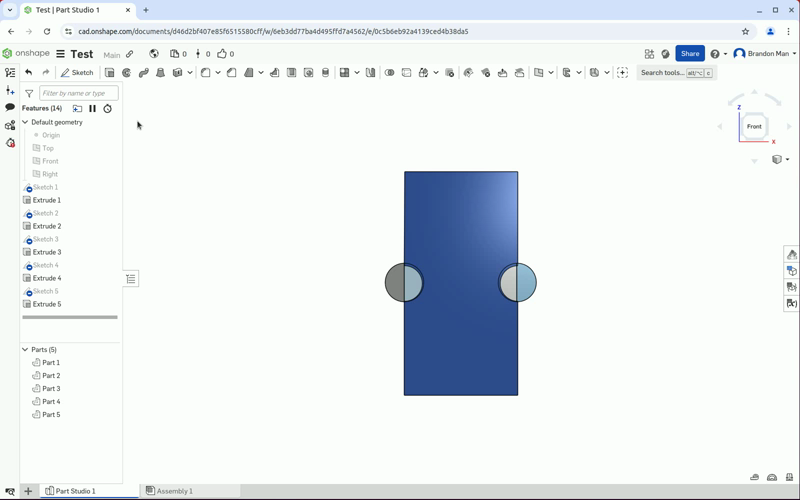
key(shift+h)
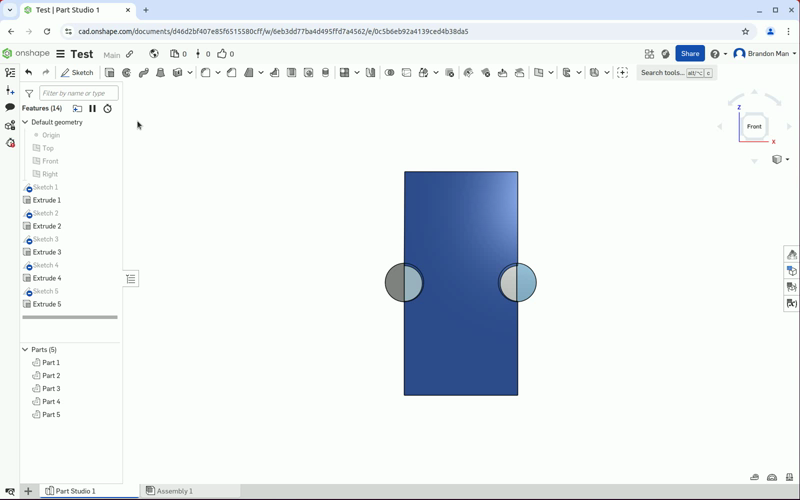
key(shift+h)
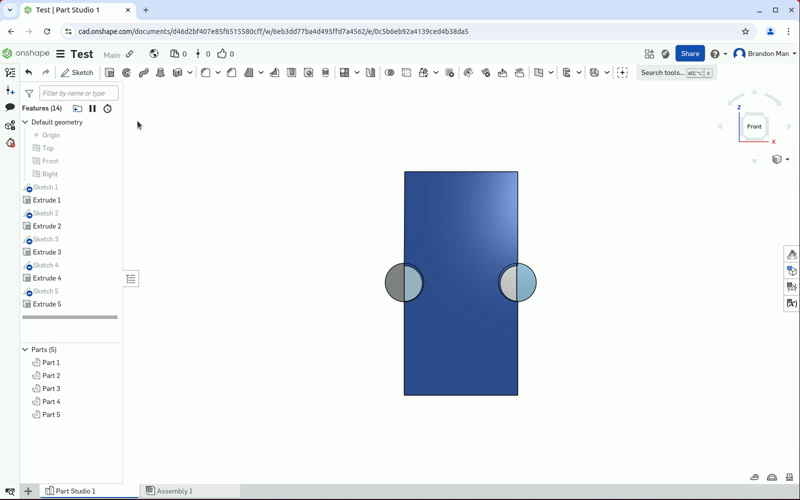
key(shift+7)
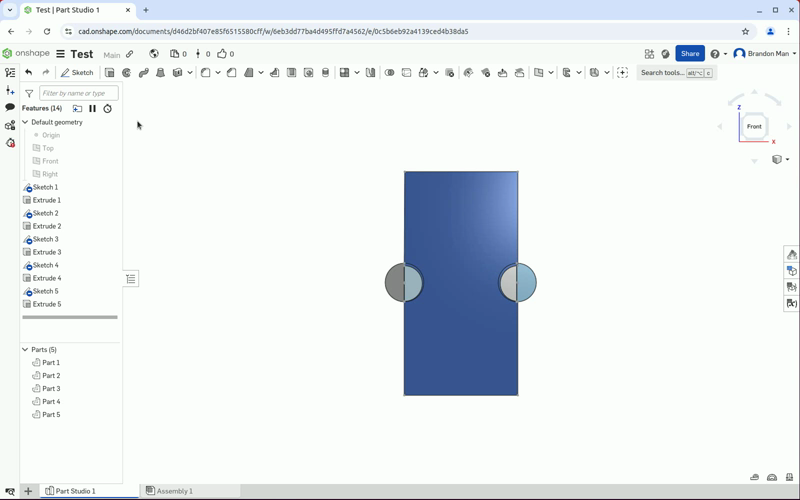
key(left, 2)
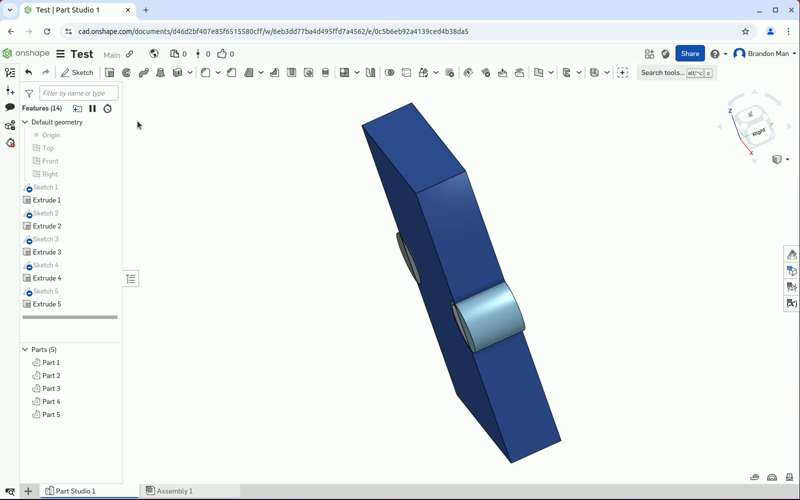
key(down, 2)
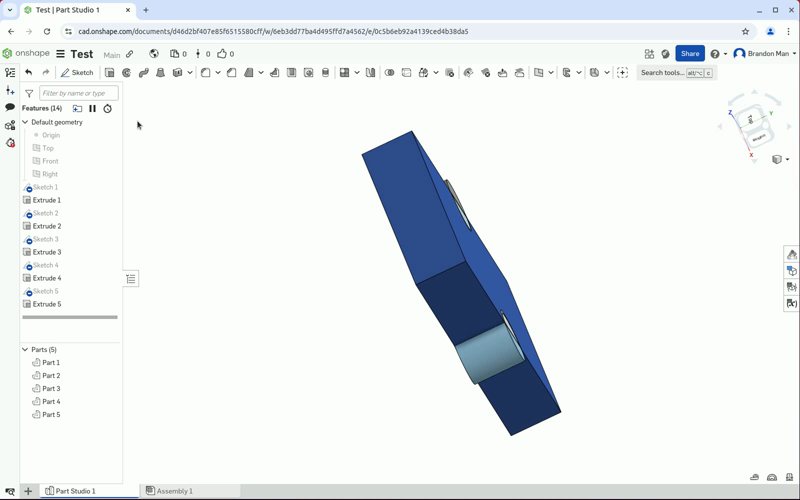
key(up, 2)
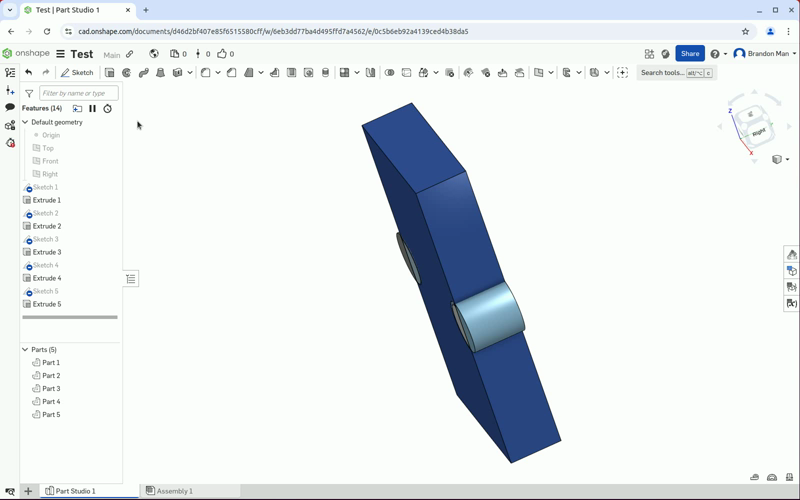
key(right, 2)
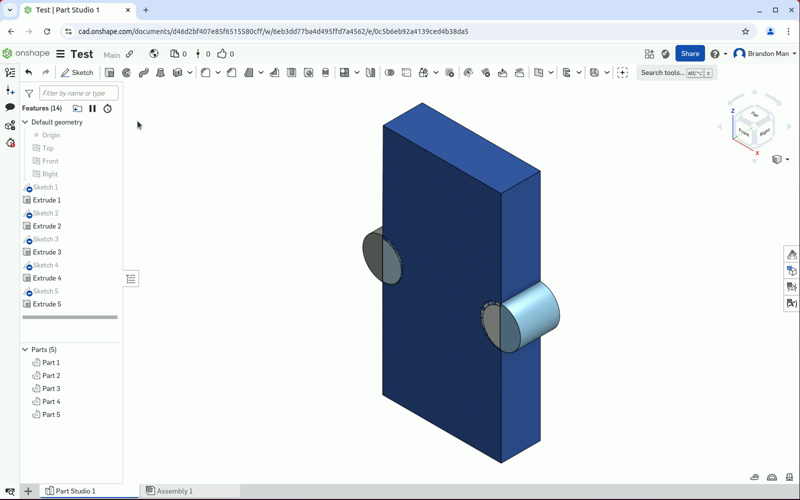
mouse_move(73, 189)
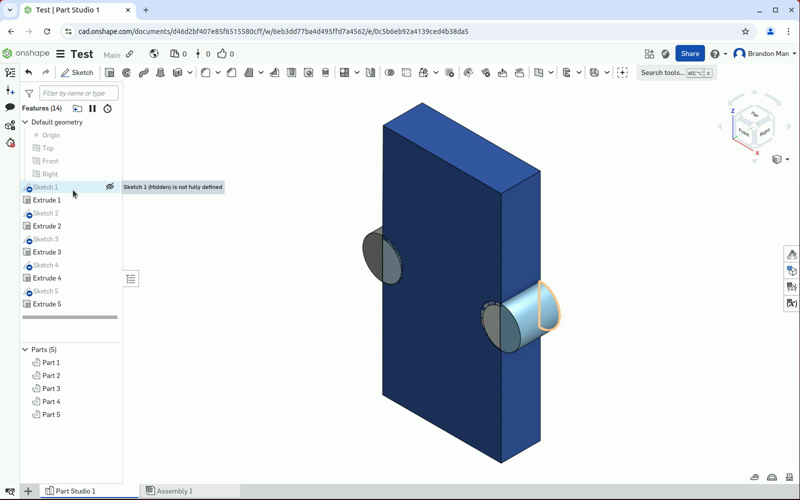
click(73, 189)